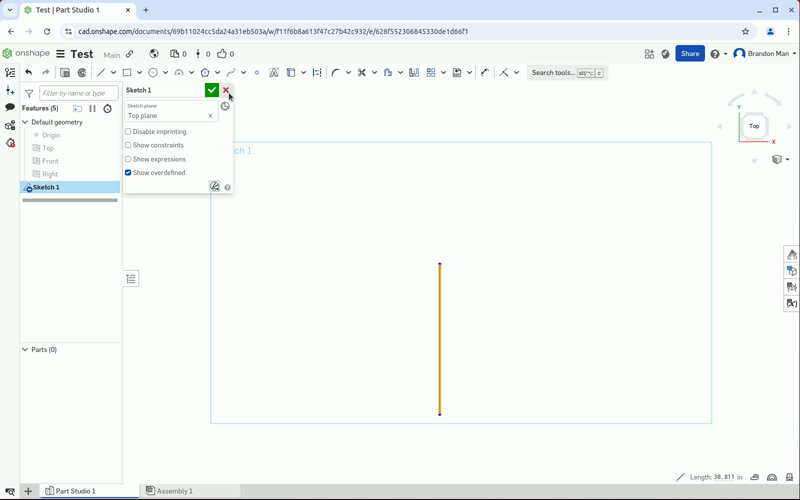
key(shift+h)
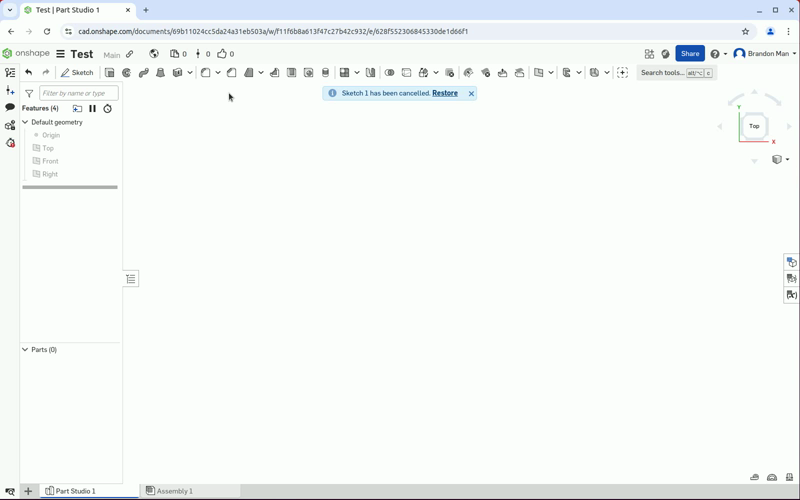
mouse_move(73, 352)
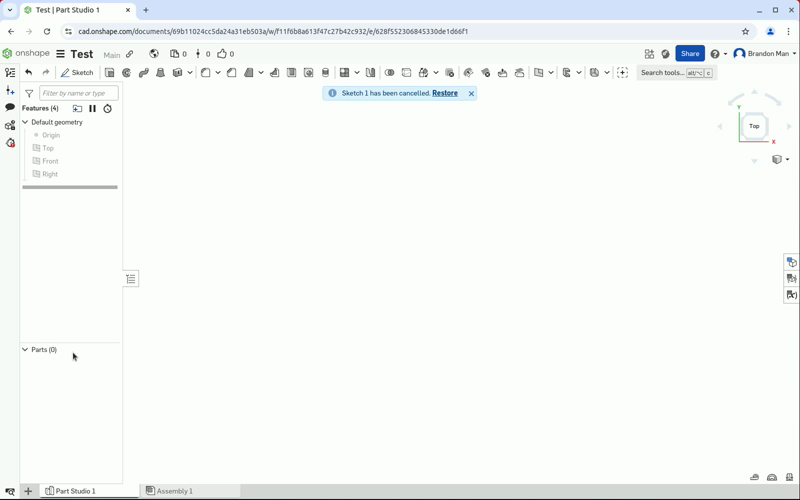
key(y)
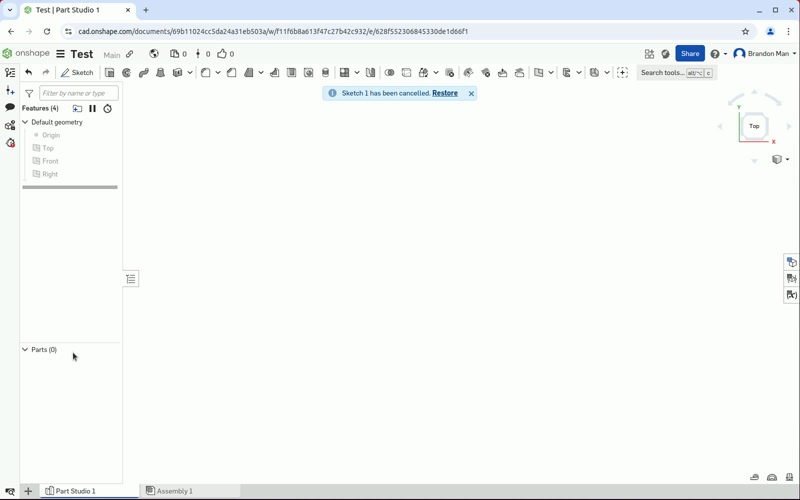
key(shift+p)
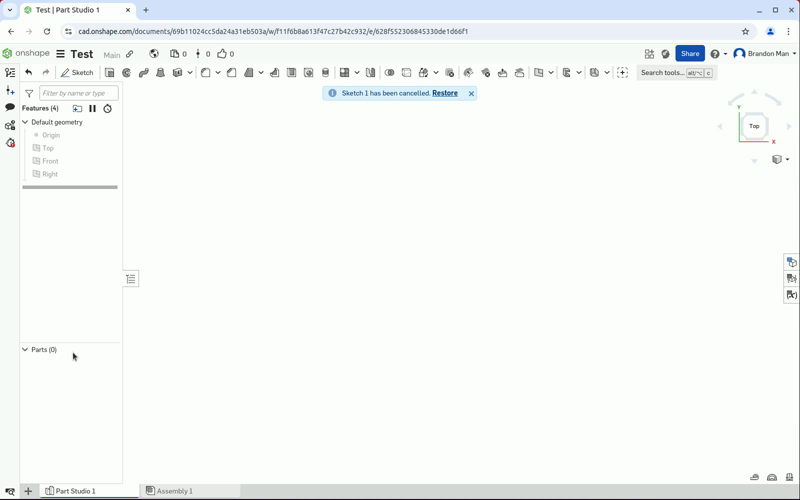
key(space)
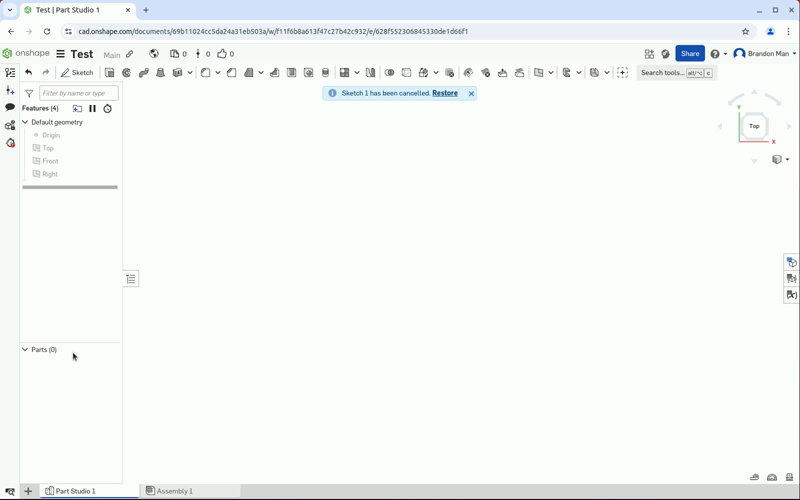
key_down(shift)
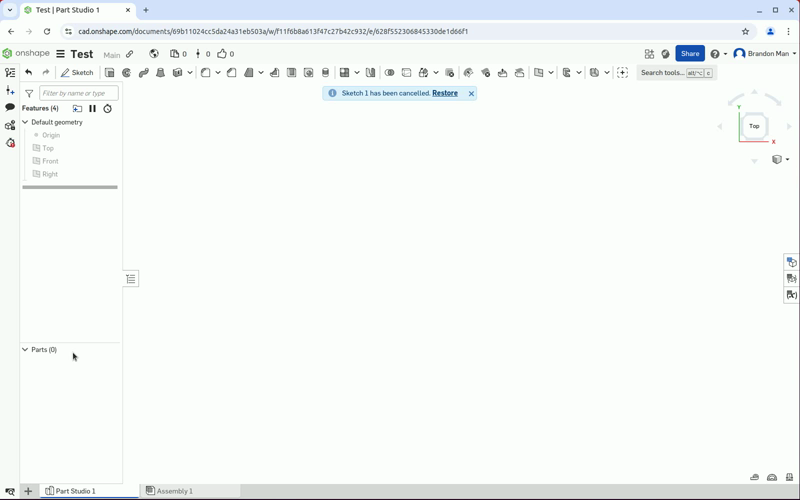
key(up)
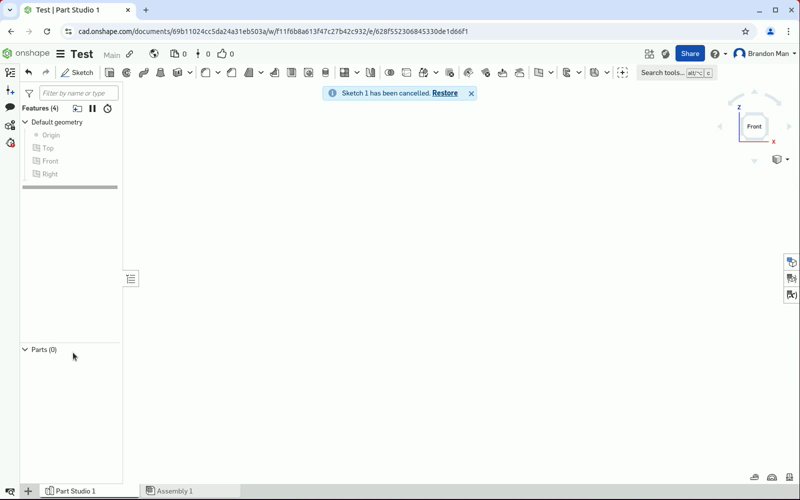
key_up(shift)
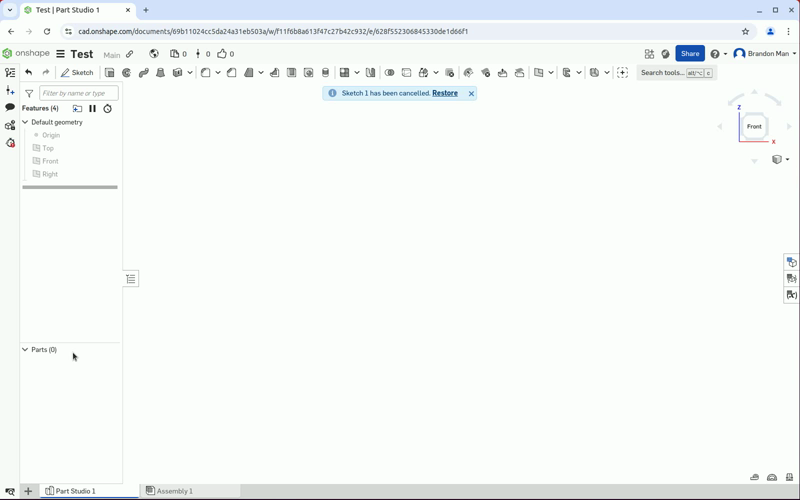
mouse_move(73, 352)
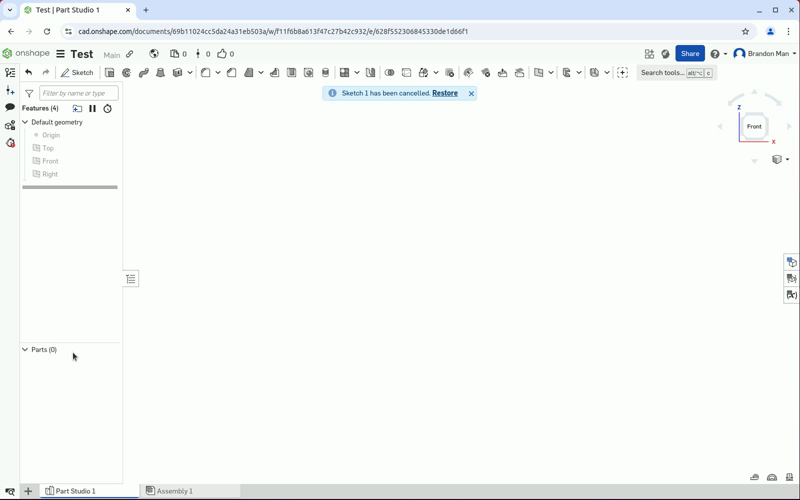
key(shift+y)
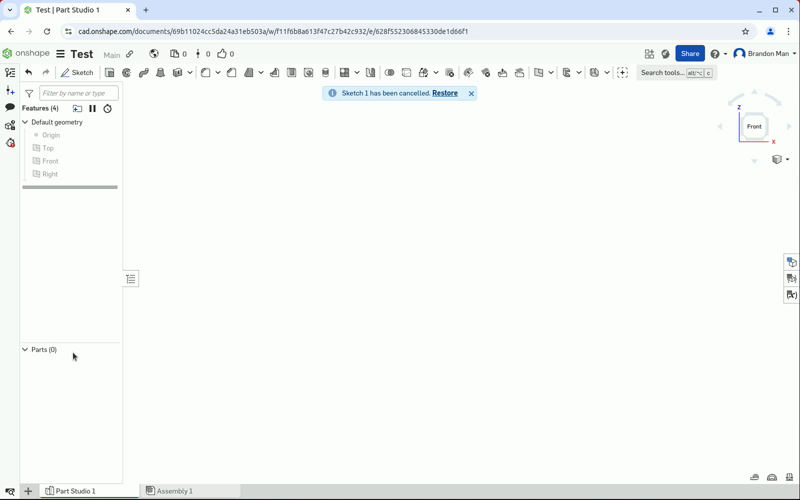
key(shift+s)
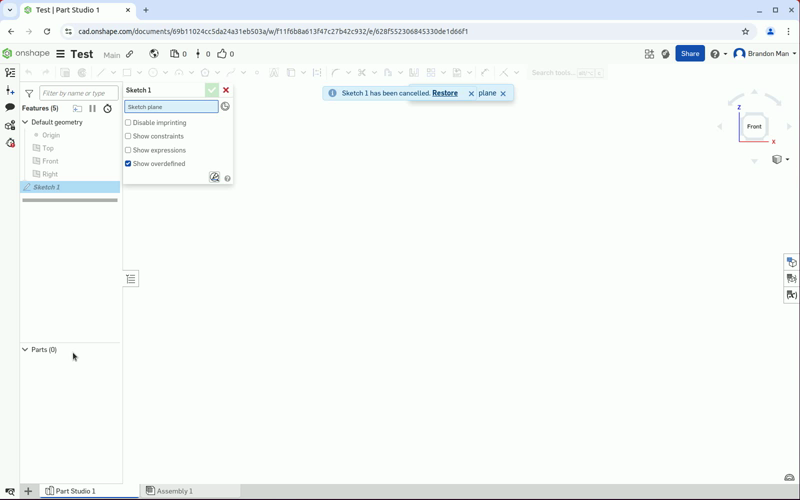
mouse_move(73, 163)
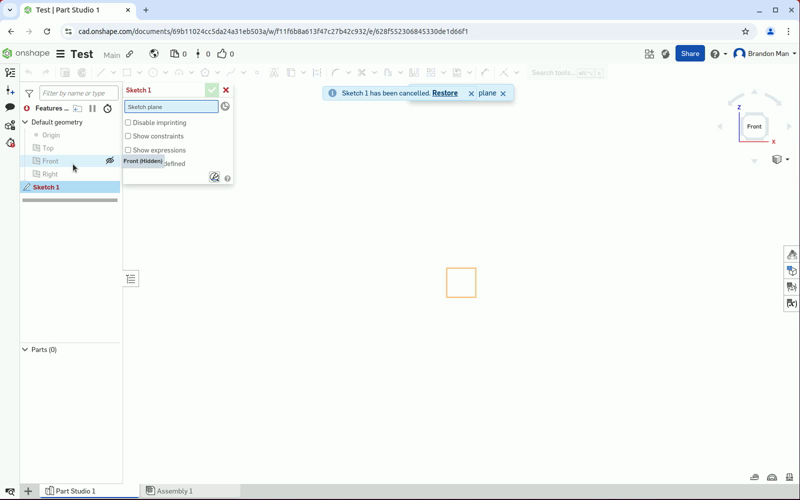
click(73, 163)
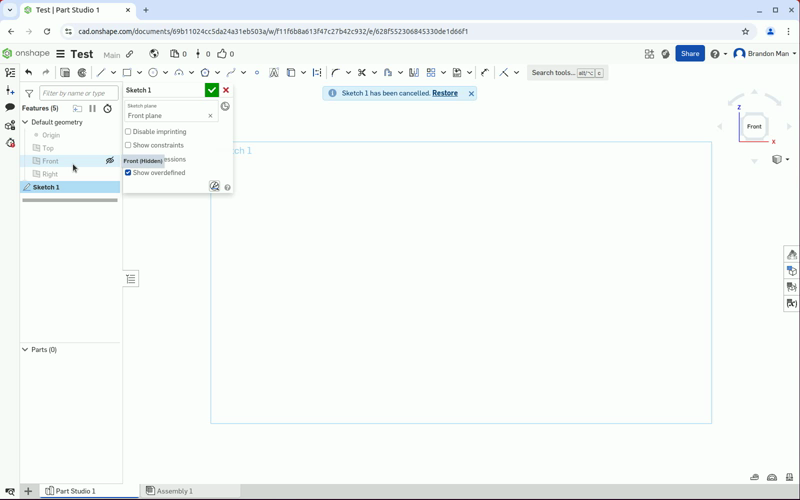
mouse_move(73, 352)
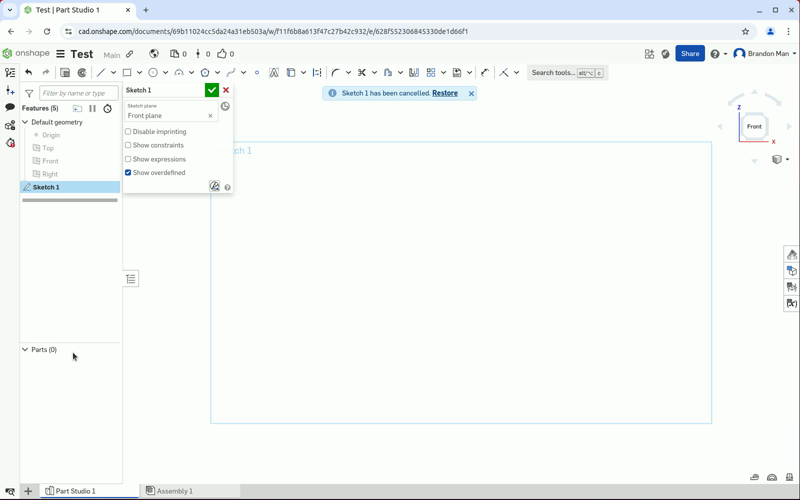
key(y)
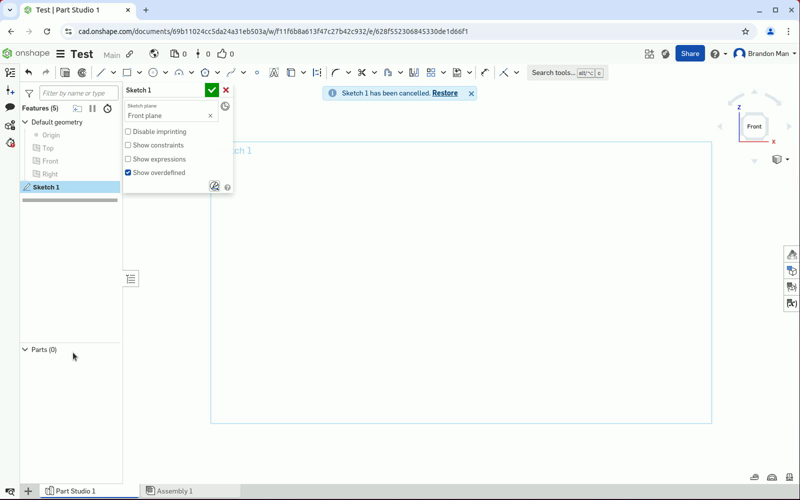
key(l)
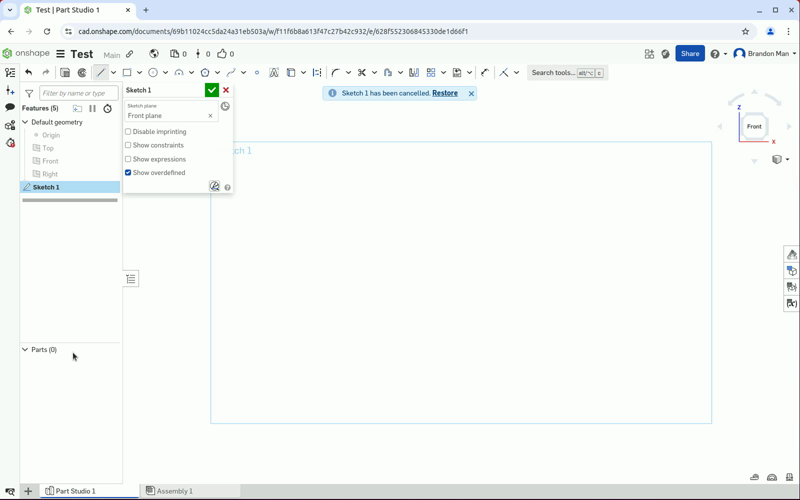
key_down(shift)
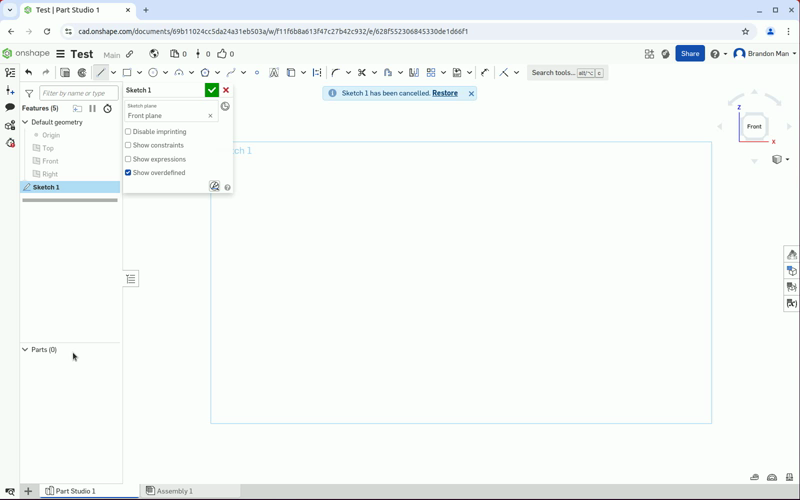
mouse_move(460, 282)
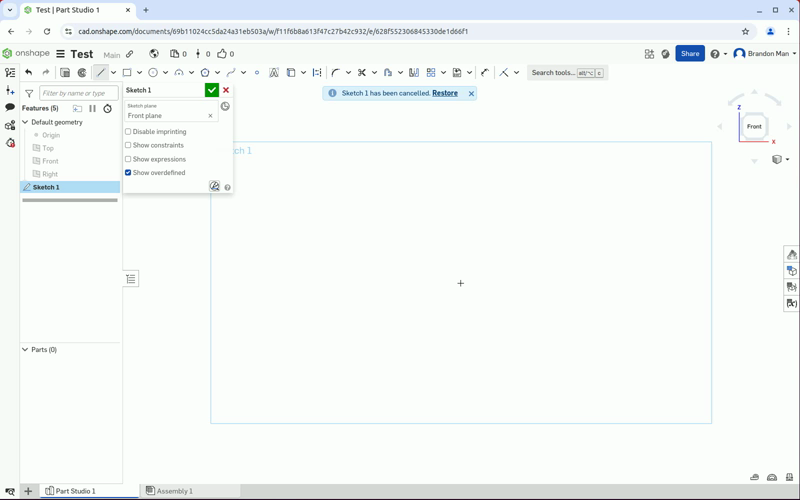
click(460, 282)
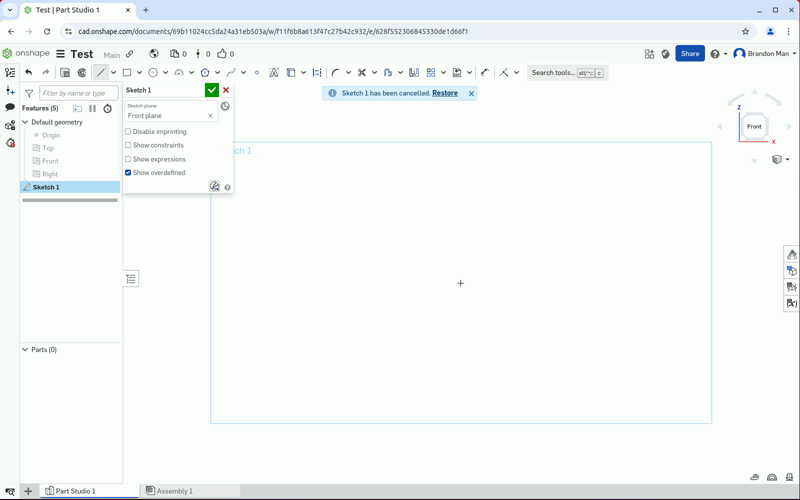
key_up(shift)
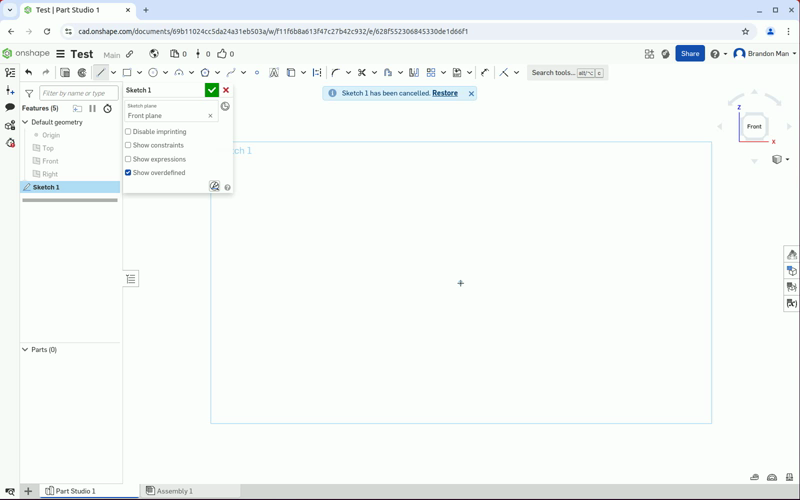
key_down(shift)
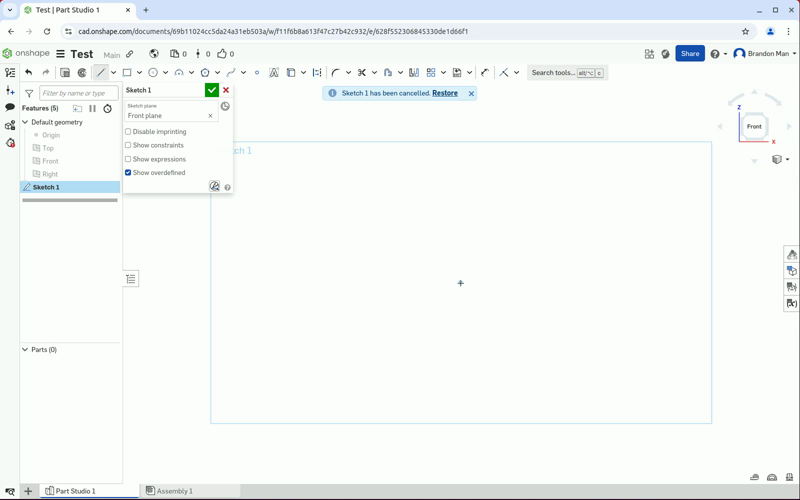
mouse_move(490, 282)
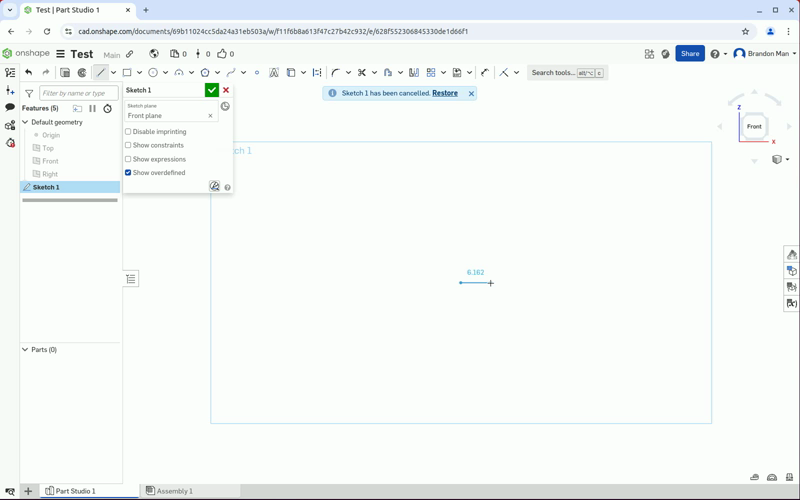
mouse_move(464, 282)
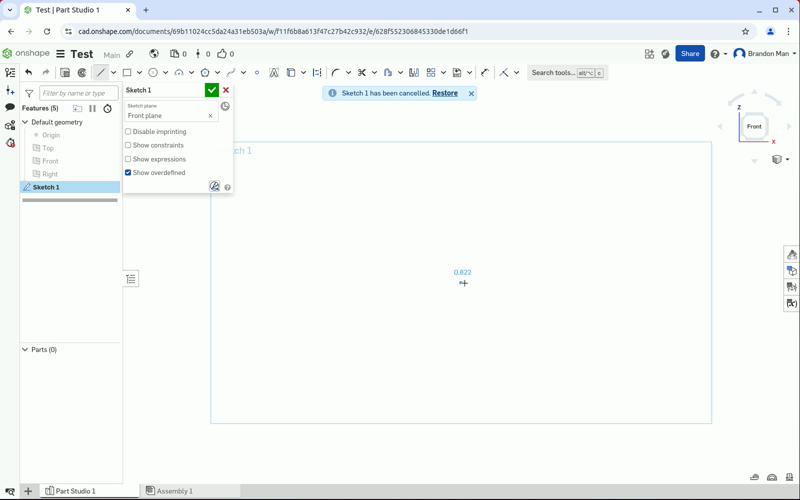
scroll(6)
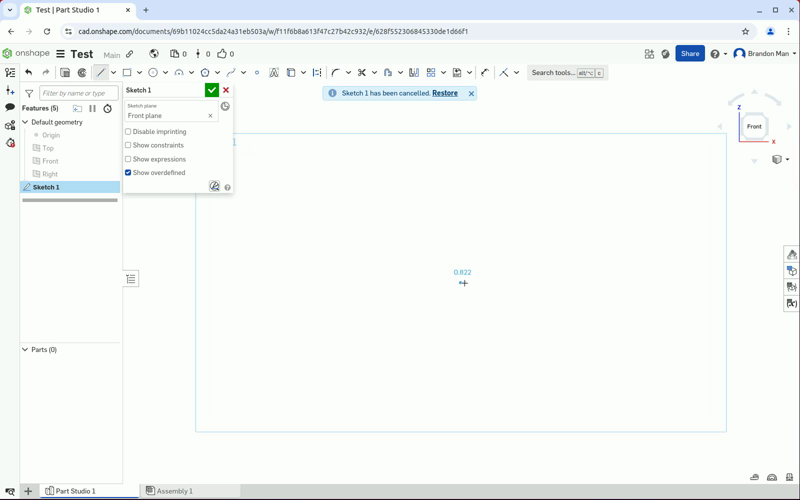
scroll(6)
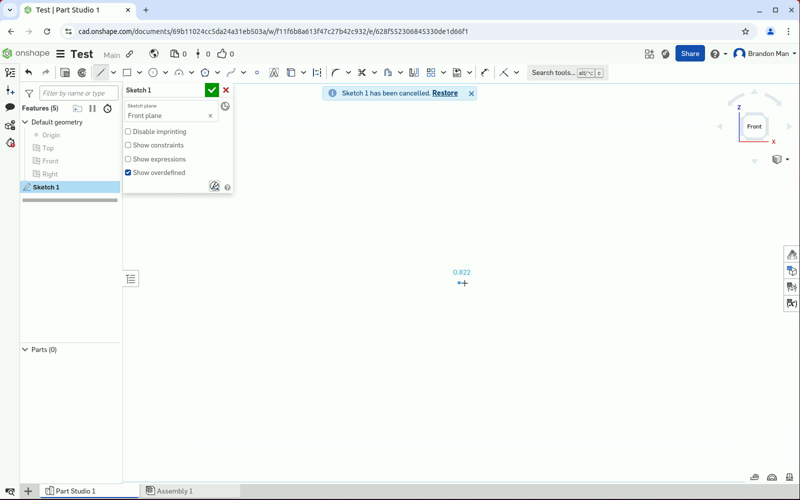
scroll(6)
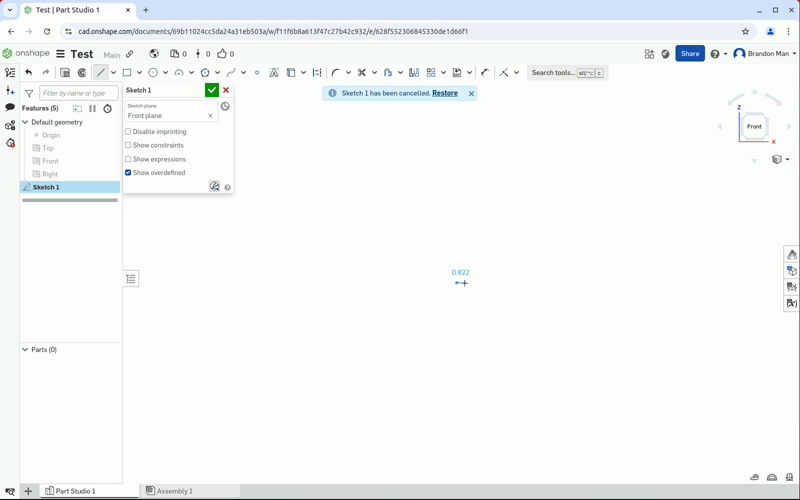
scroll(6)
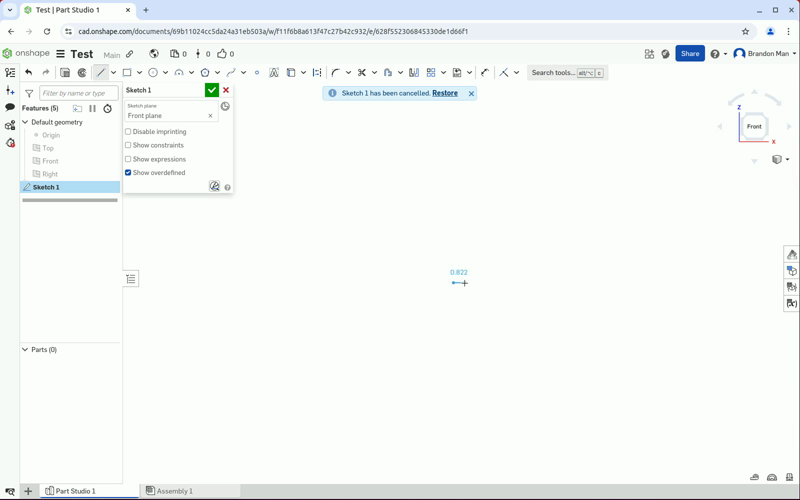
scroll(6)
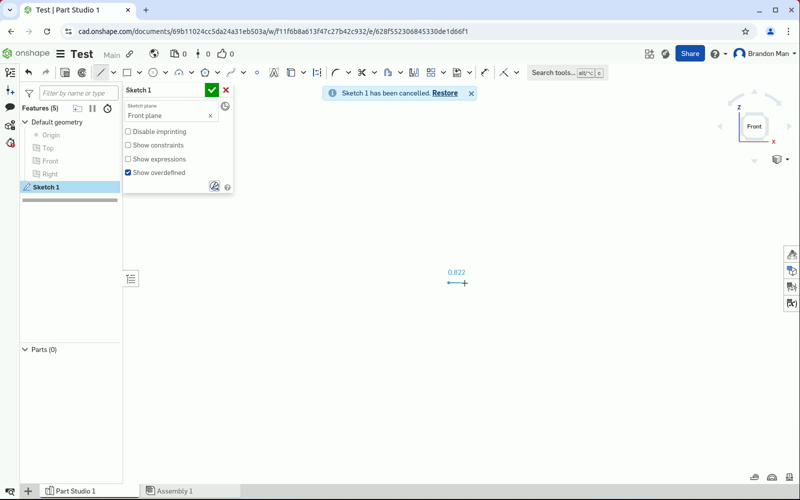
scroll(6)
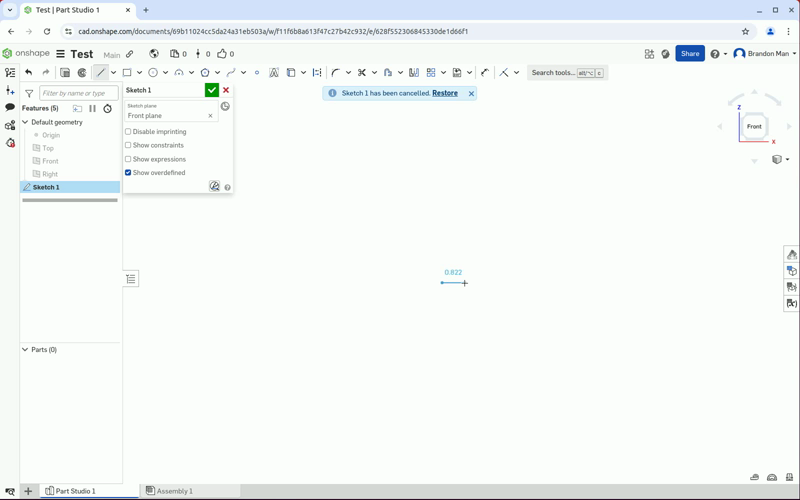
scroll(6)
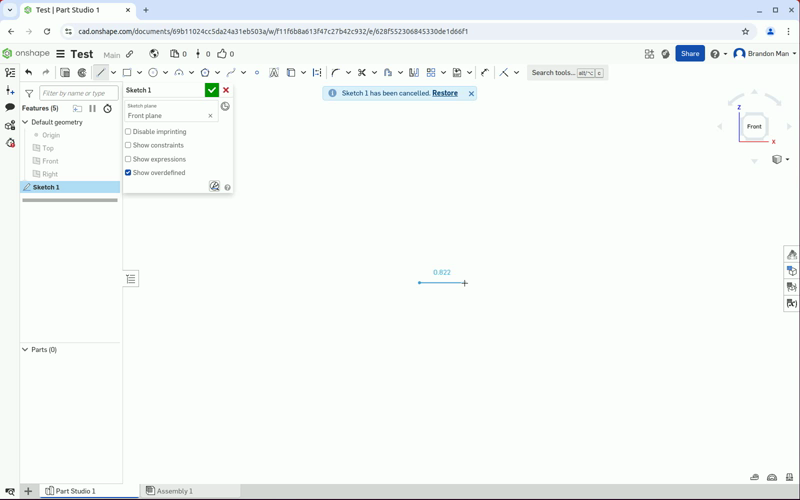
click(464, 282)
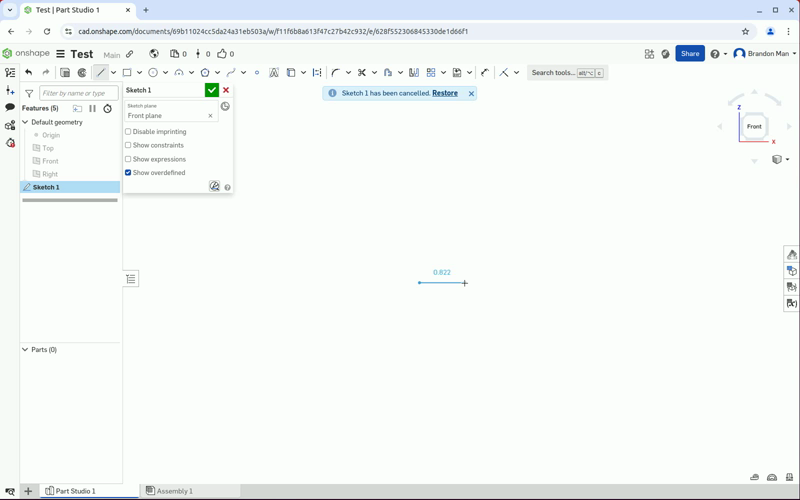
scroll(-6)
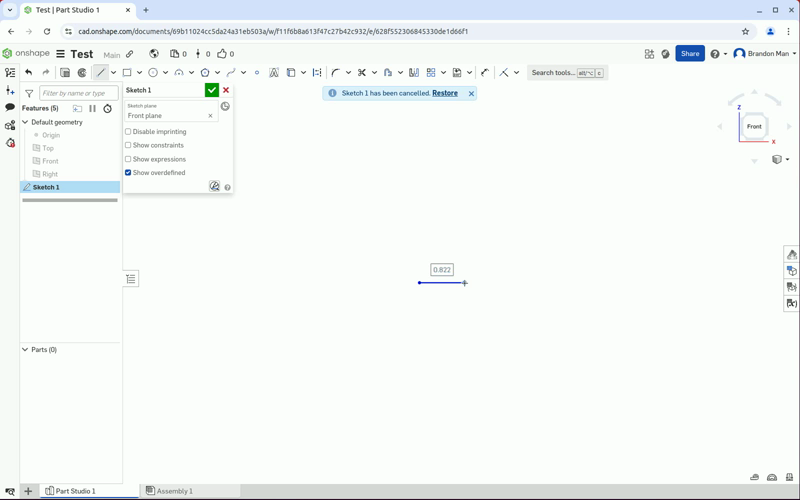
scroll(-6)
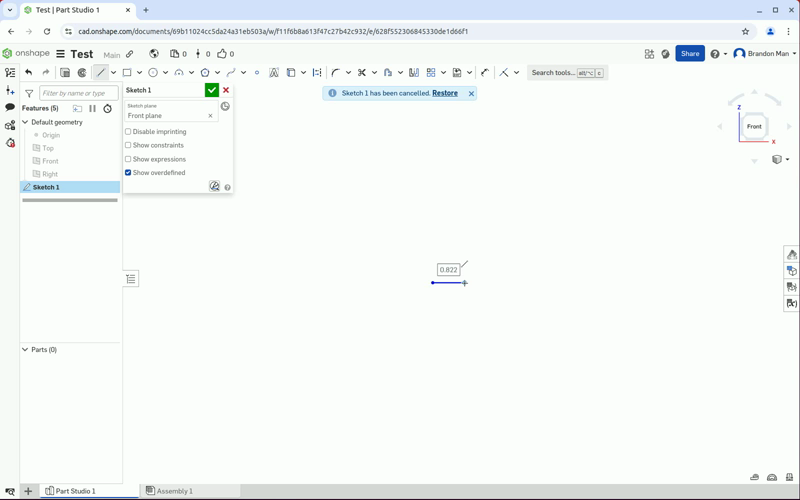
scroll(-6)
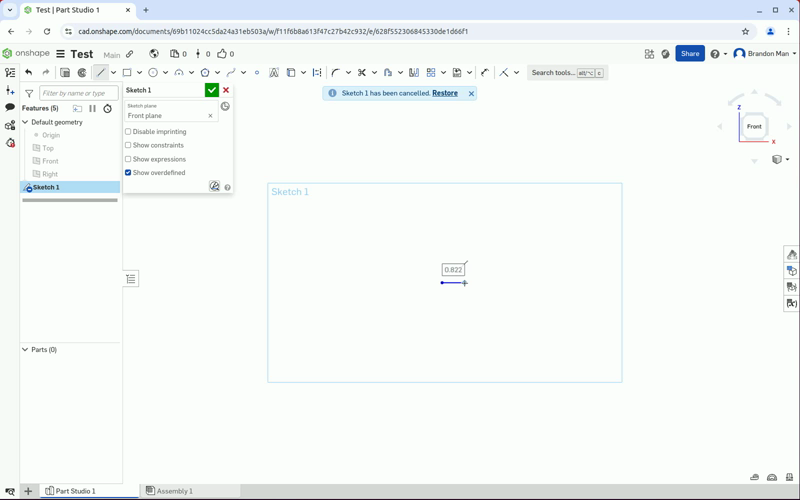
scroll(-6)
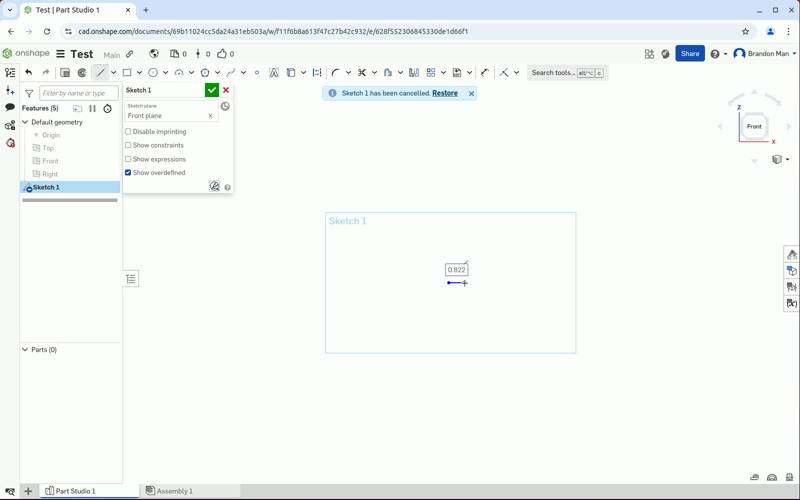
scroll(-6)
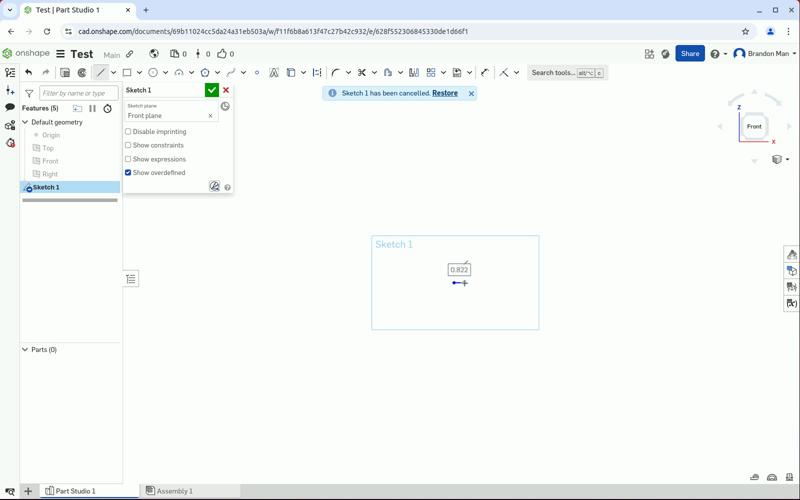
scroll(-6)
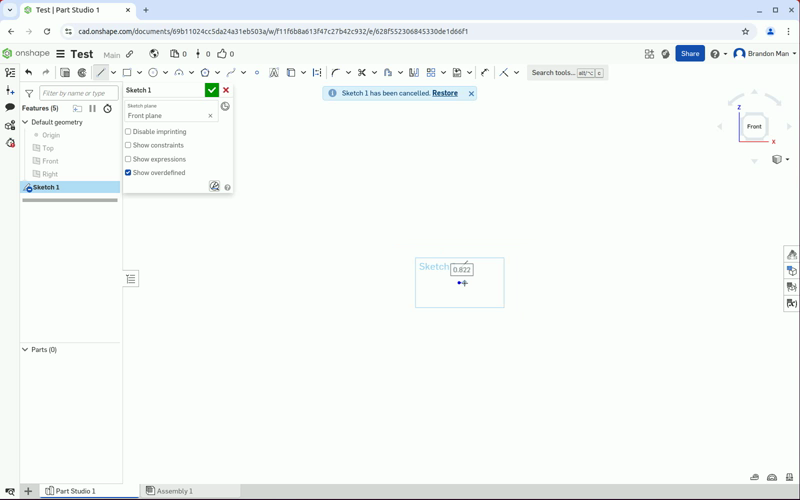
scroll(-6)
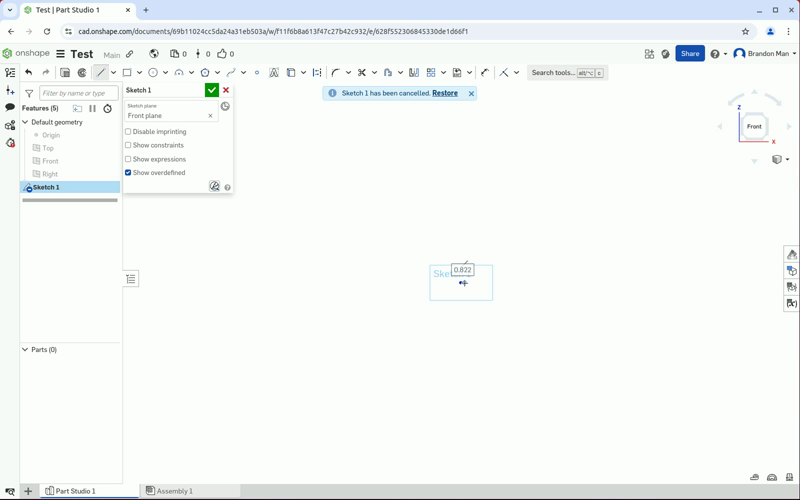
key_up(shift)
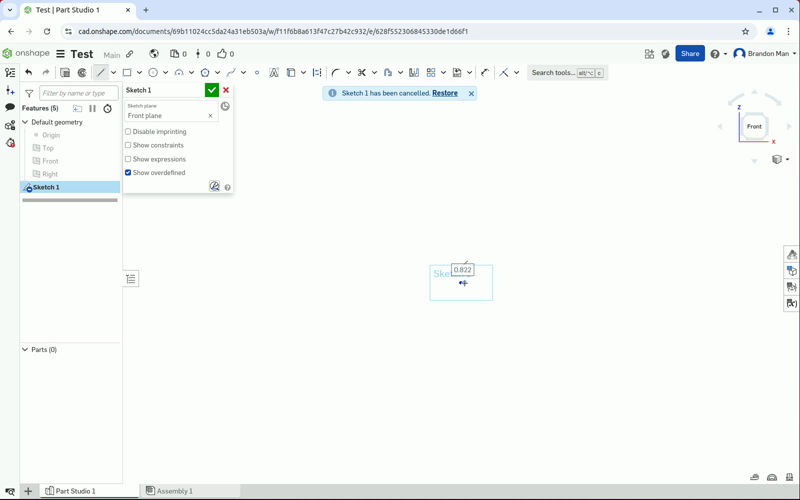
key_down(shift)
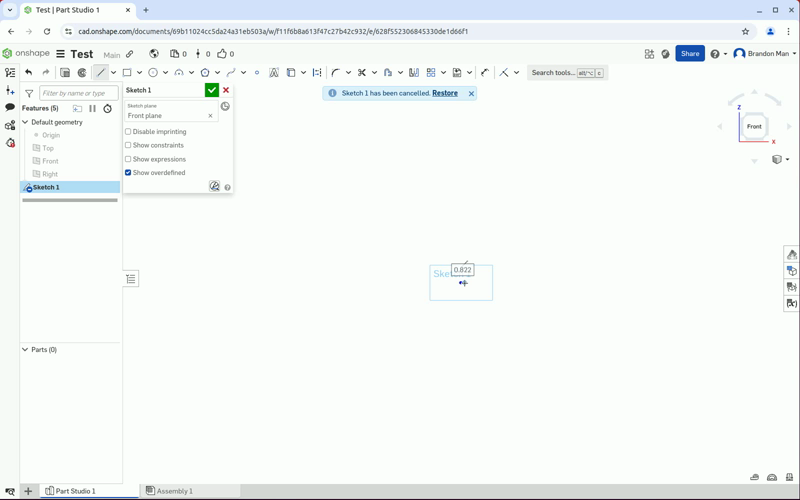
mouse_move(494, 282)
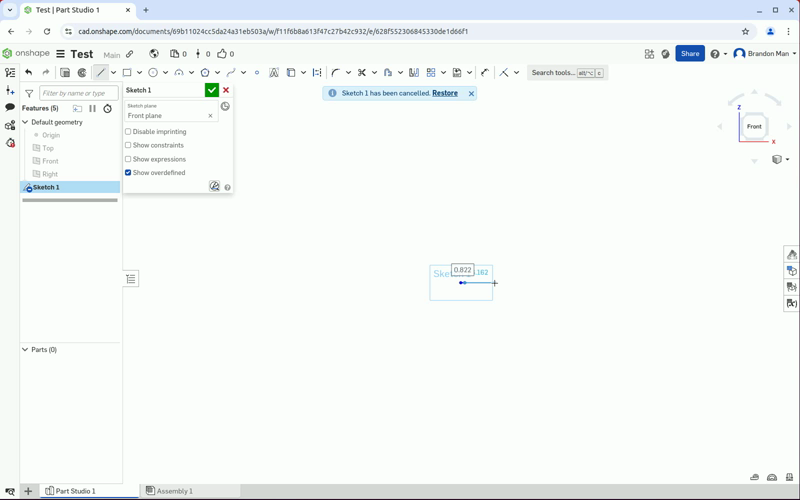
mouse_move(464, 279)
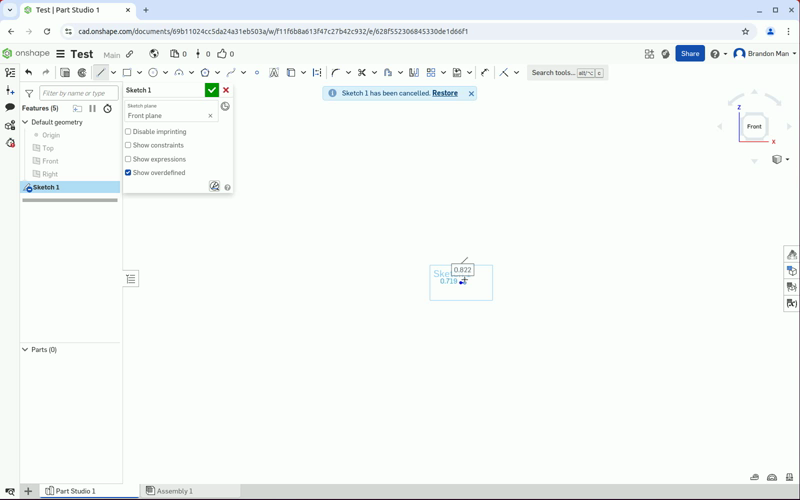
scroll(6)
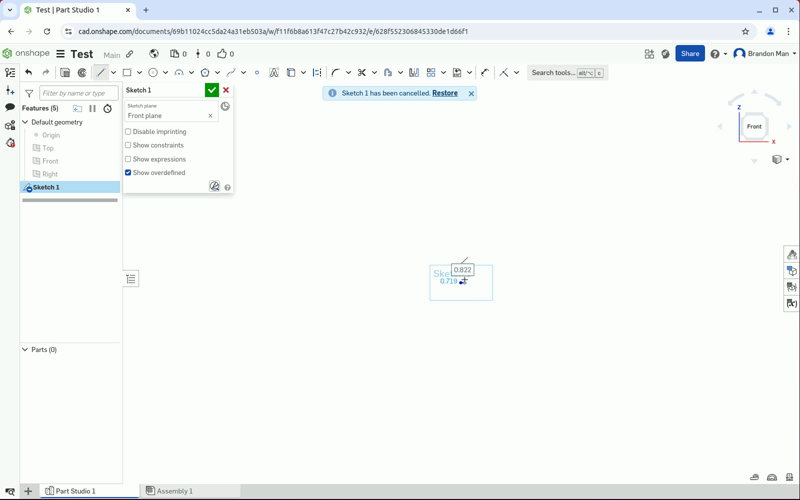
scroll(6)
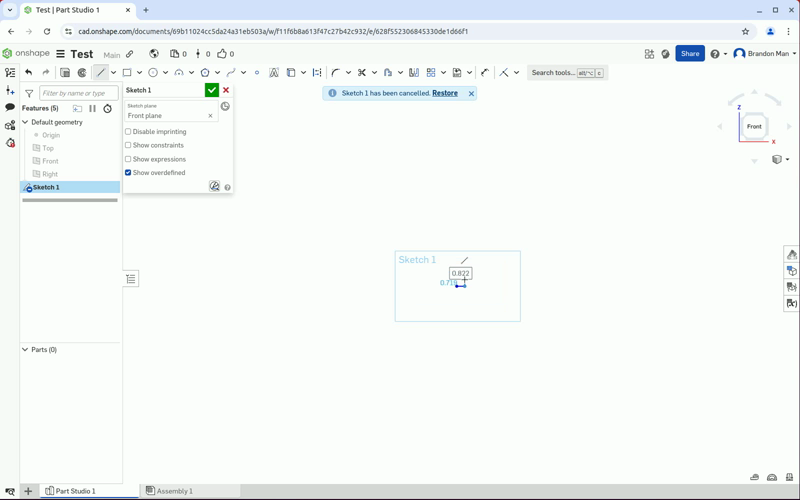
scroll(6)
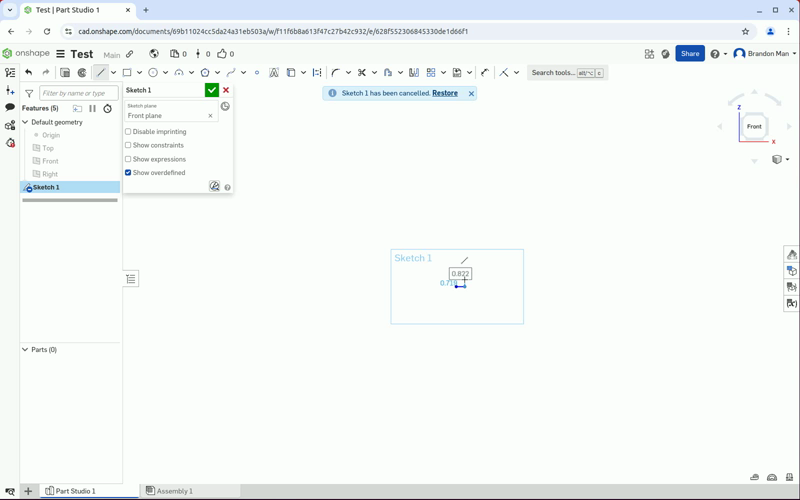
scroll(6)
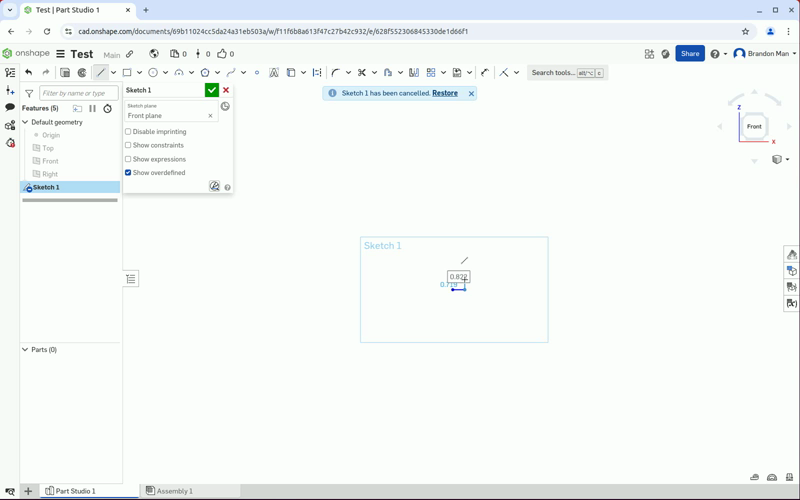
scroll(6)
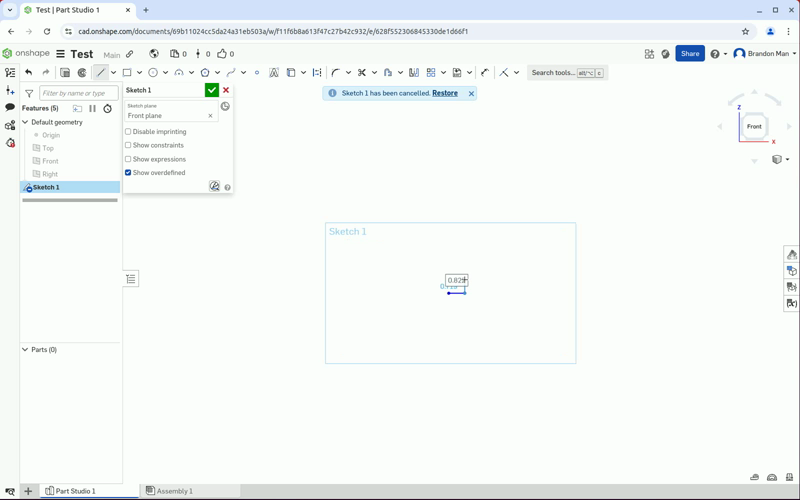
scroll(6)
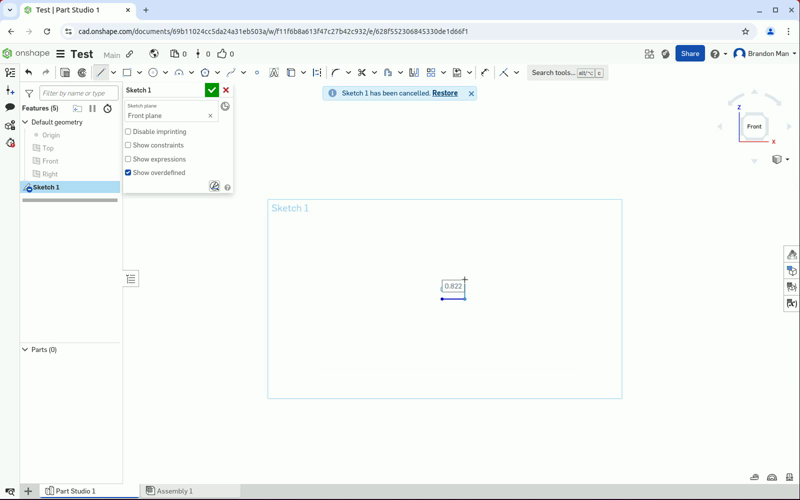
scroll(6)
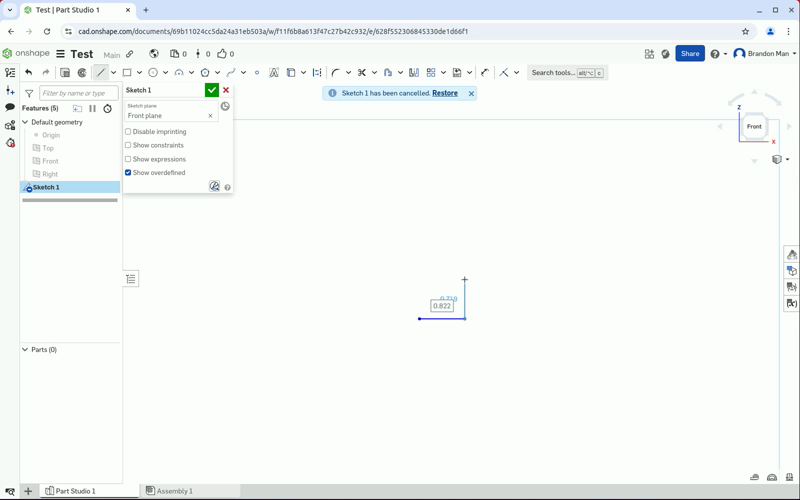
click(464, 279)
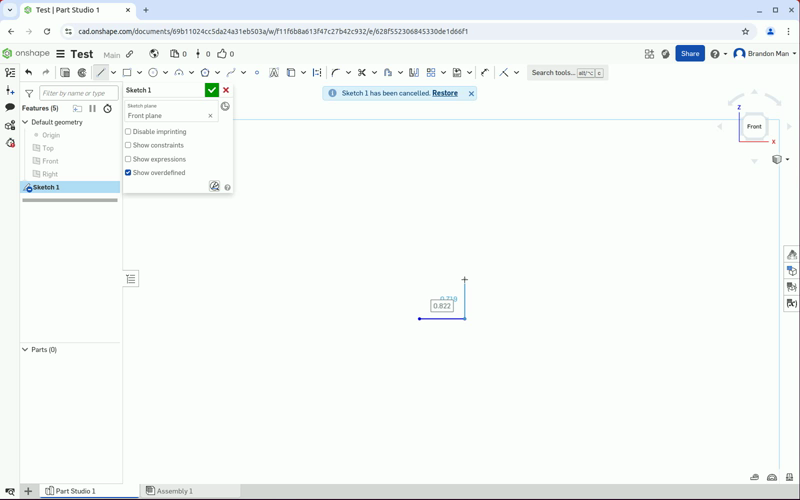
scroll(-6)
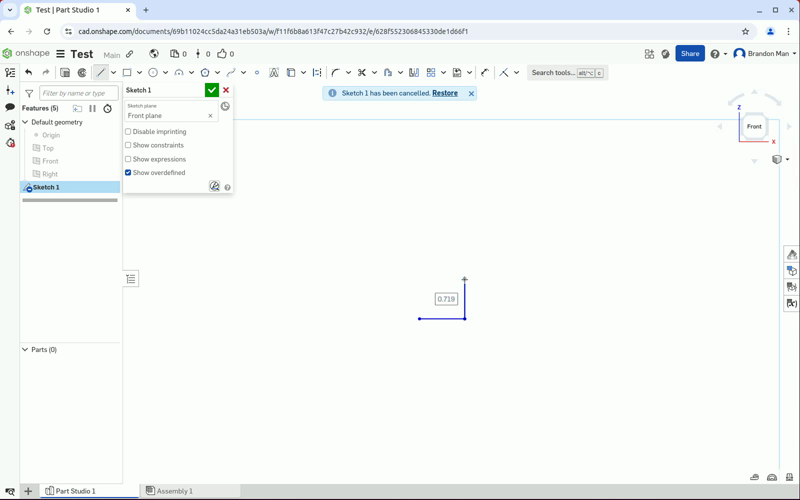
scroll(-6)
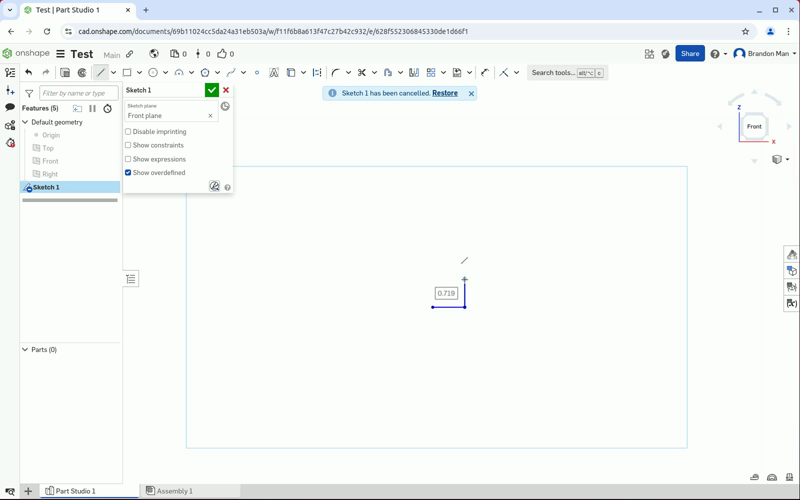
scroll(-6)
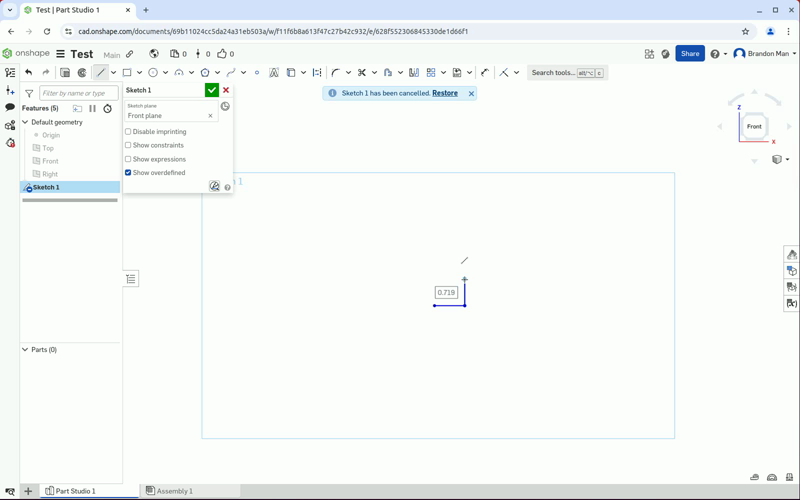
scroll(-6)
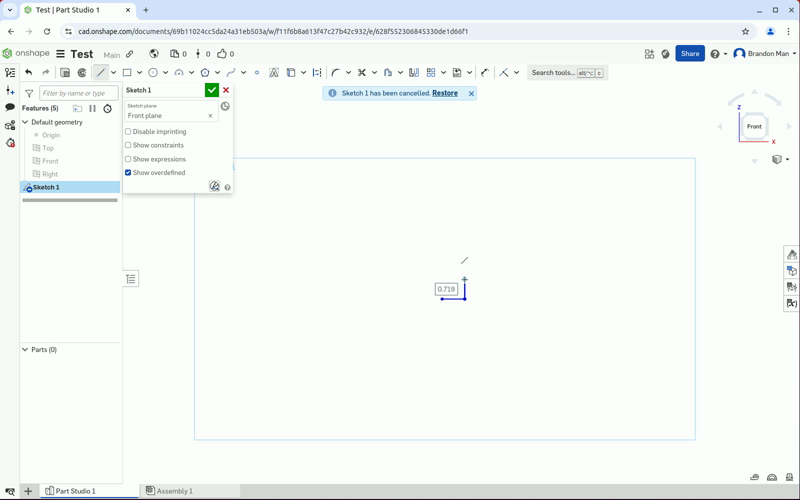
scroll(-6)
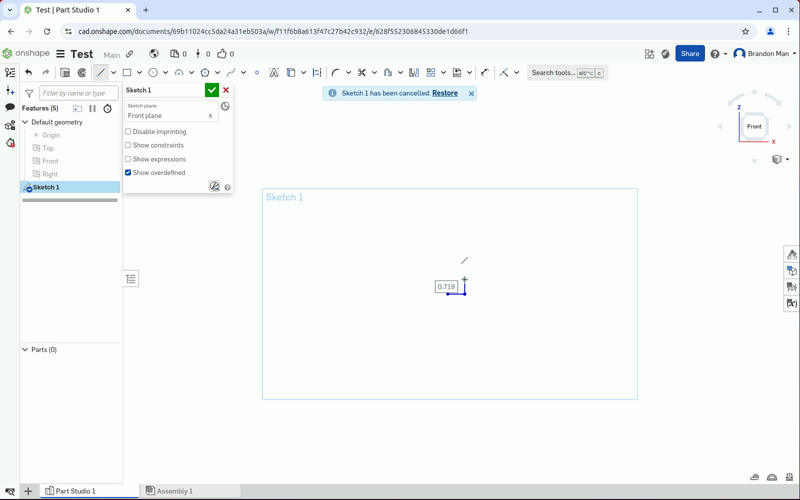
scroll(-6)
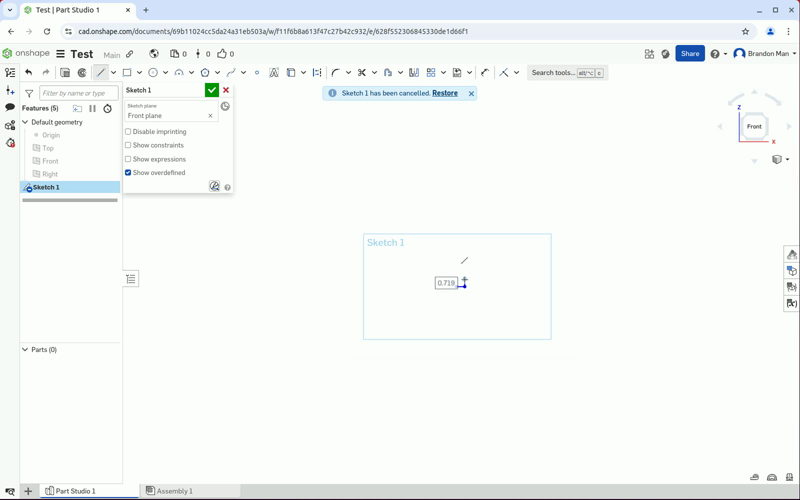
scroll(-6)
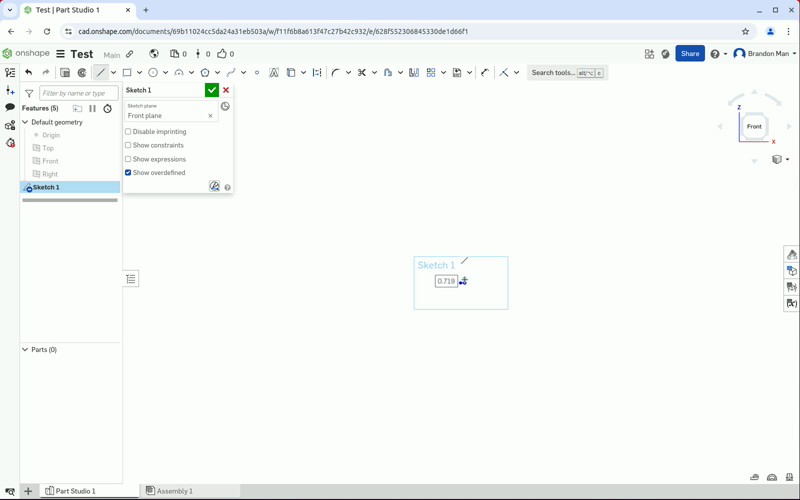
key_up(shift)
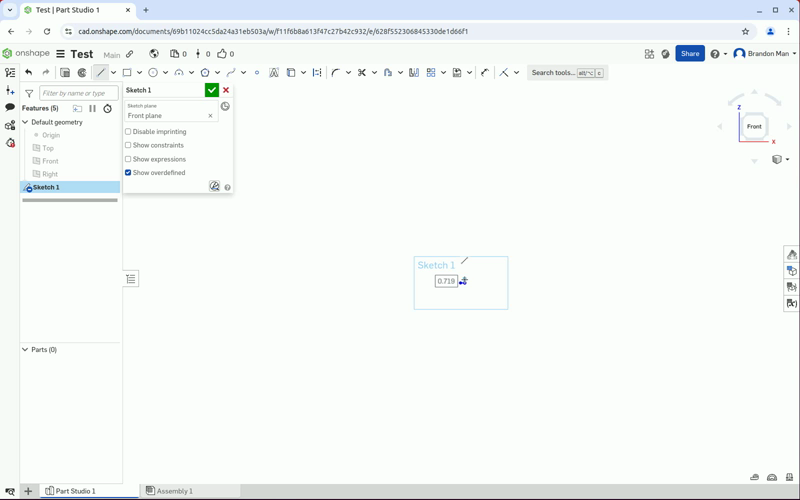
key_down(shift)
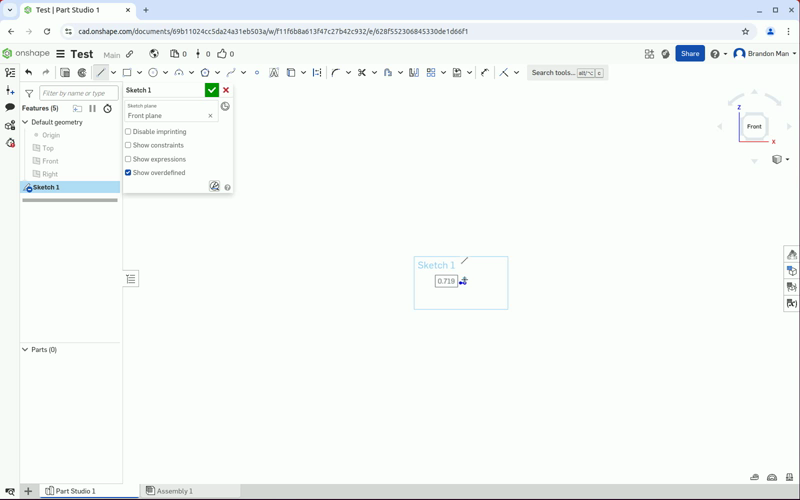
mouse_move(494, 279)
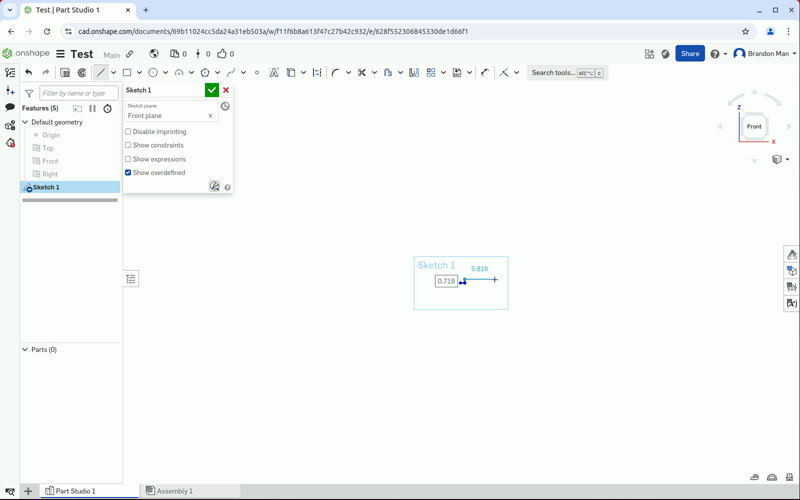
mouse_move(464, 276)
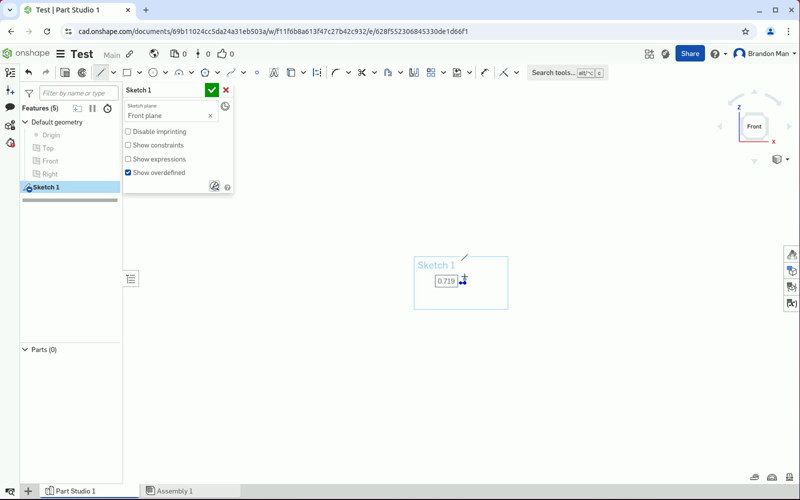
scroll(6)
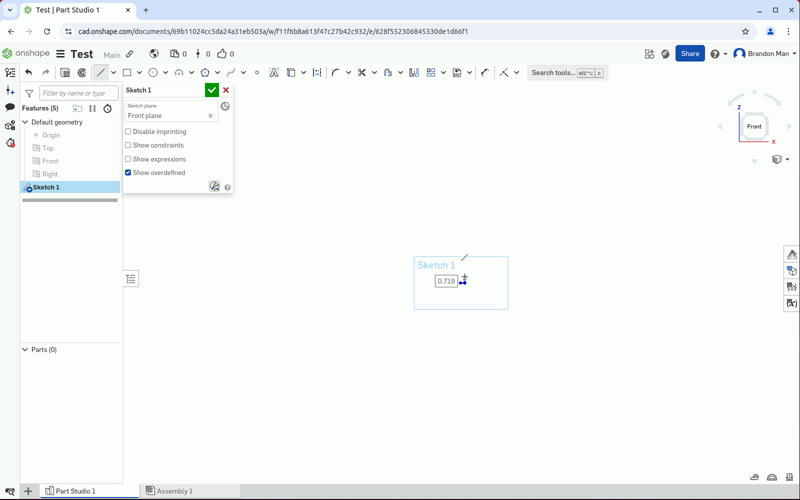
scroll(6)
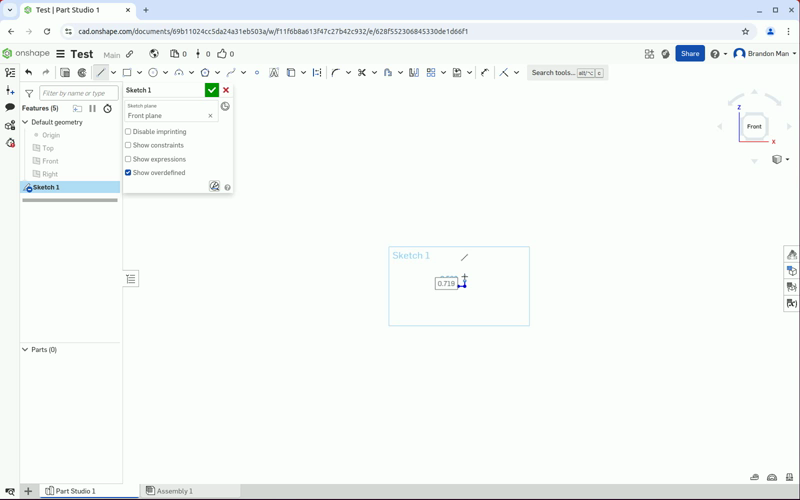
scroll(6)
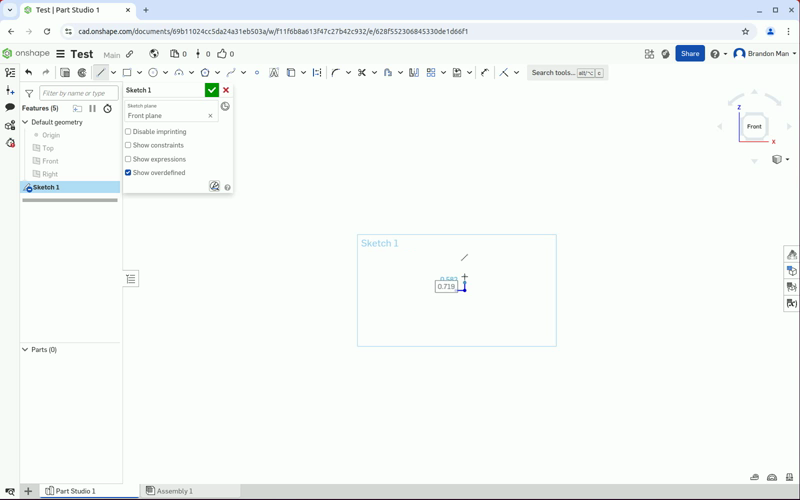
scroll(6)
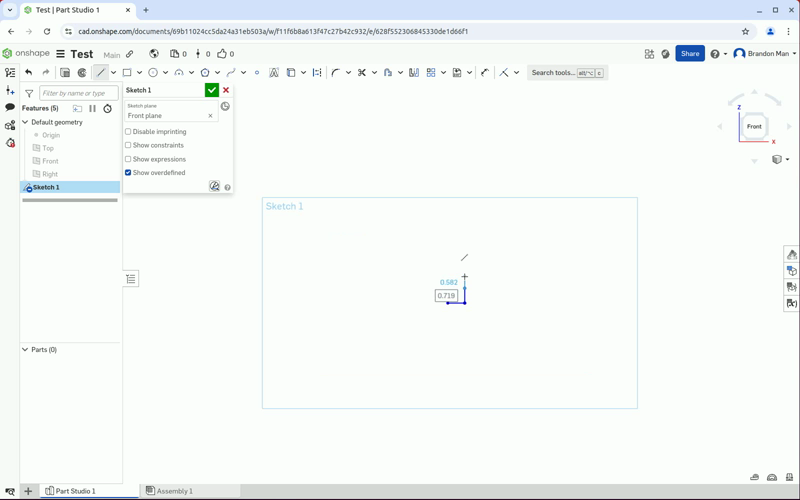
scroll(6)
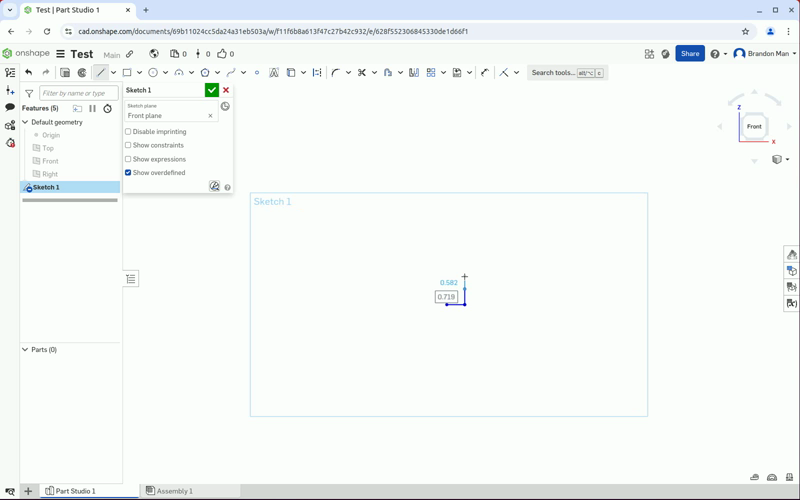
scroll(6)
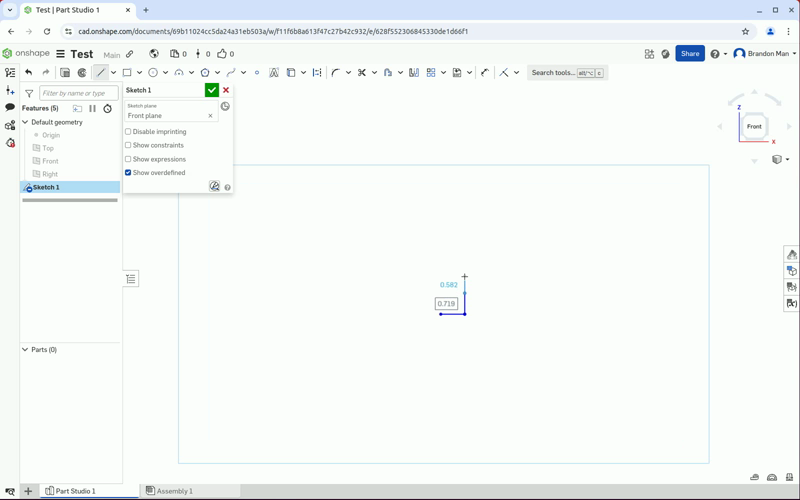
scroll(6)
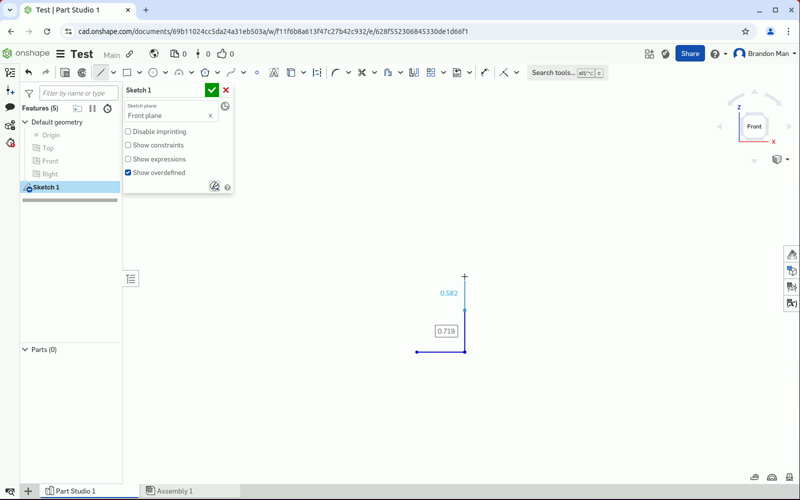
click(464, 276)
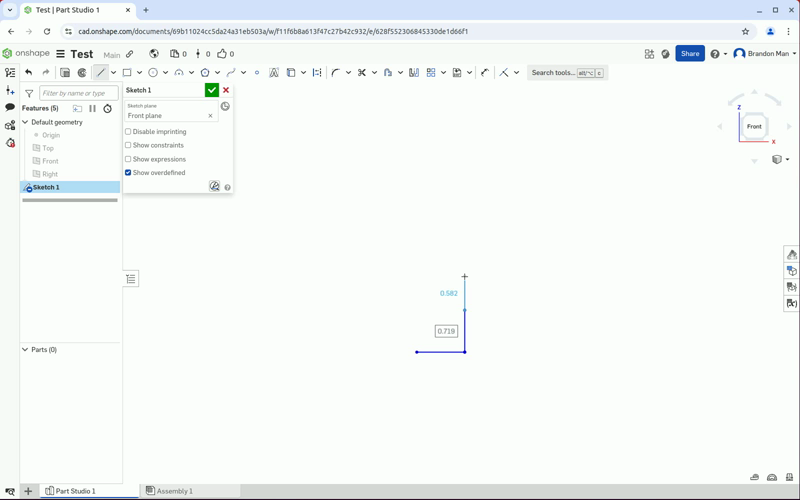
scroll(-6)
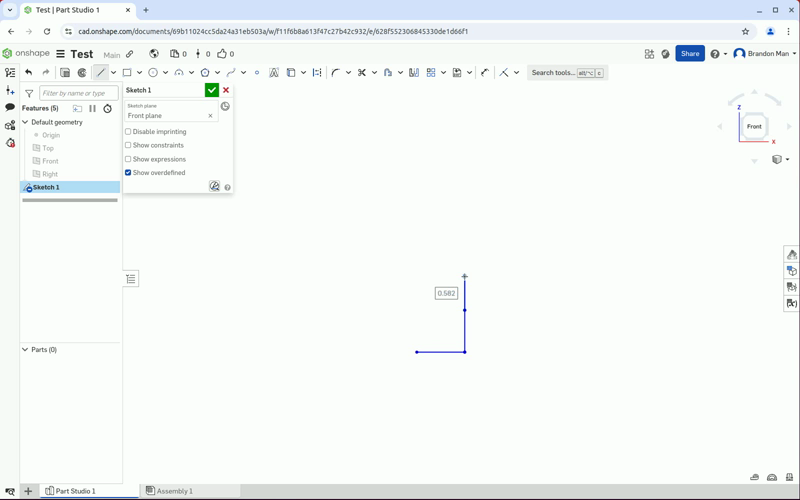
scroll(-6)
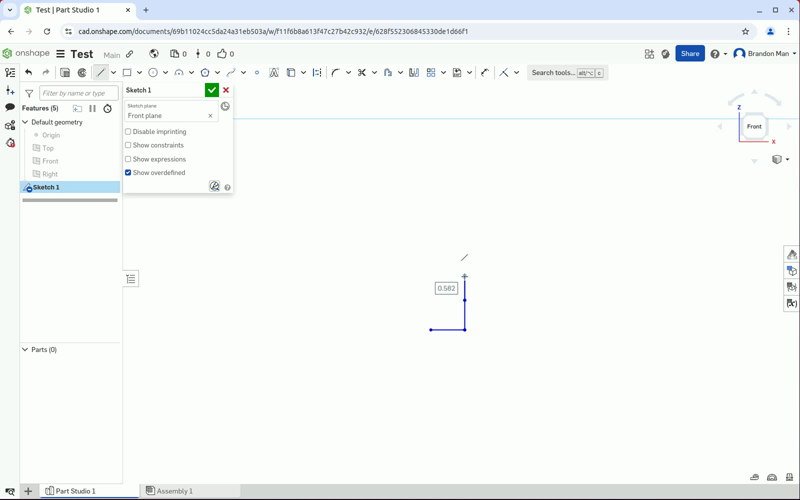
scroll(-6)
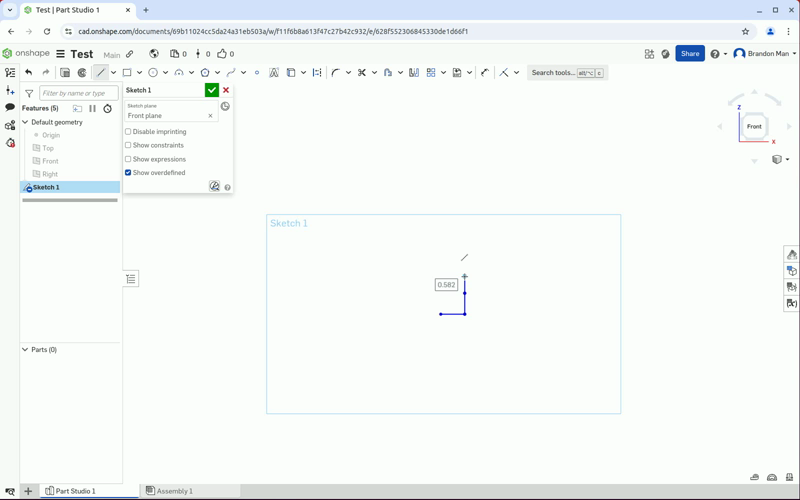
scroll(-6)
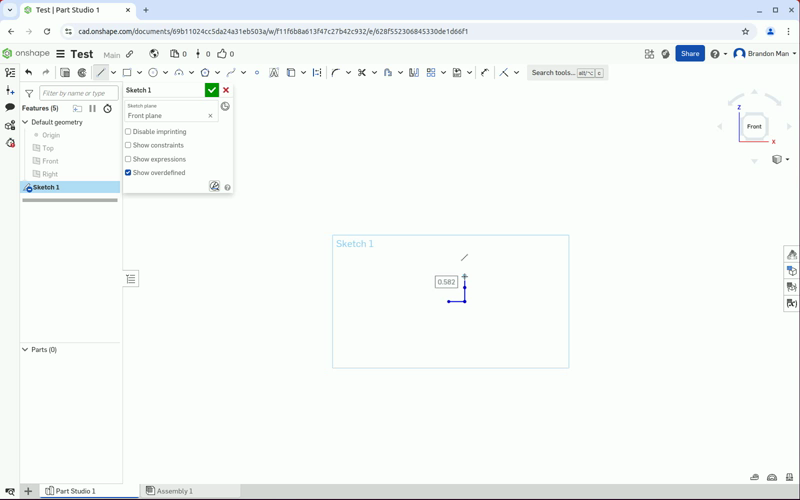
scroll(-6)
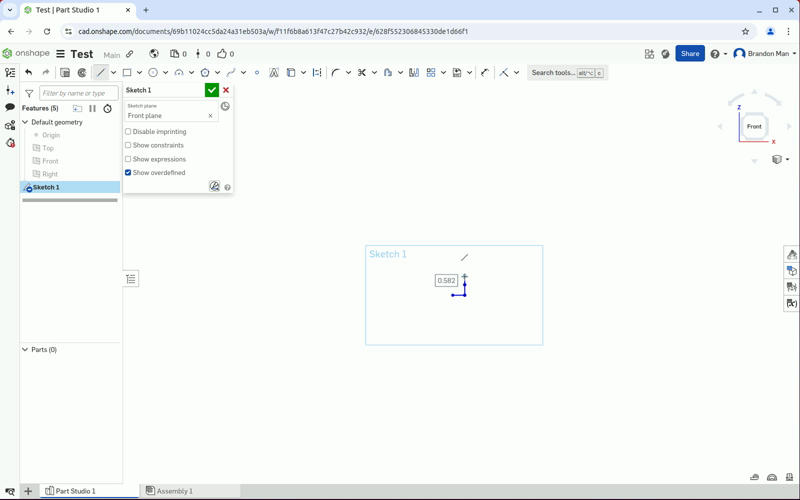
scroll(-6)
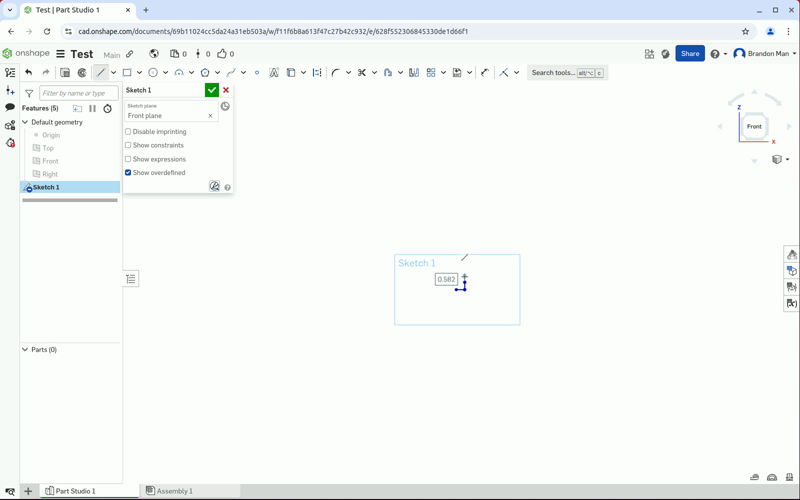
scroll(-6)
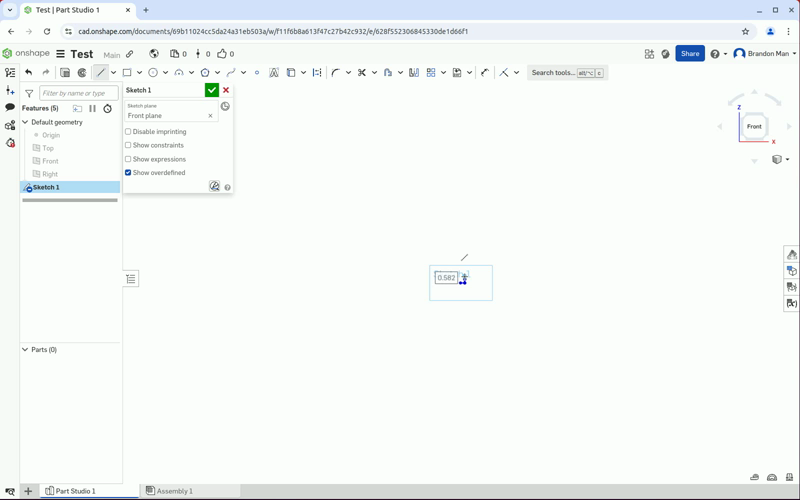
key_up(shift)
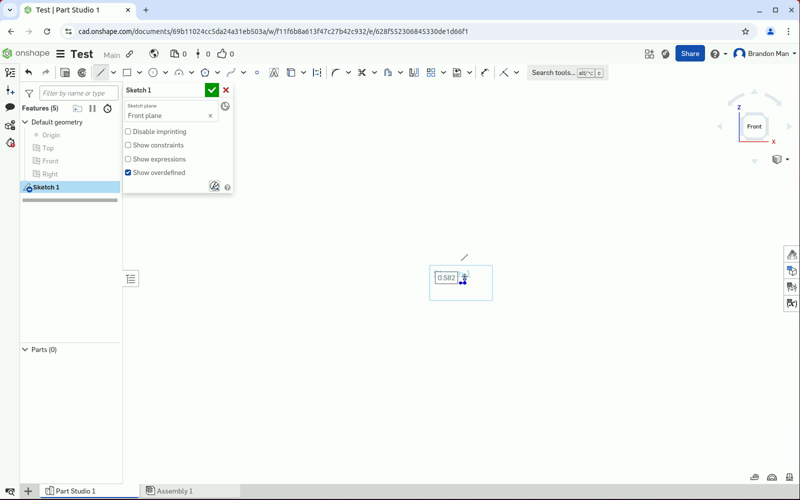
key_down(shift)
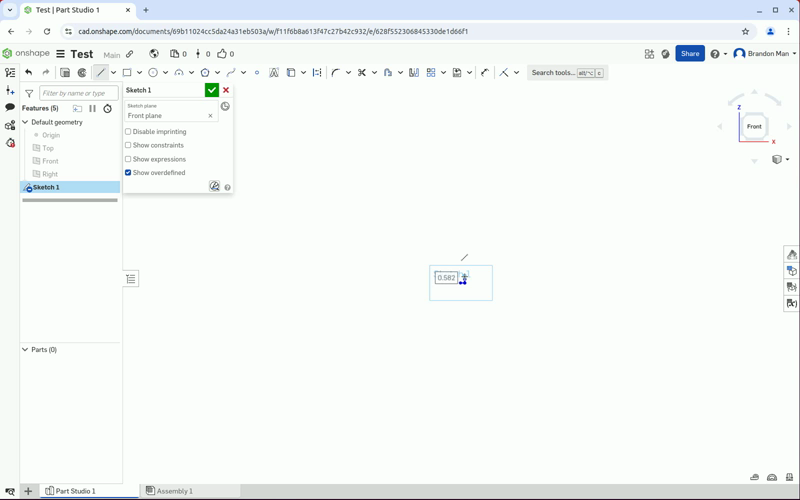
mouse_move(494, 276)
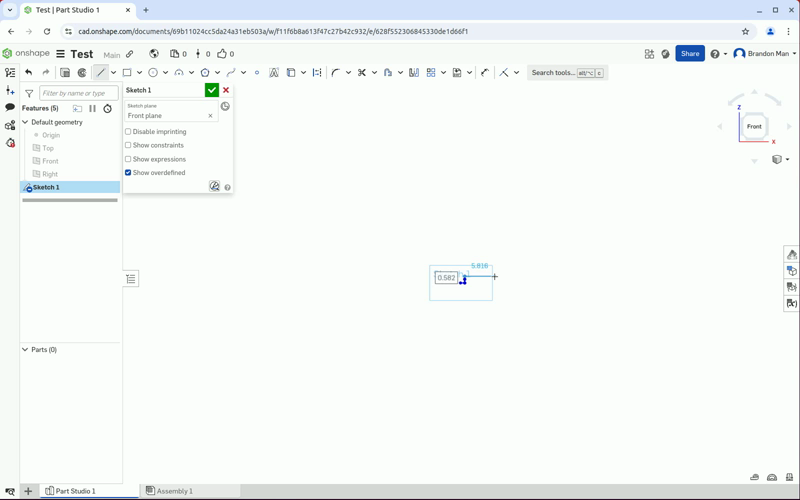
mouse_move(460, 276)
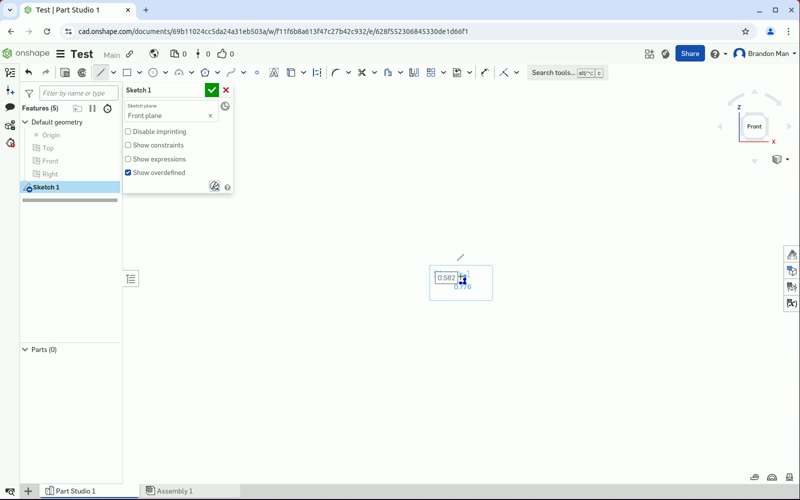
scroll(6)
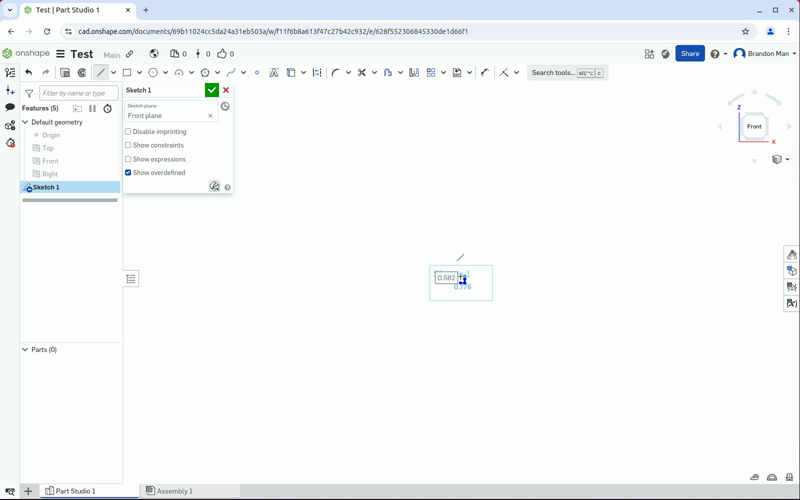
scroll(6)
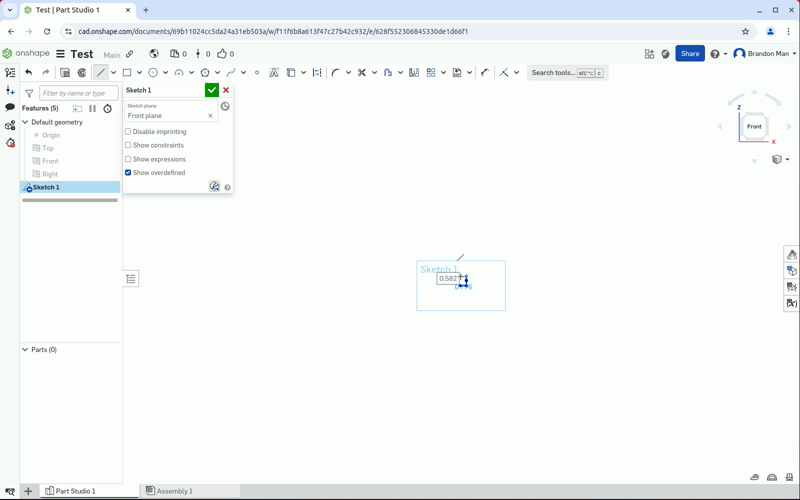
scroll(6)
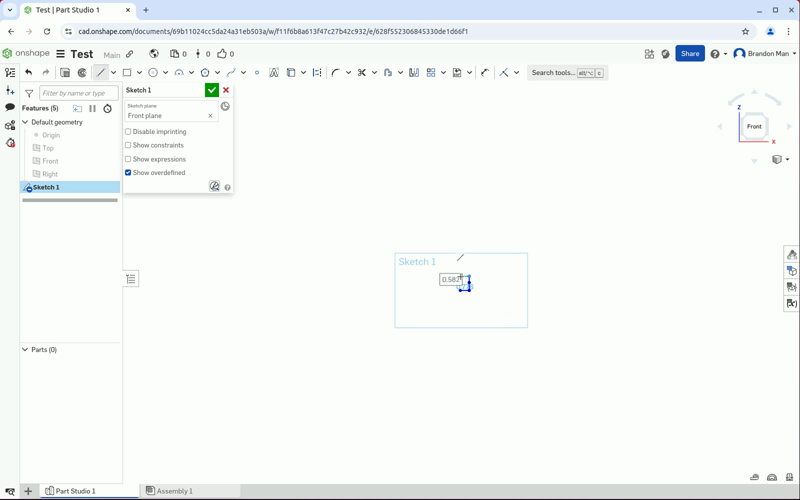
scroll(6)
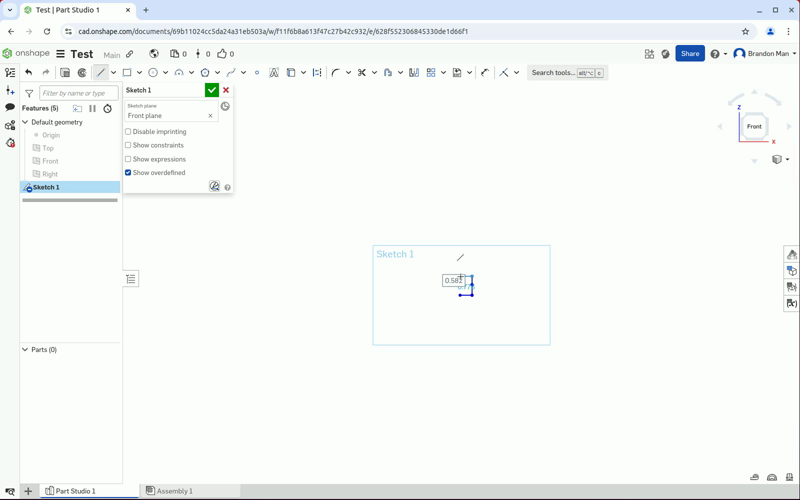
scroll(6)
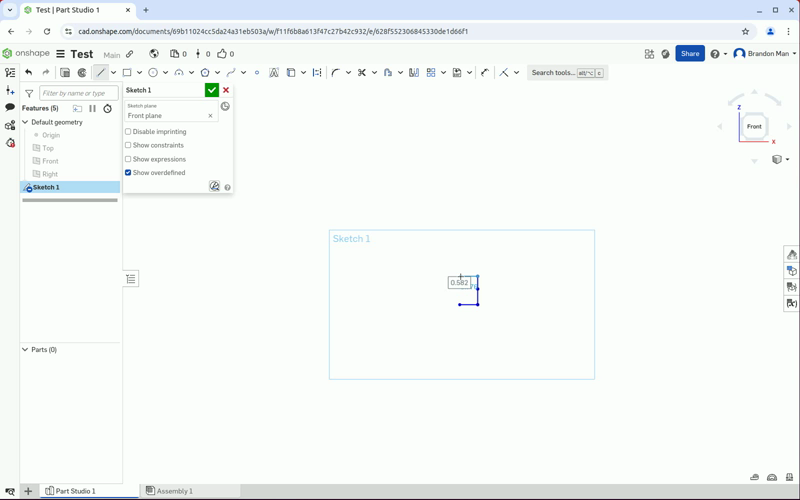
scroll(6)
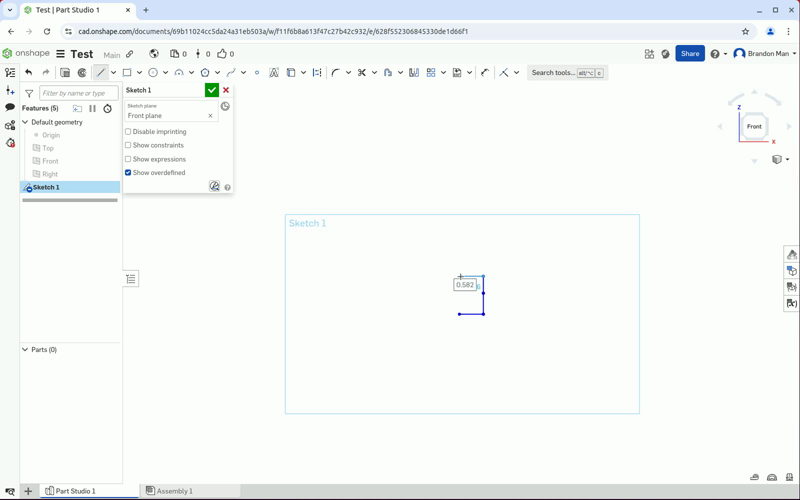
scroll(6)
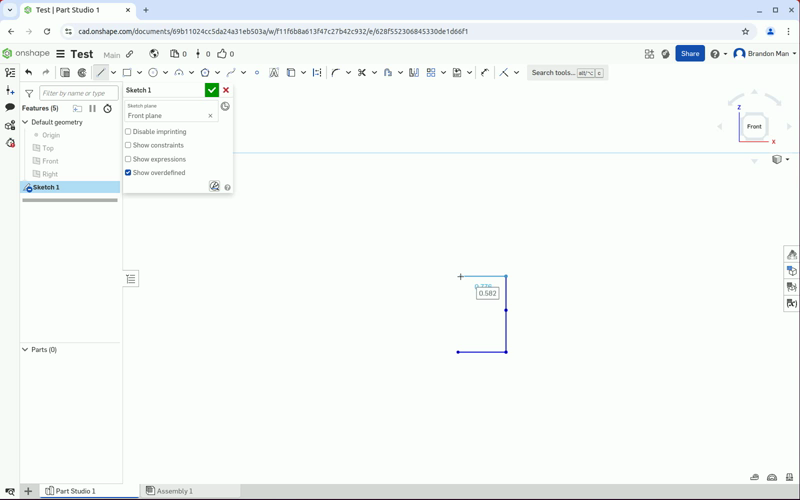
click(460, 276)
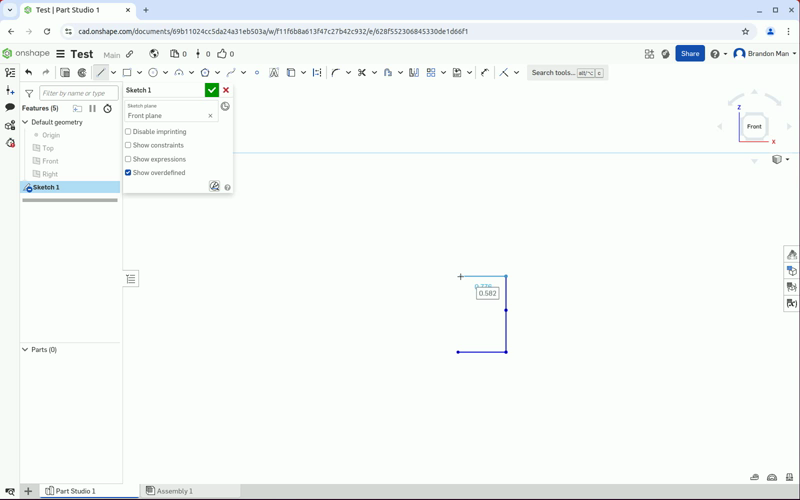
scroll(-6)
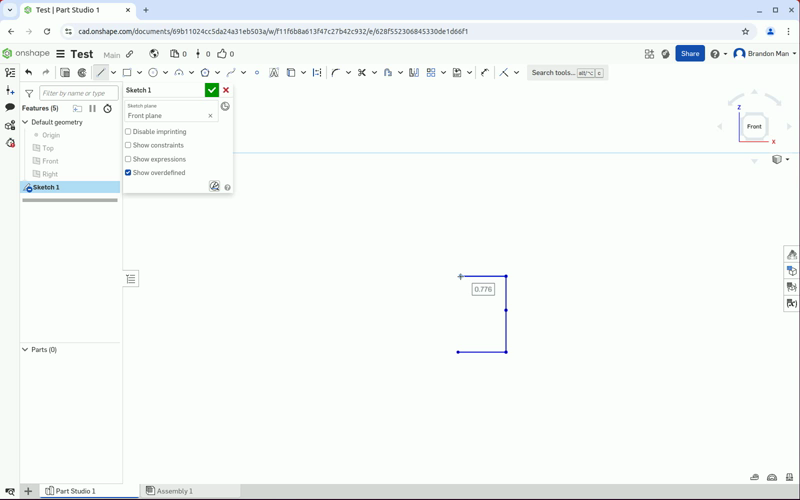
scroll(-6)
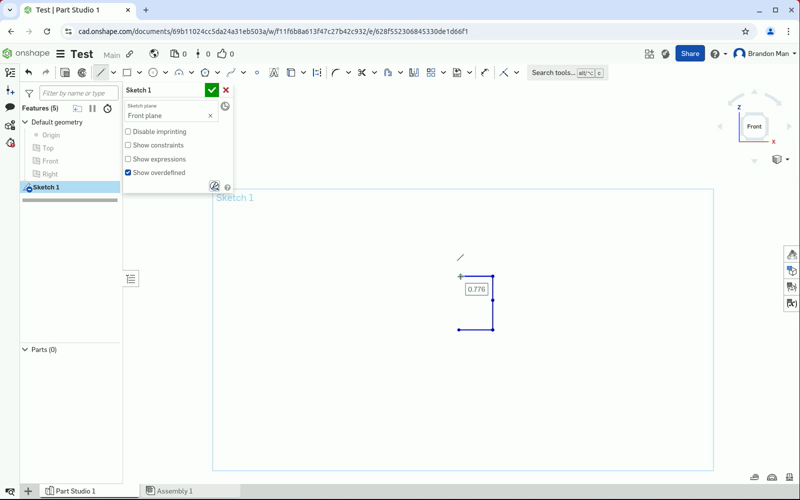
scroll(-6)
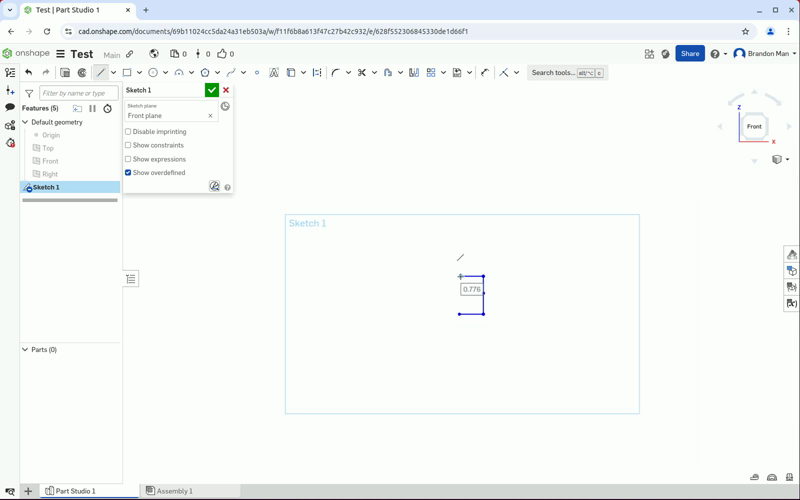
scroll(-6)
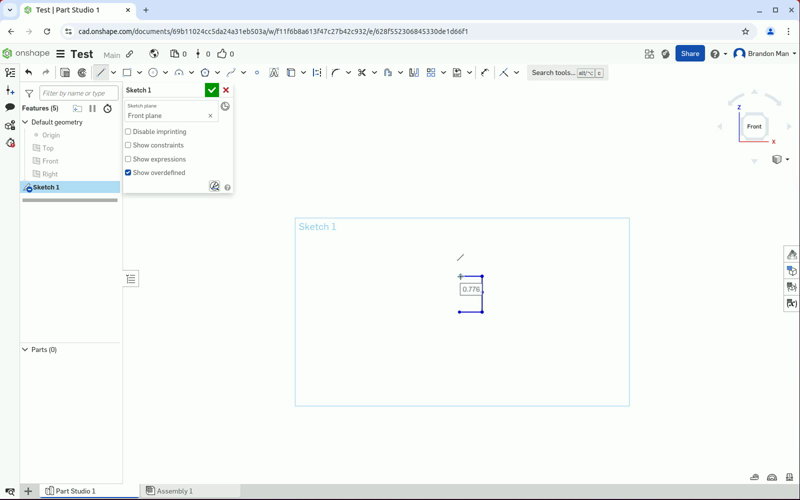
scroll(-6)
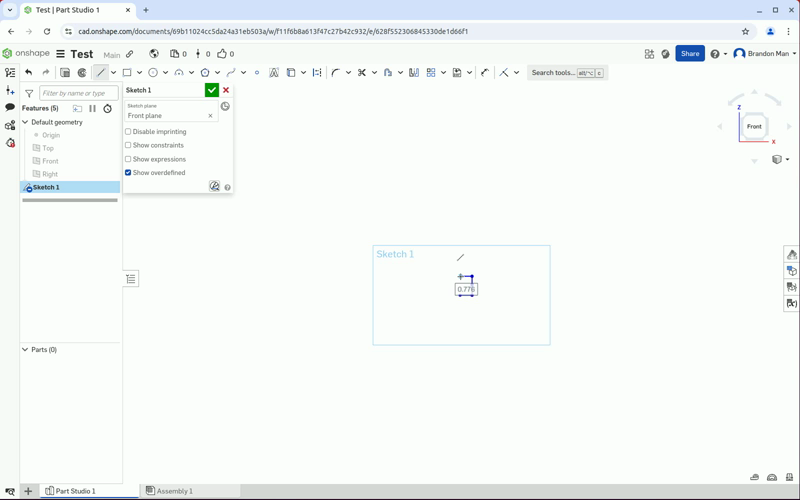
scroll(-6)
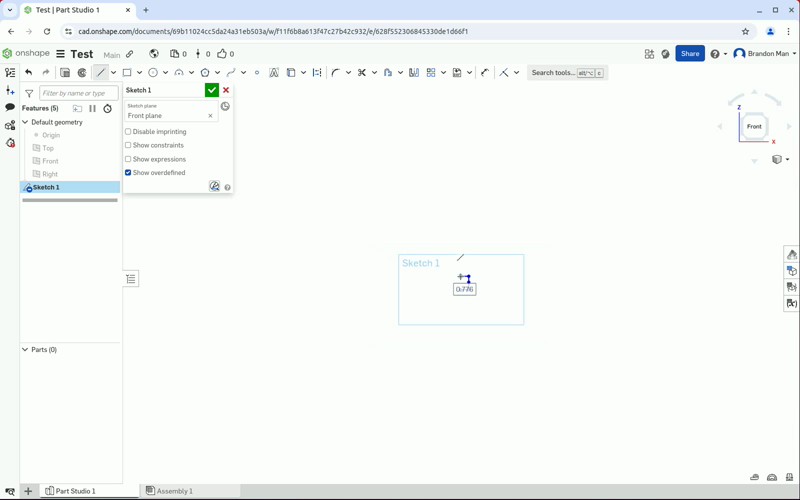
scroll(-6)
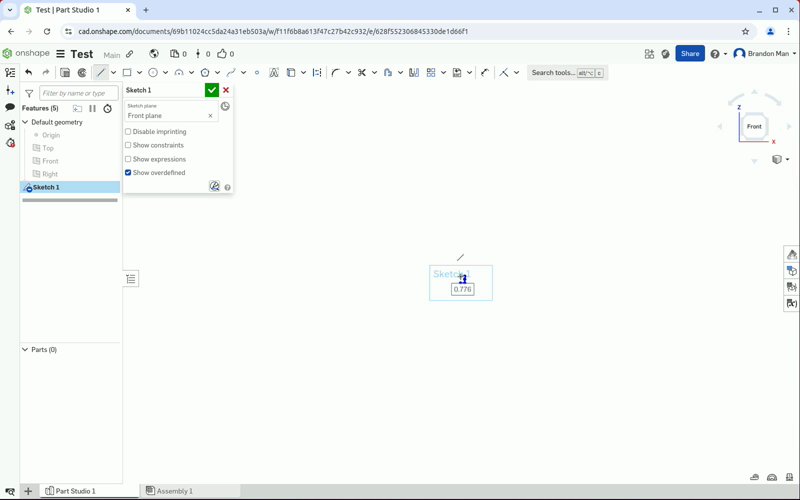
key_up(shift)
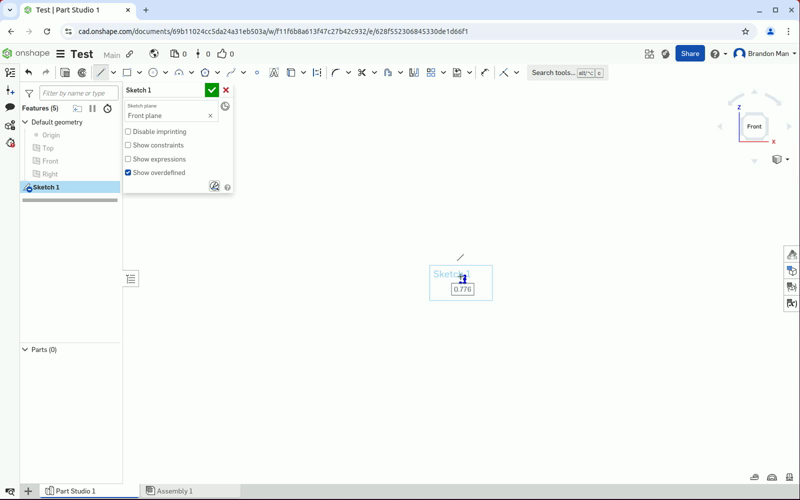
mouse_move(490, 276)
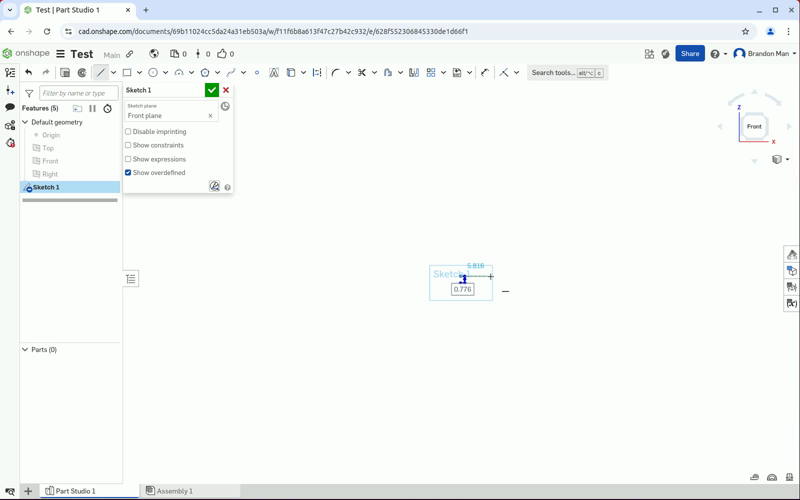
key_down(shift)
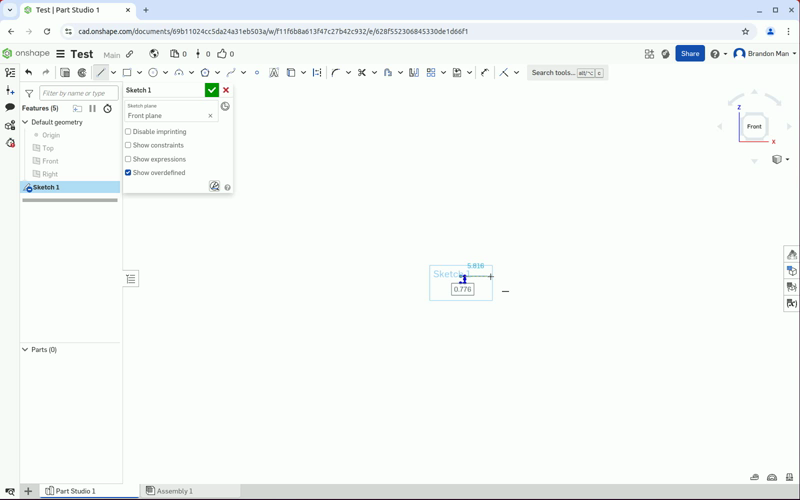
mouse_move(460, 282)
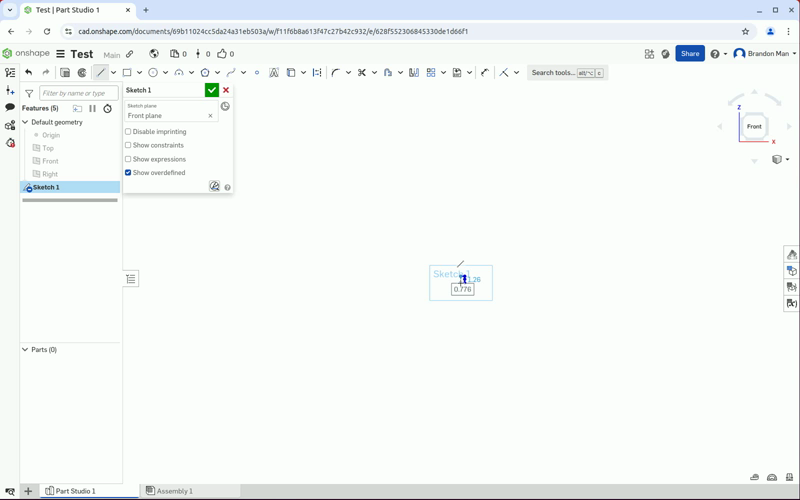
scroll(6)
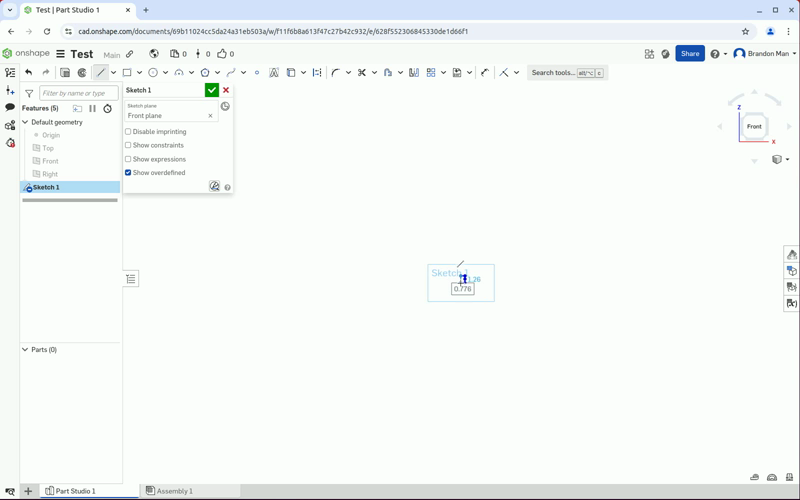
scroll(6)
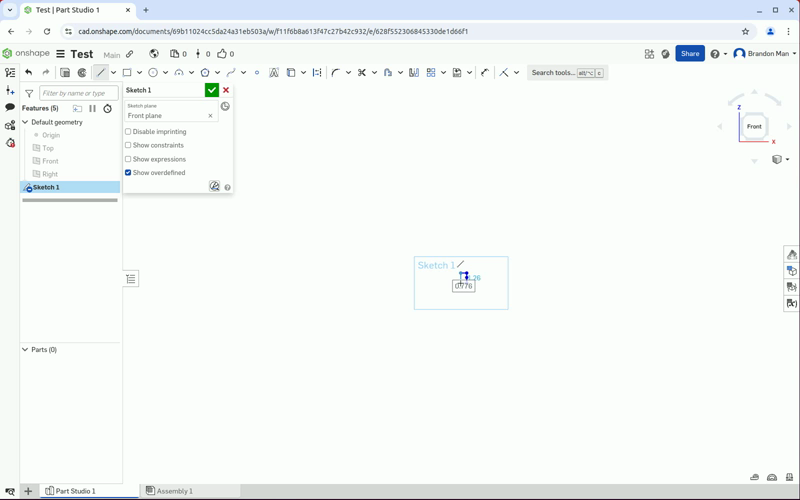
scroll(6)
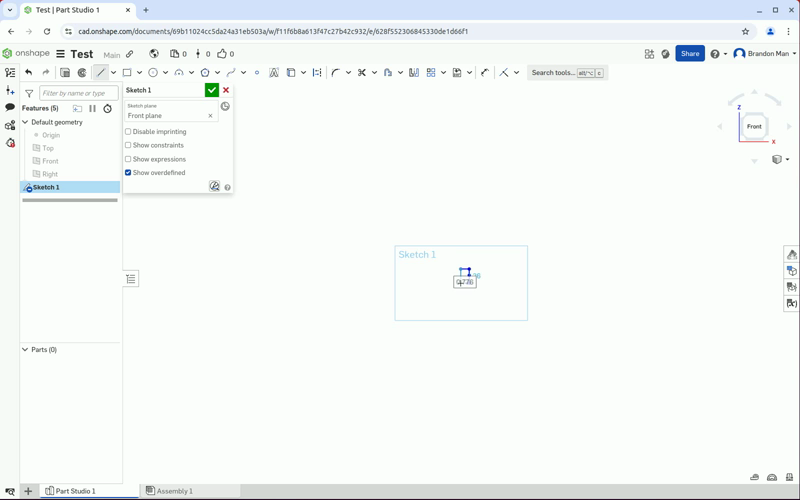
scroll(6)
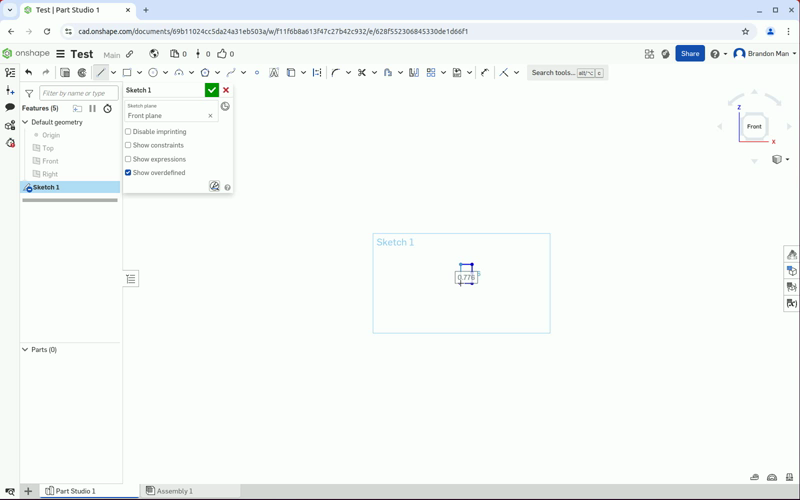
scroll(6)
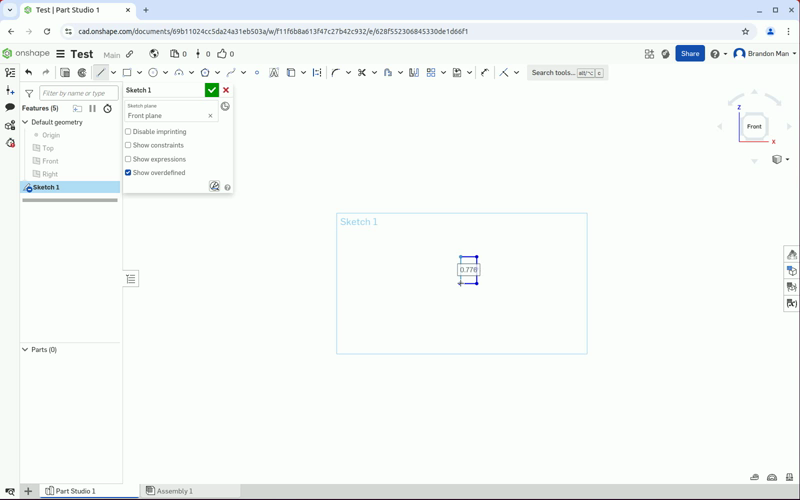
scroll(6)
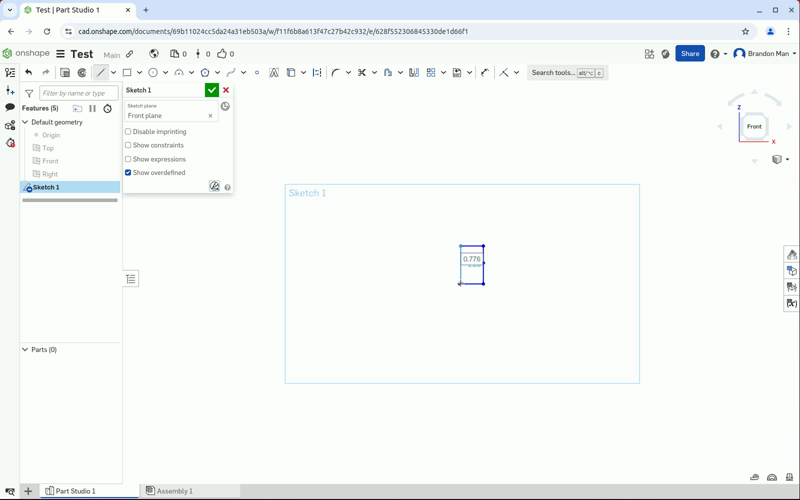
scroll(6)
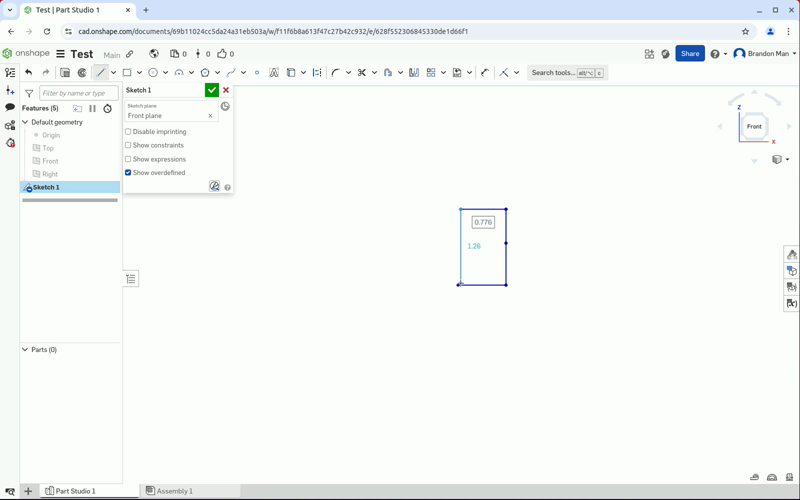
key_up(shift)
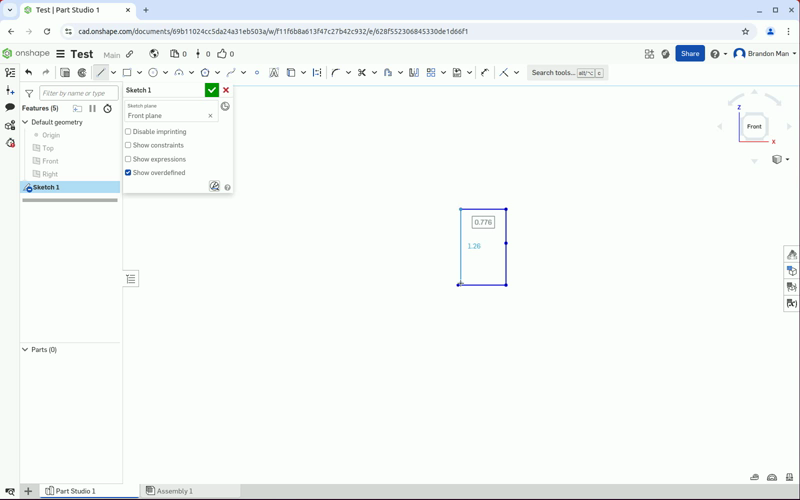
click(460, 282)
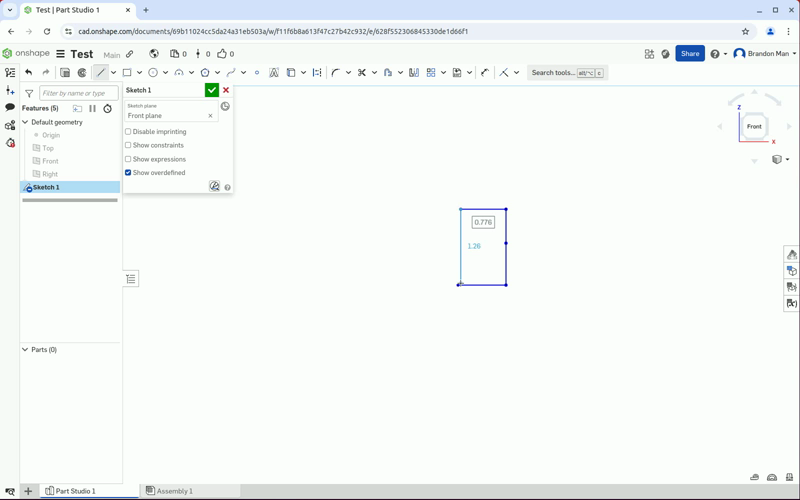
scroll(-6)
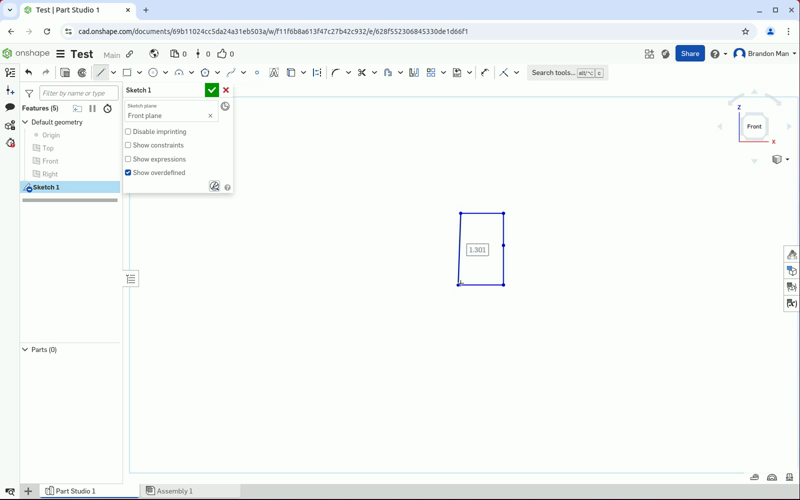
scroll(-6)
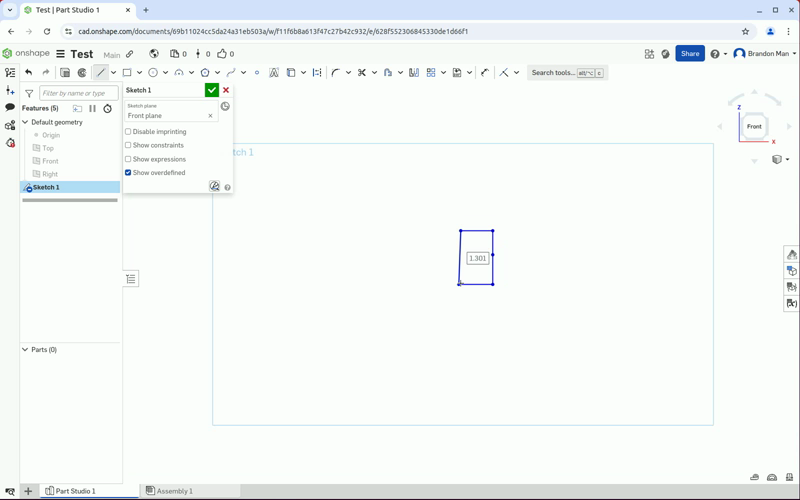
scroll(-6)
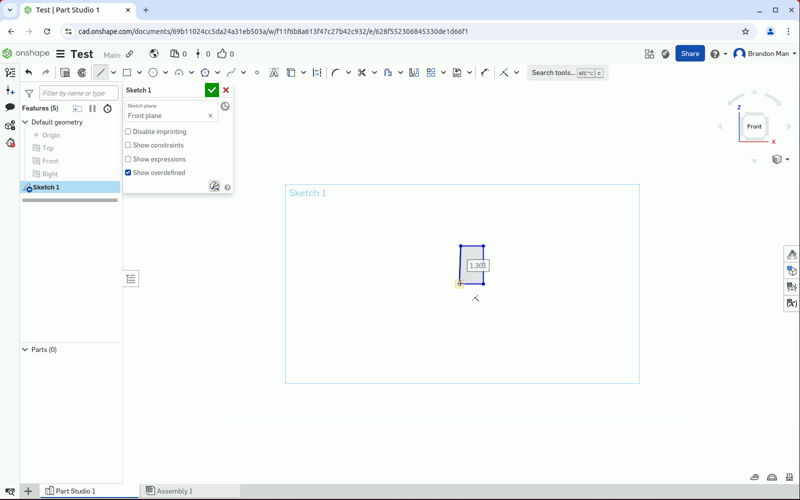
scroll(-6)
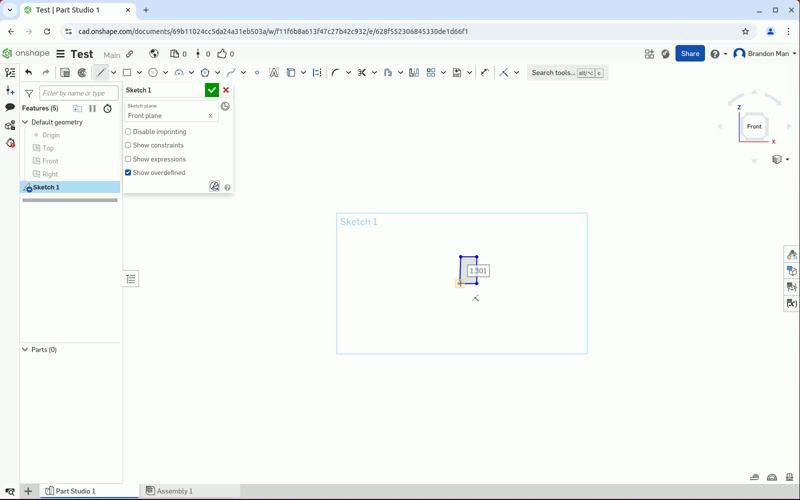
scroll(-6)
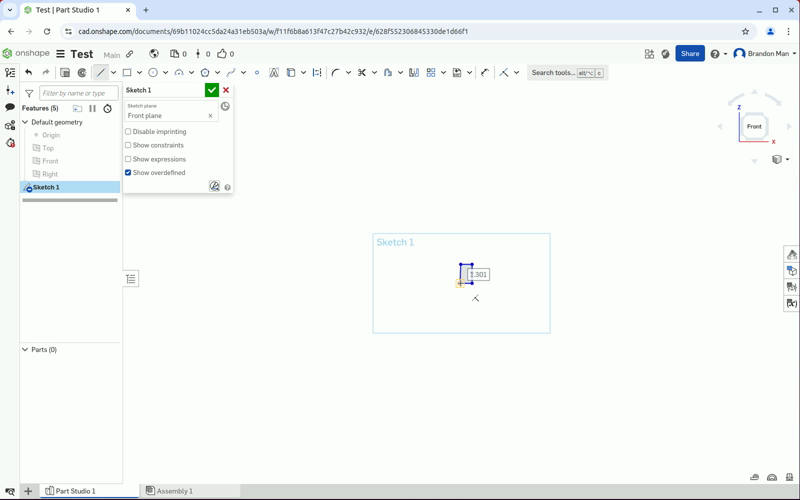
scroll(-6)
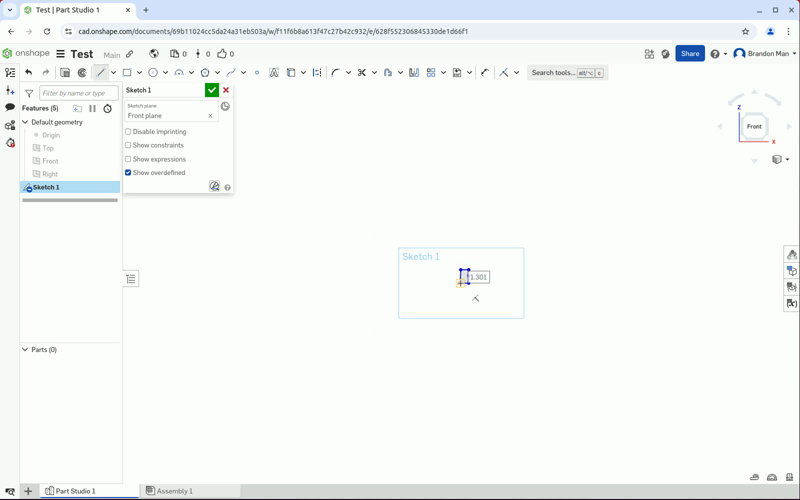
scroll(-6)
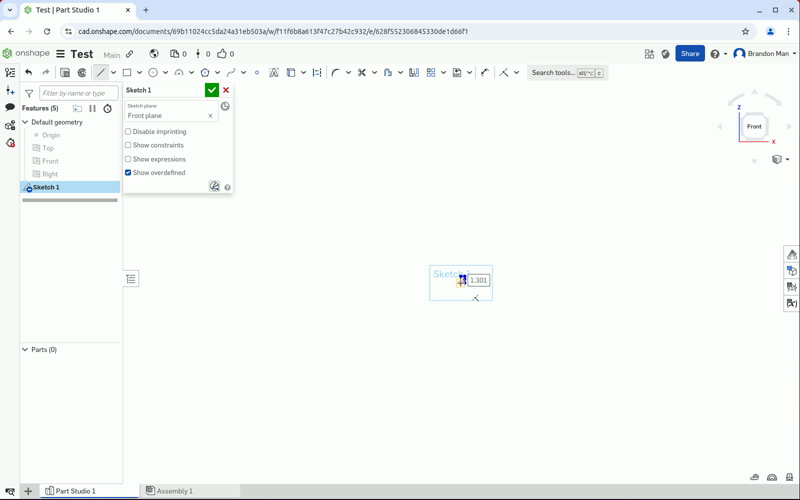
key(esc)
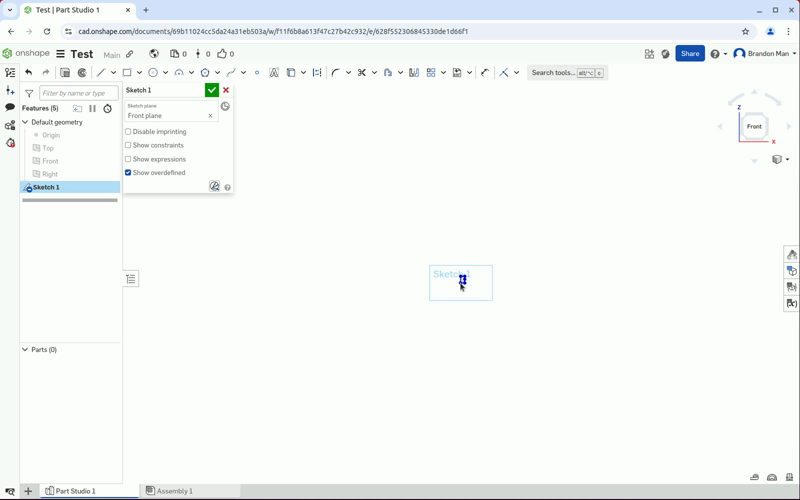
mouse_move(462, 280)
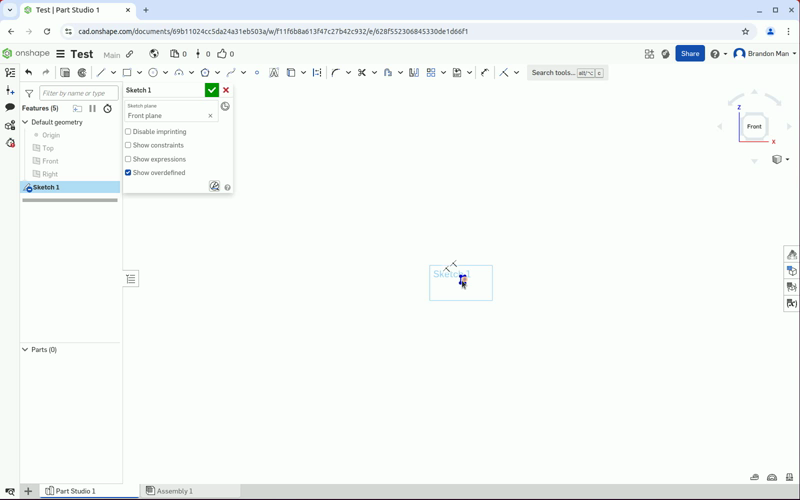
scroll(6)
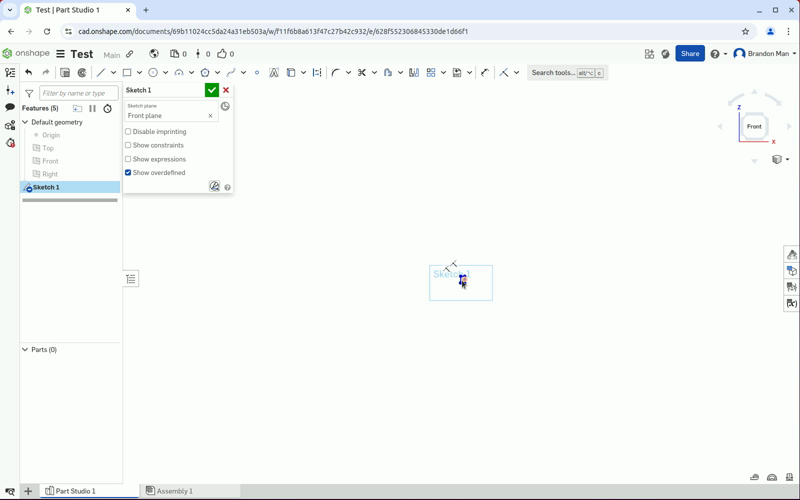
scroll(6)
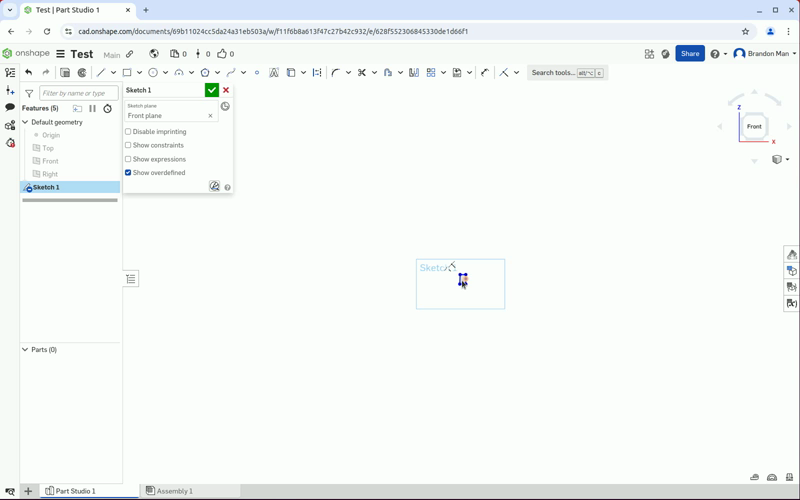
scroll(6)
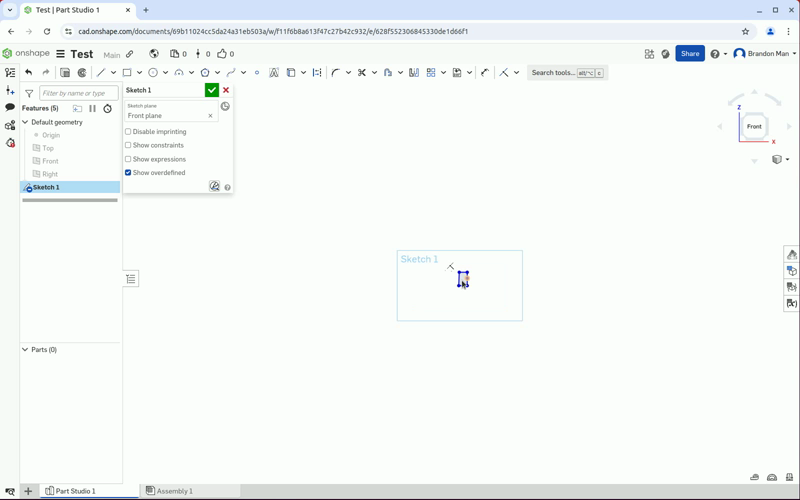
scroll(6)
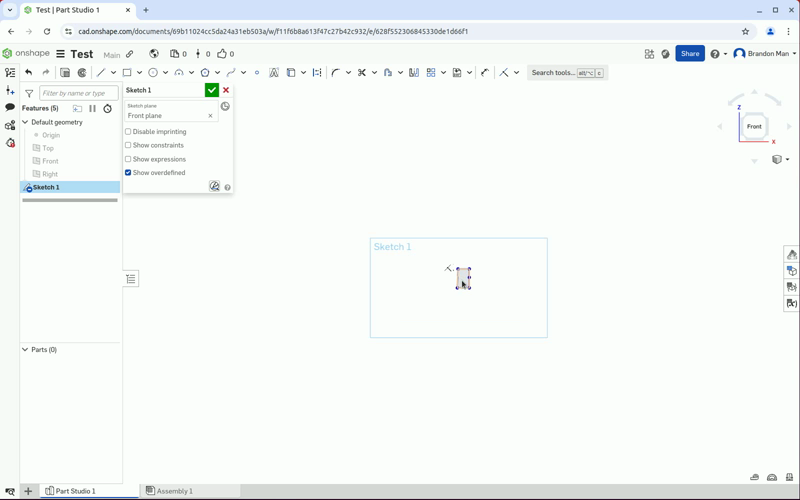
scroll(6)
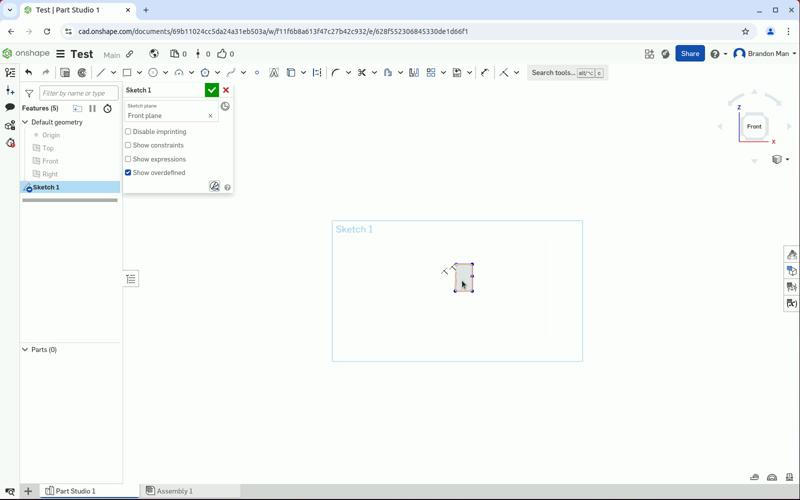
scroll(6)
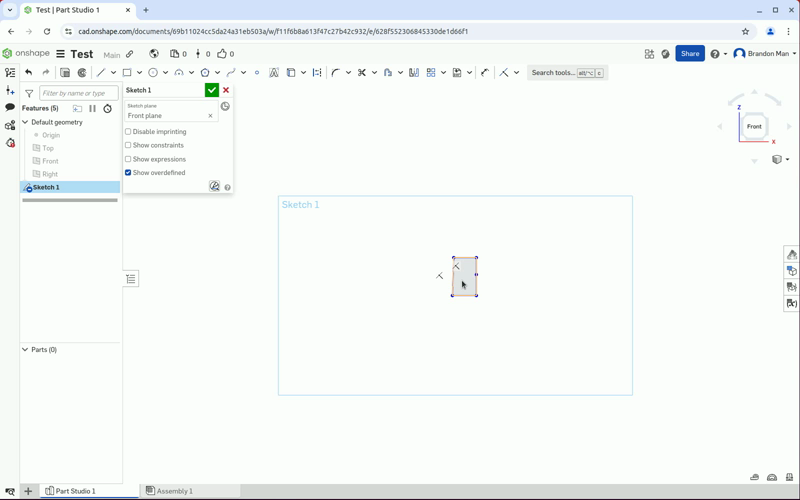
scroll(6)
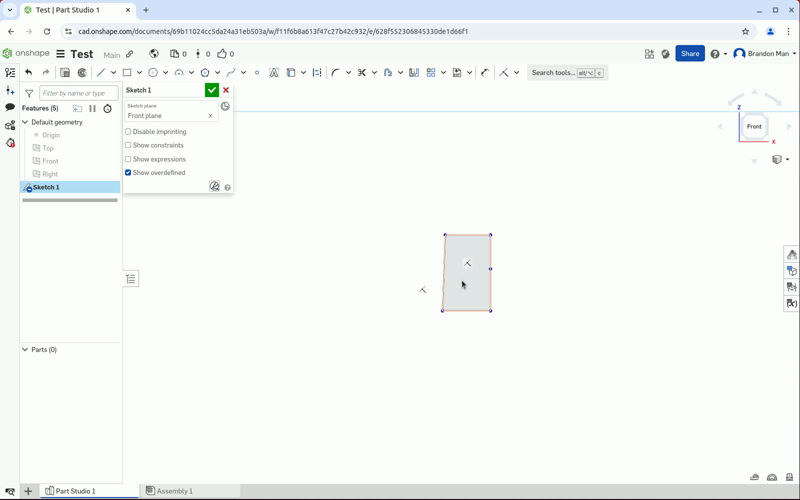
click(462, 280)
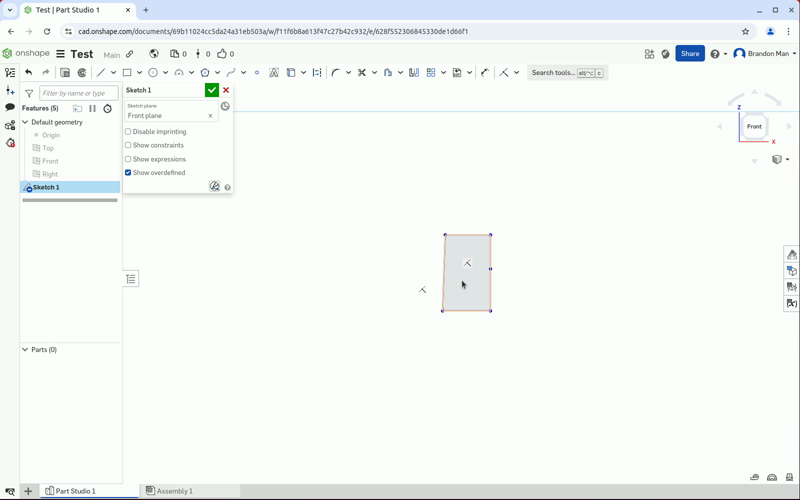
scroll(-6)
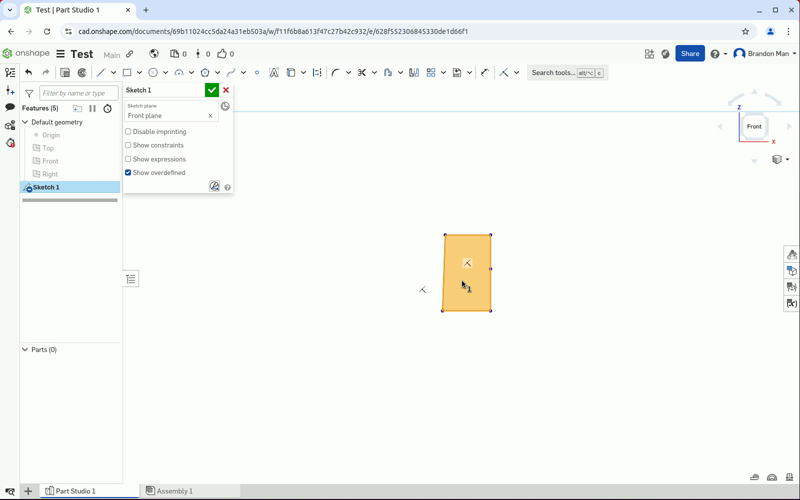
scroll(-6)
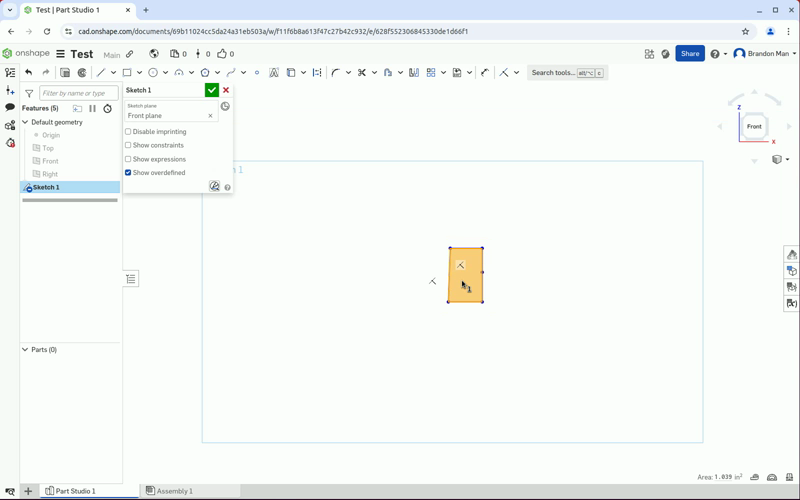
scroll(-6)
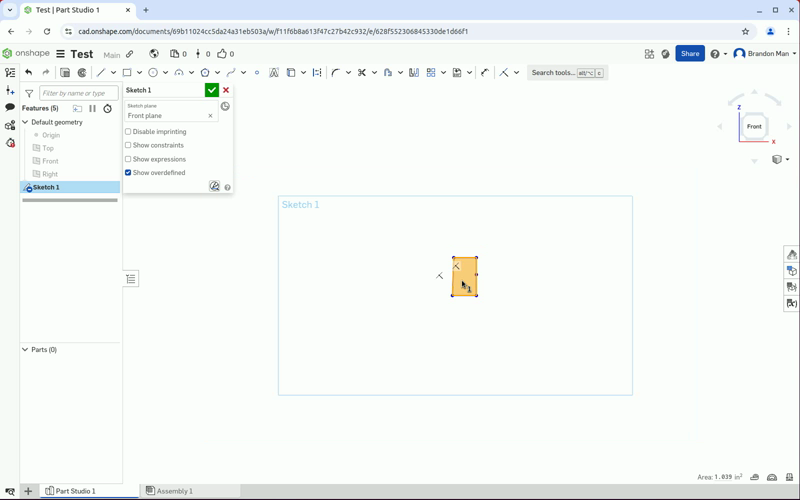
scroll(-6)
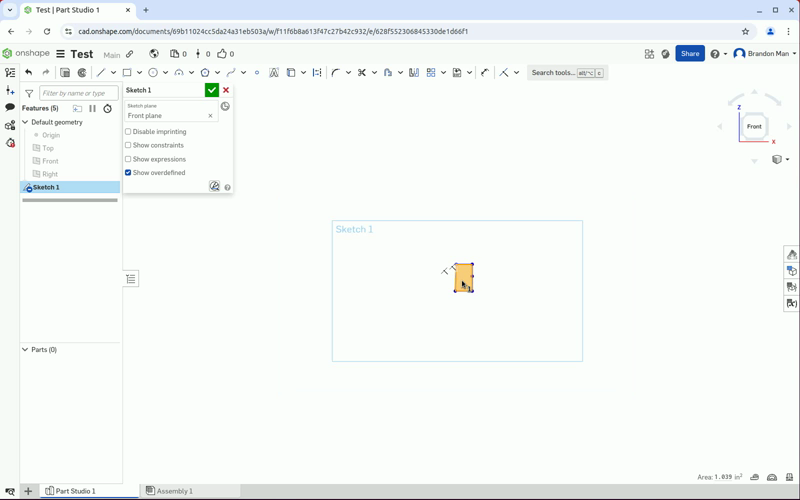
scroll(-6)
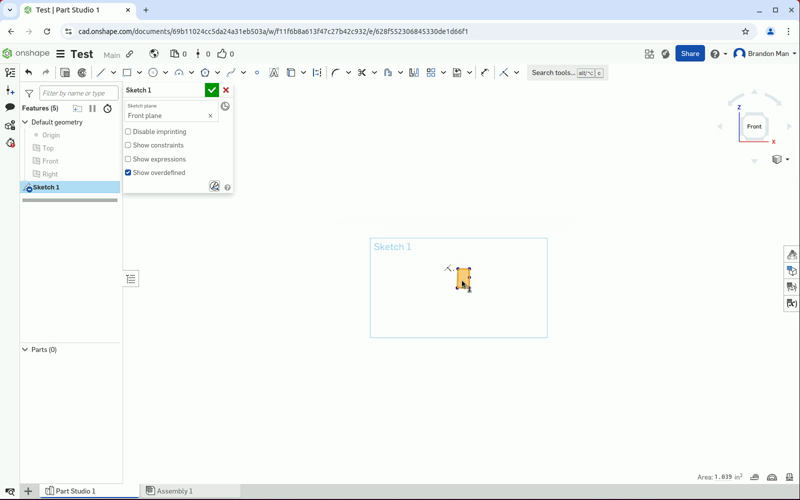
scroll(-6)
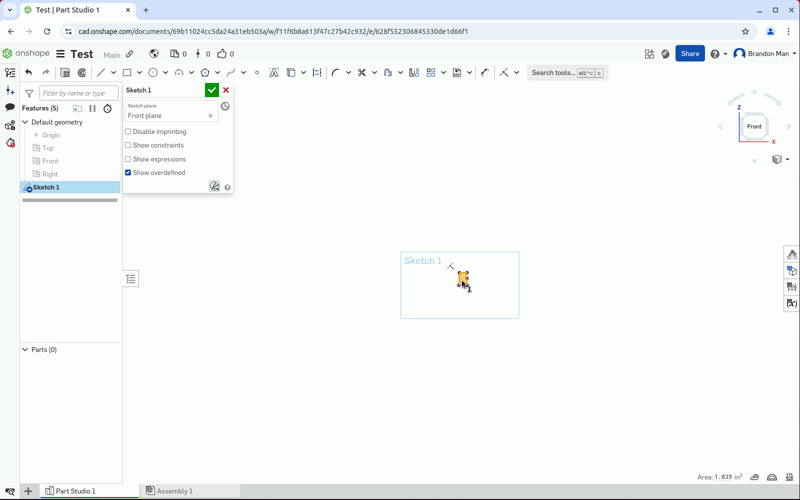
scroll(-6)
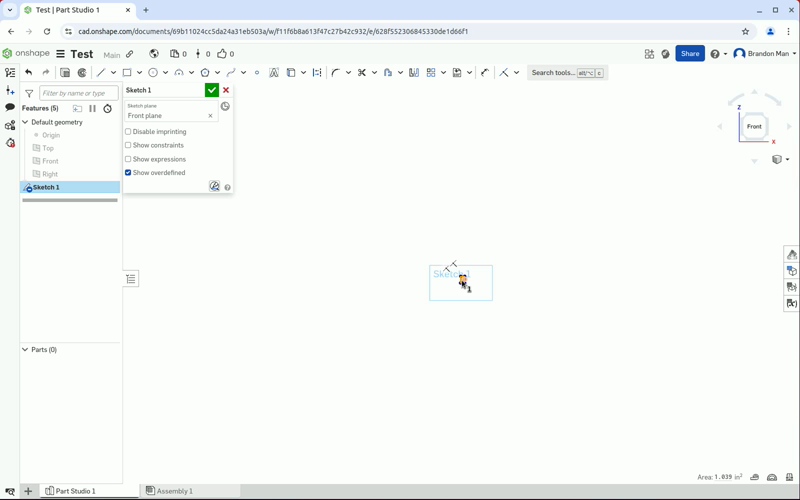
mouse_move(73, 352)
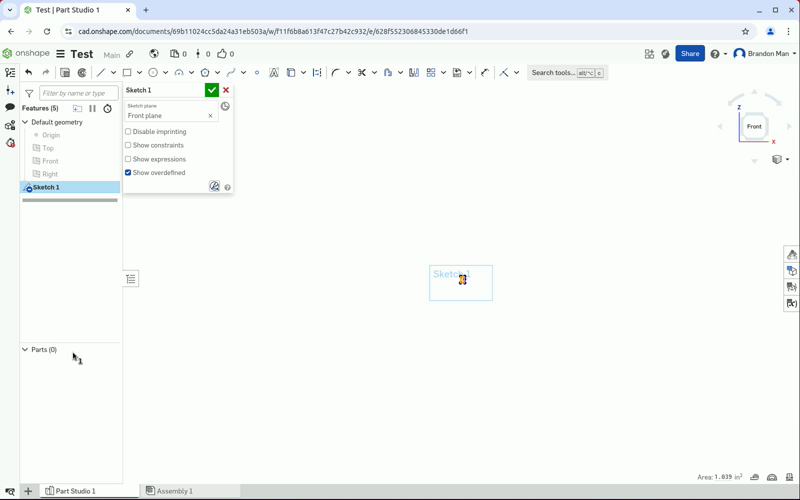
key(shift+y)
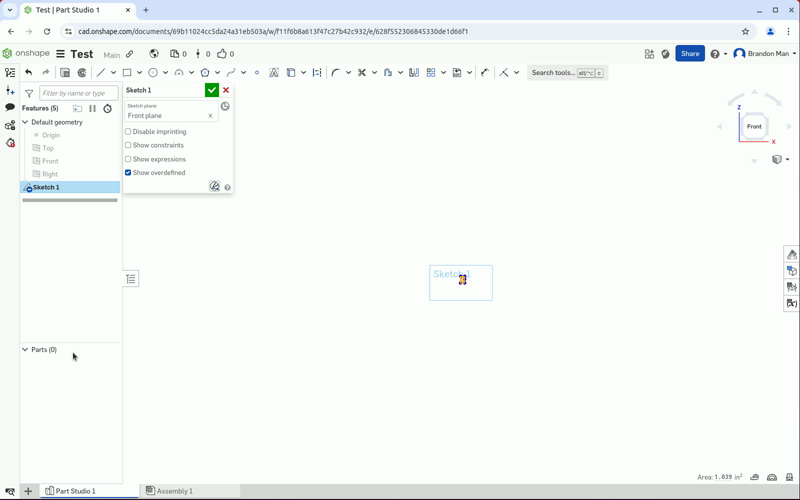
key(shift+e)
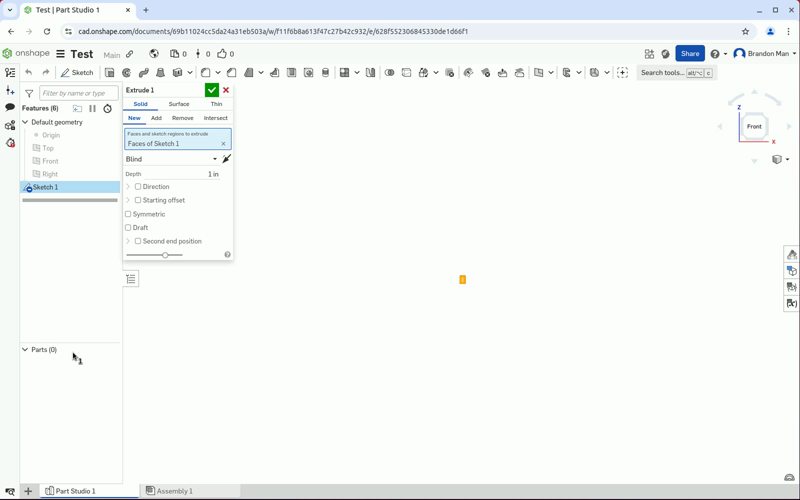
mouse_move(143, 106)
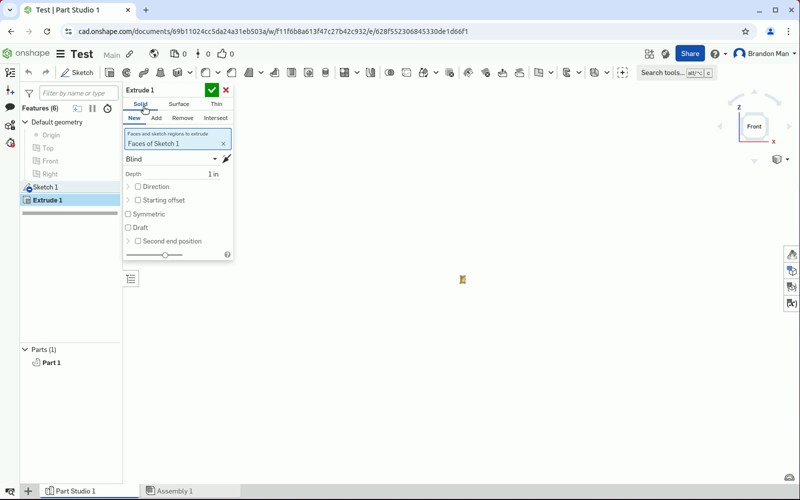
click(143, 106)
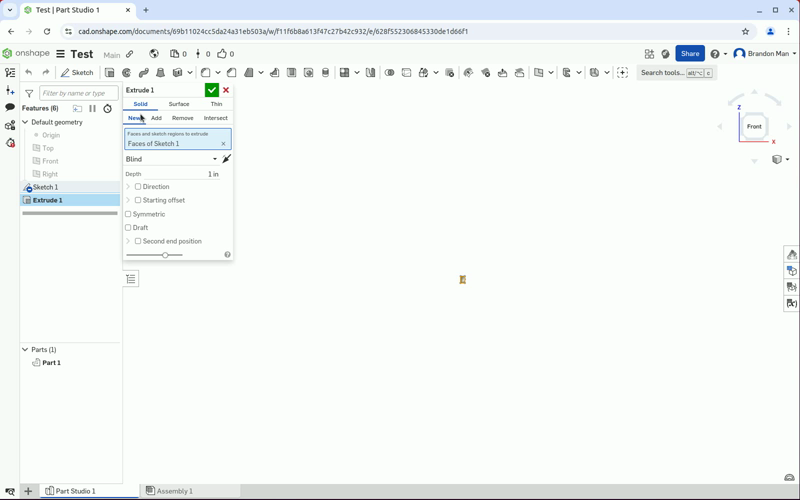
mouse_move(137, 120)
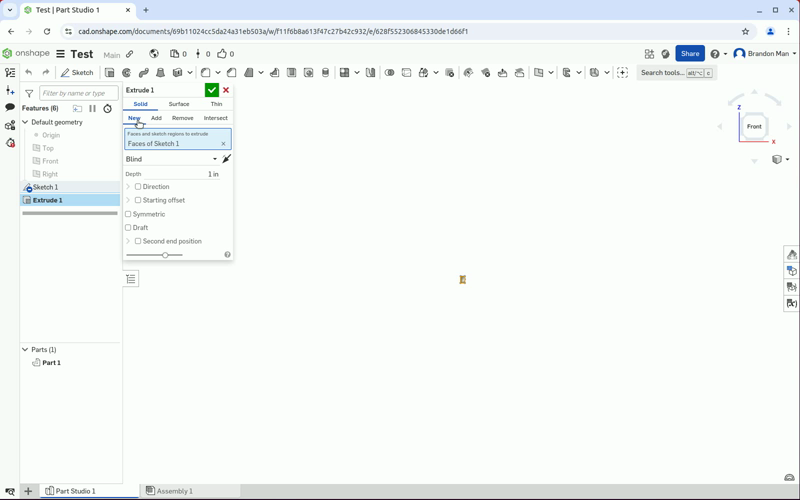
click(137, 120)
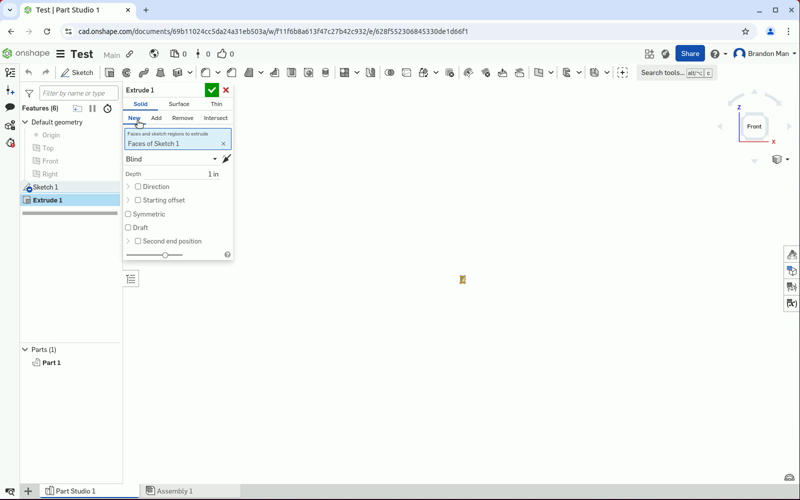
key(tab, 4)
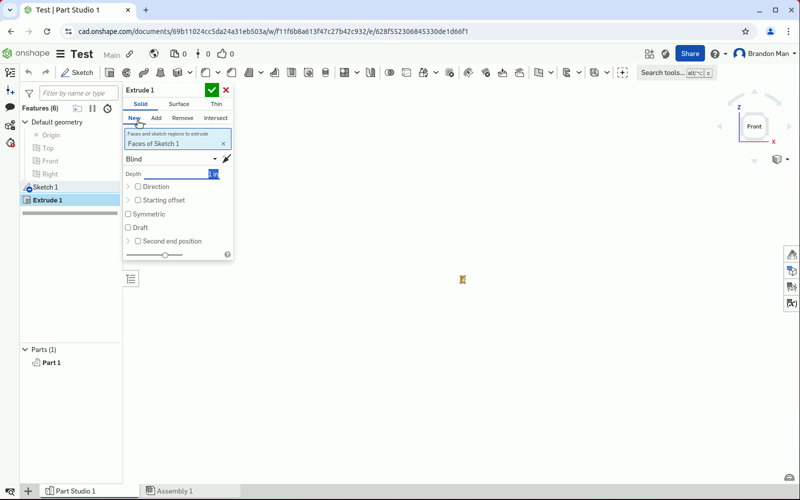
text(23.108)
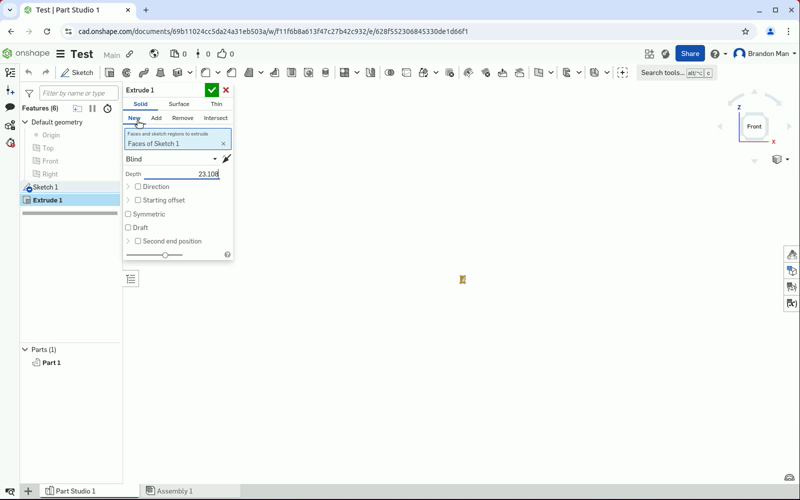
key(enter)
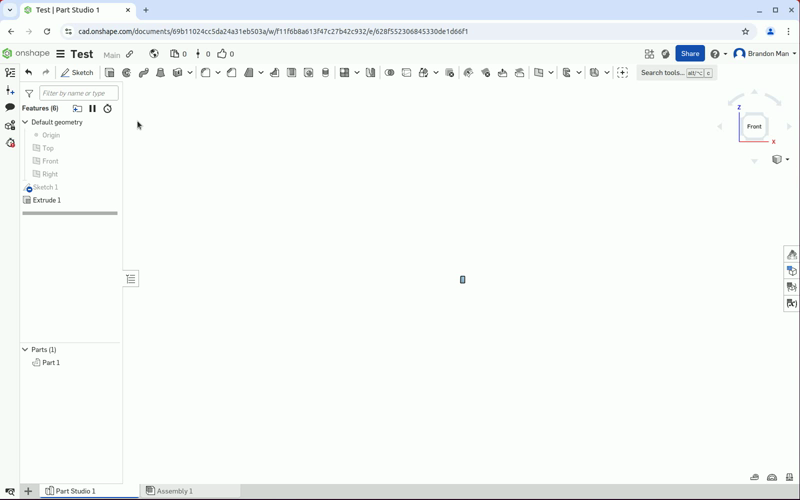
key(shift+h)
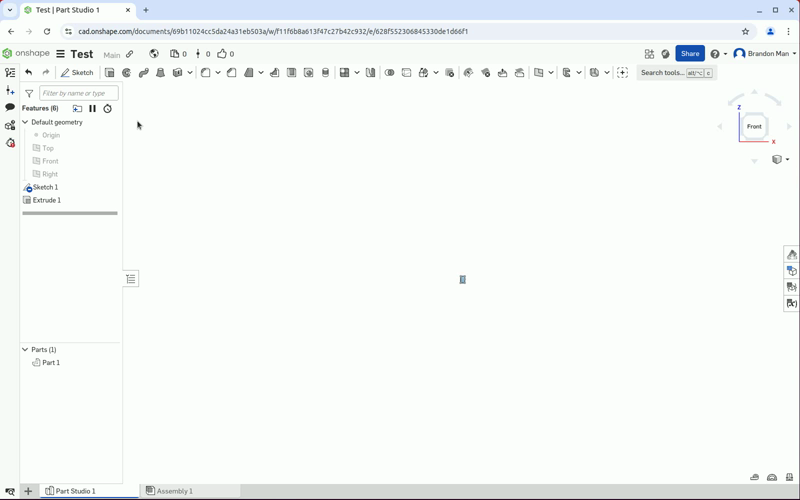
key(shift+h)
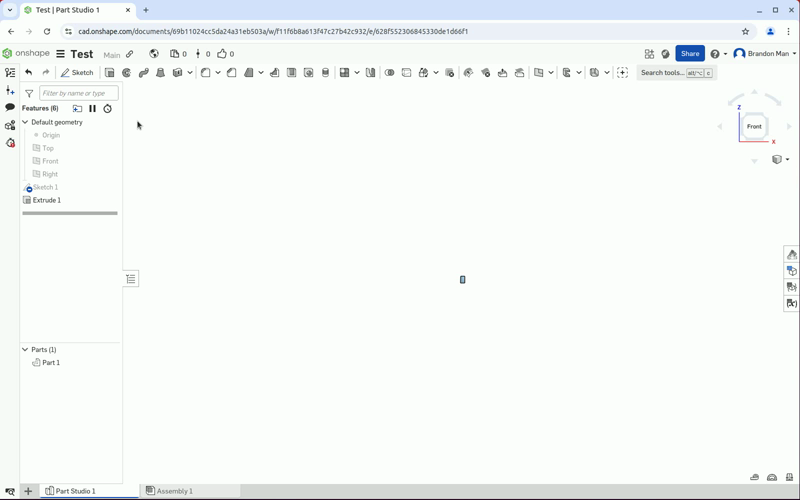
mouse_move(73, 189)
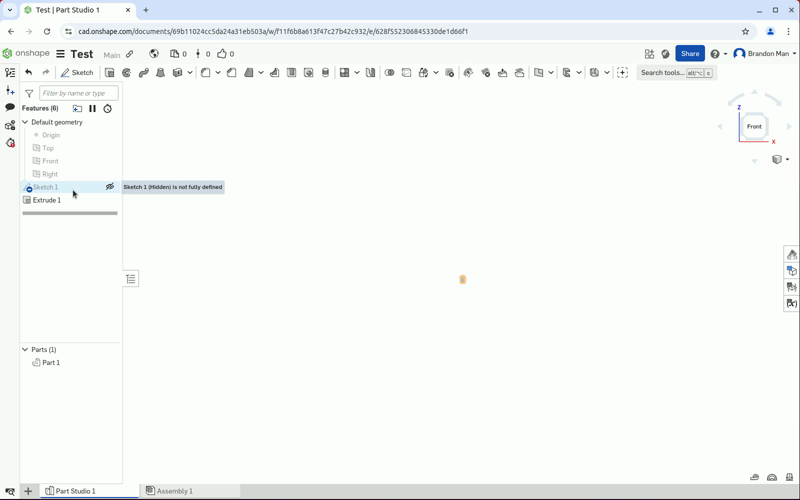
click(73, 189)
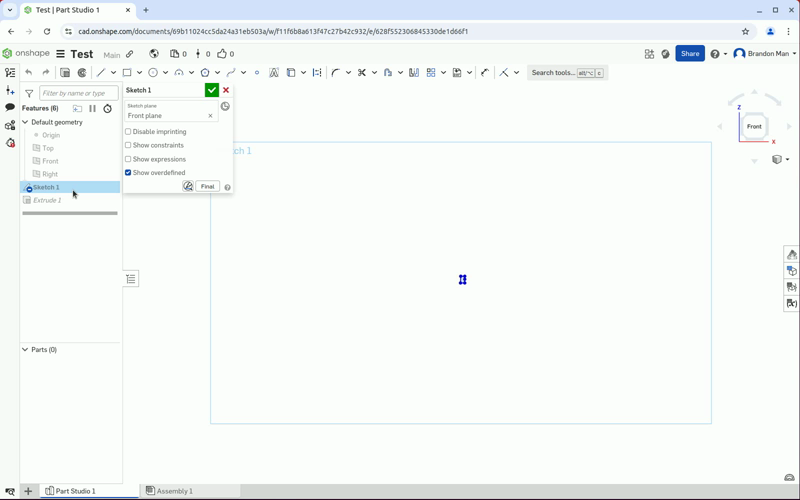
mouse_move(229, 92)
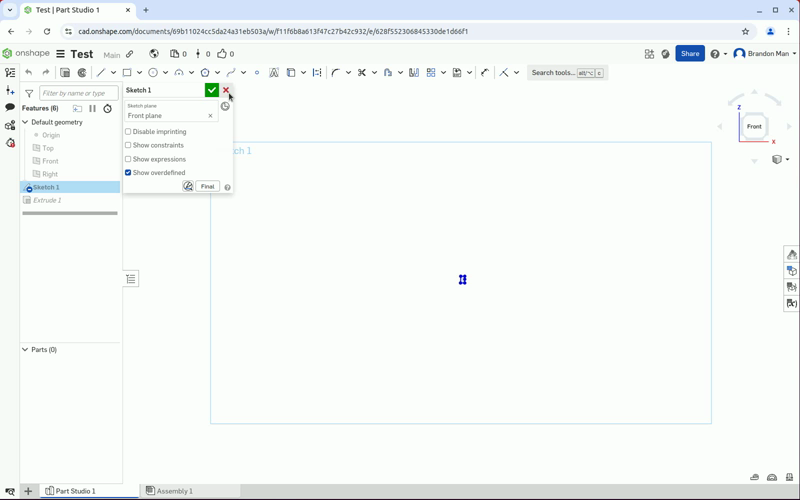
click(229, 92)
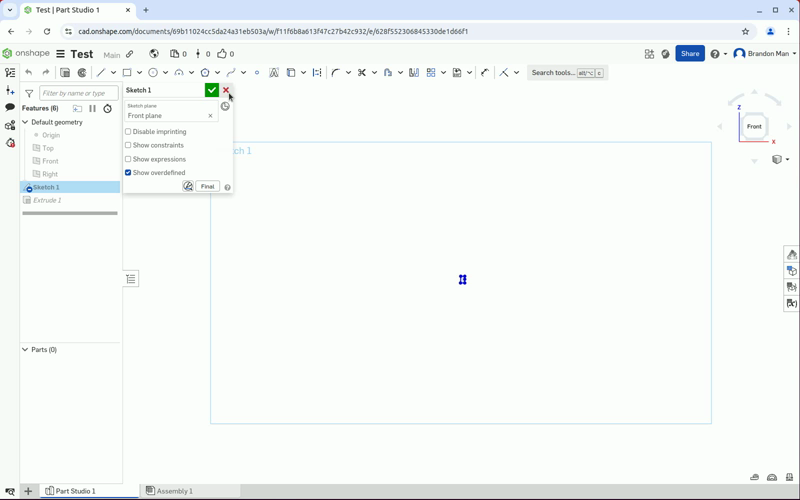
key(shift+s)
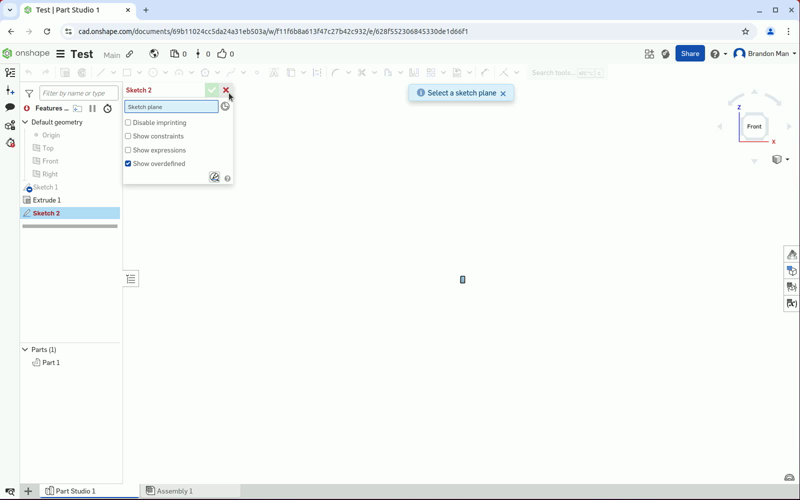
mouse_move(73, 163)
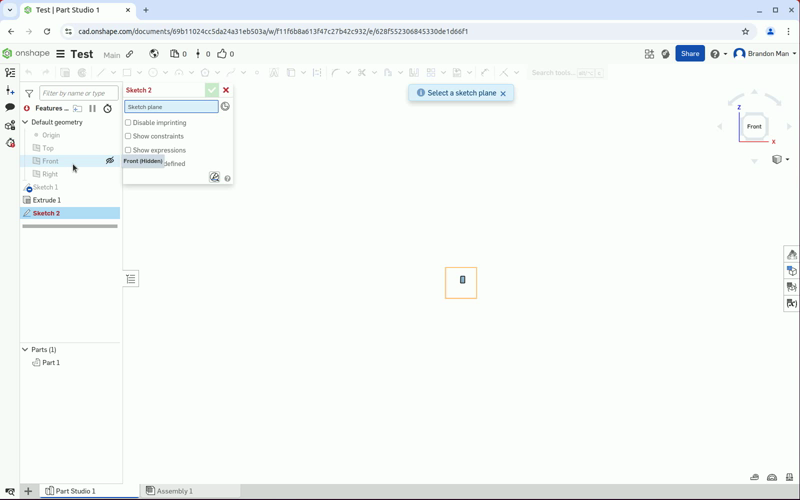
click(73, 163)
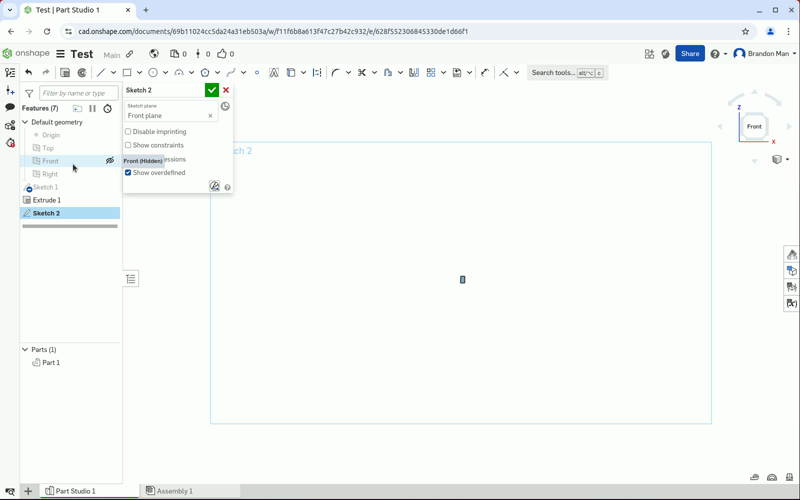
mouse_move(73, 352)
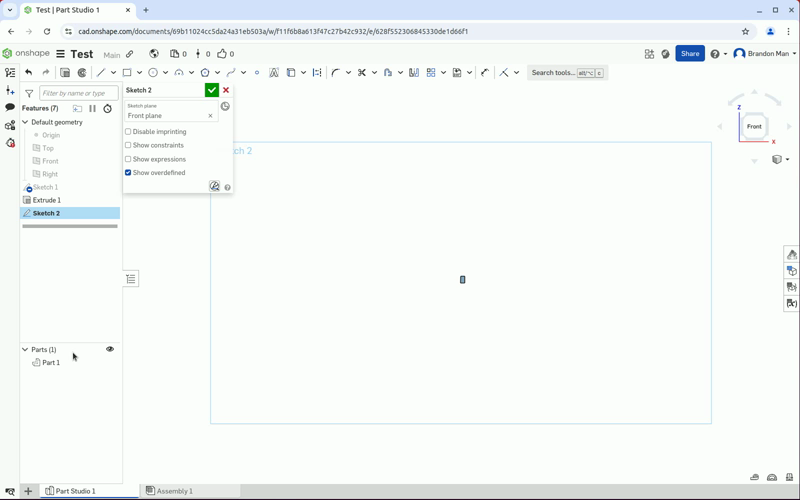
key(y)
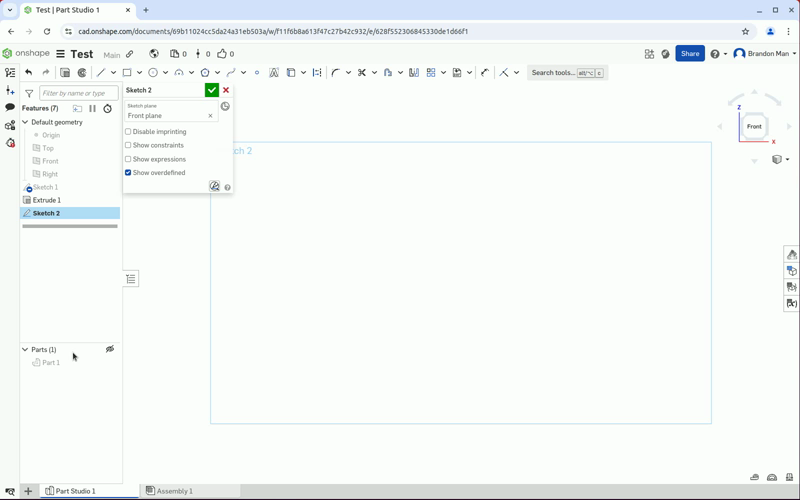
key(l)
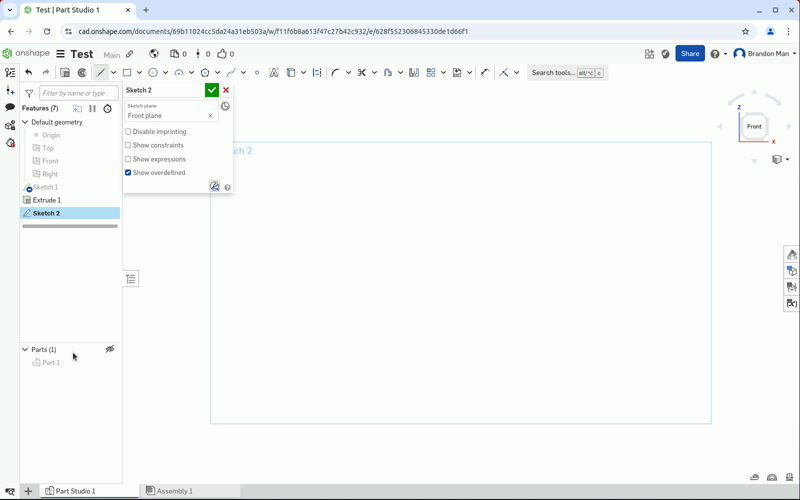
key_down(shift)
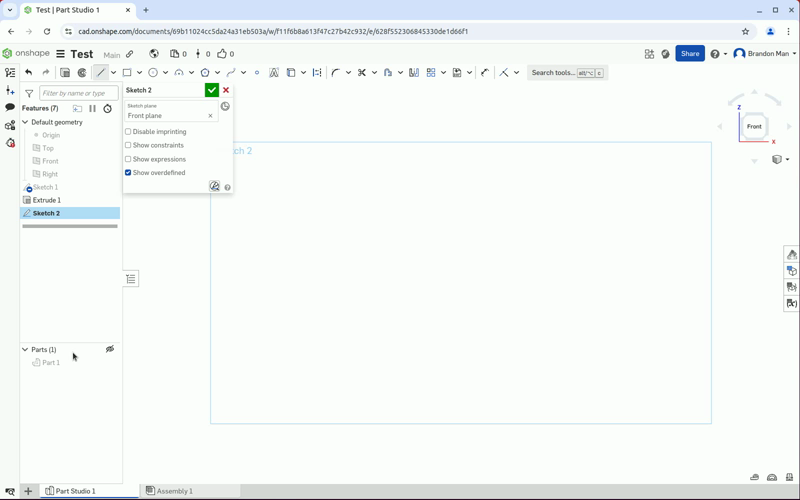
mouse_move(464, 282)
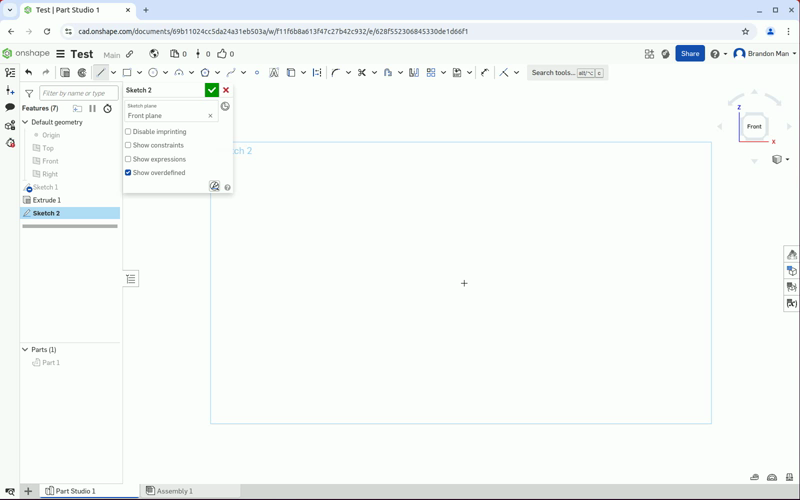
click(464, 282)
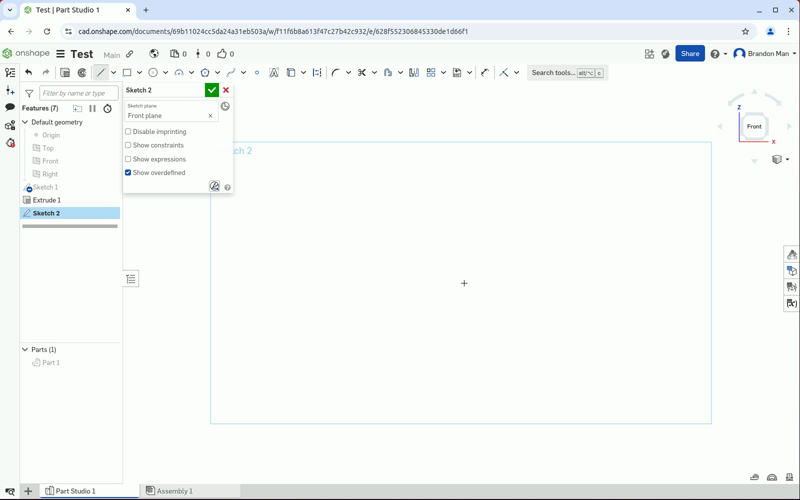
key_up(shift)
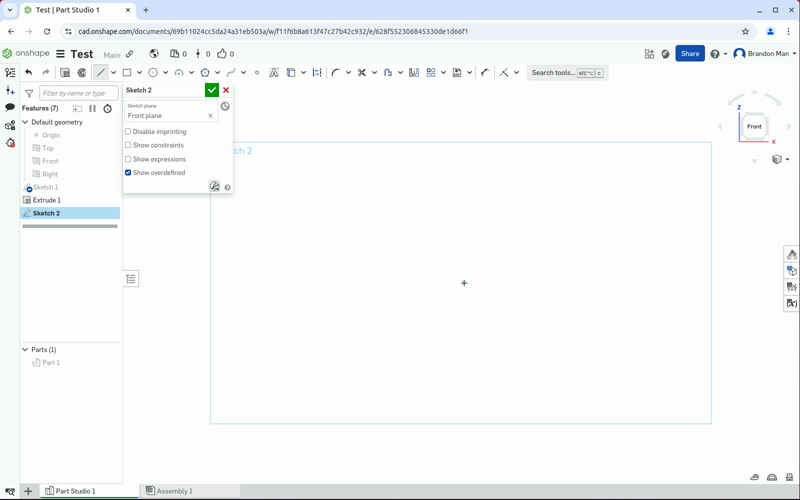
key_down(shift)
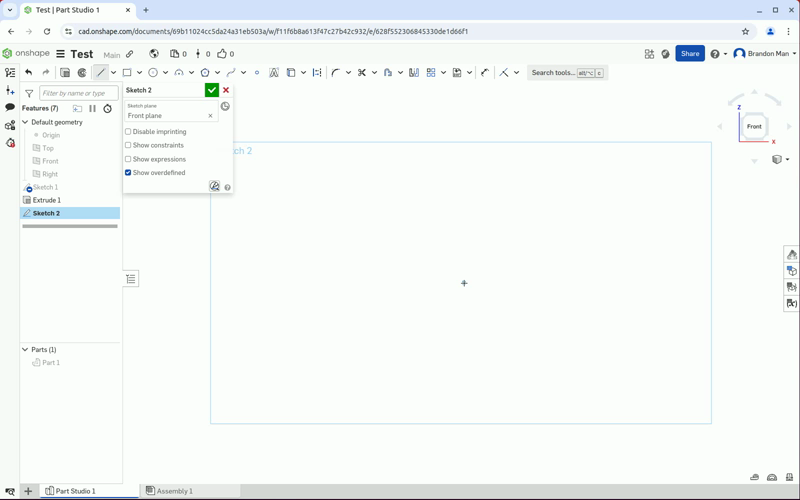
mouse_move(494, 282)
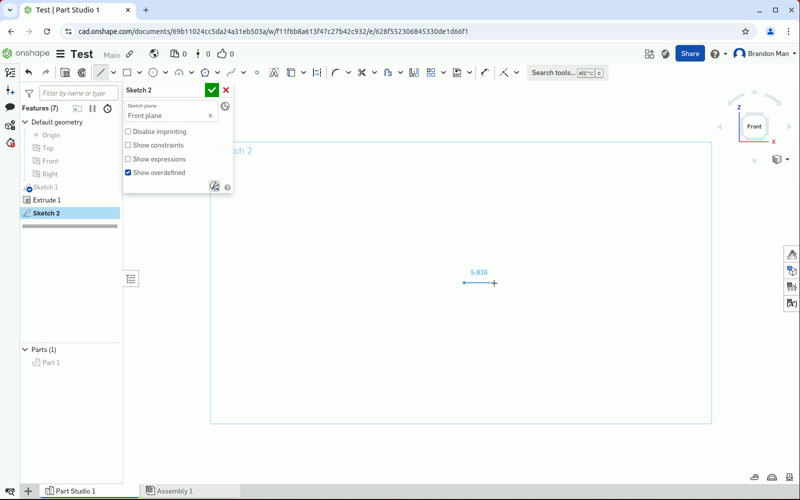
mouse_move(468, 282)
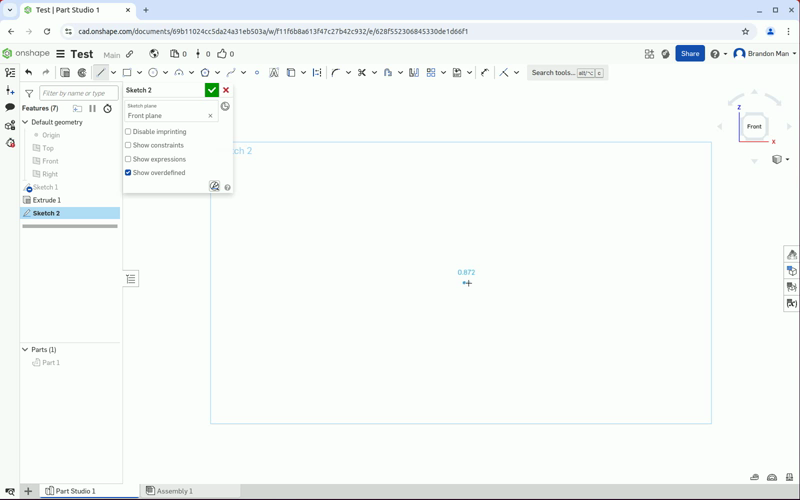
scroll(6)
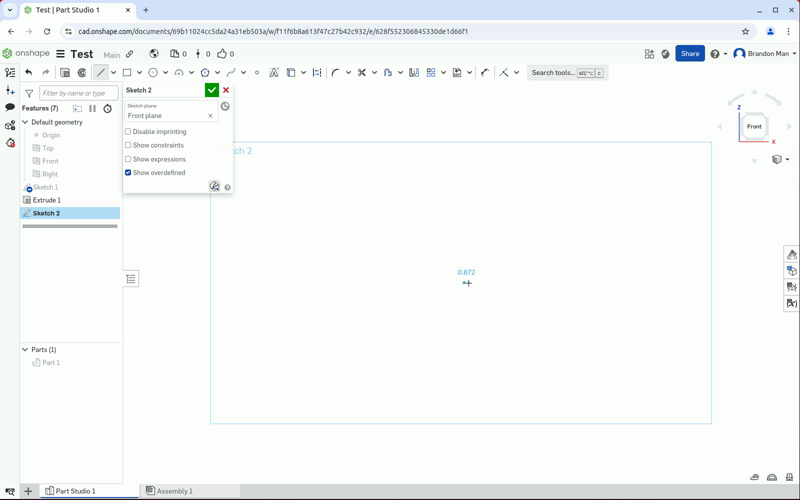
scroll(6)
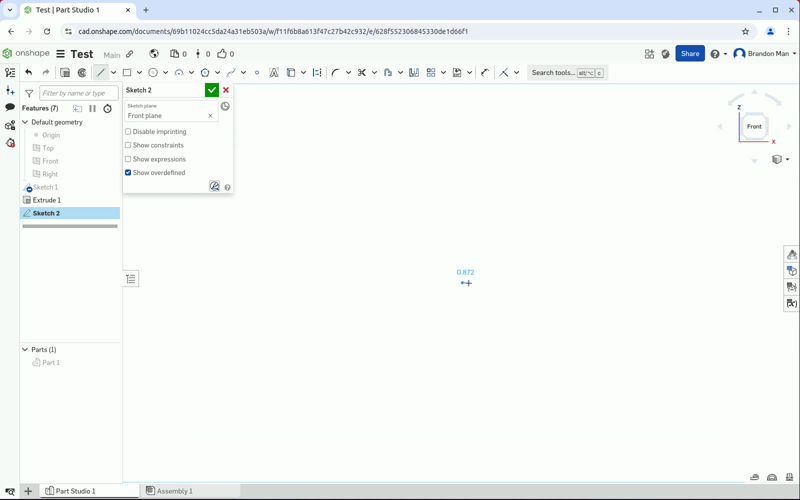
scroll(6)
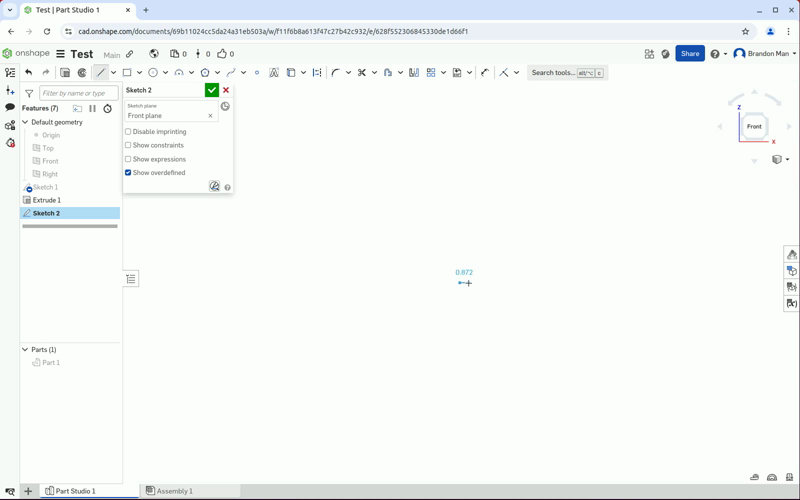
scroll(6)
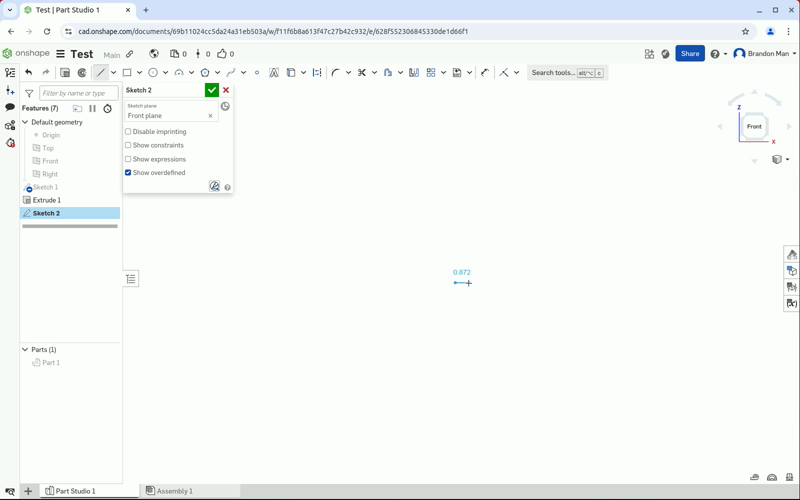
scroll(6)
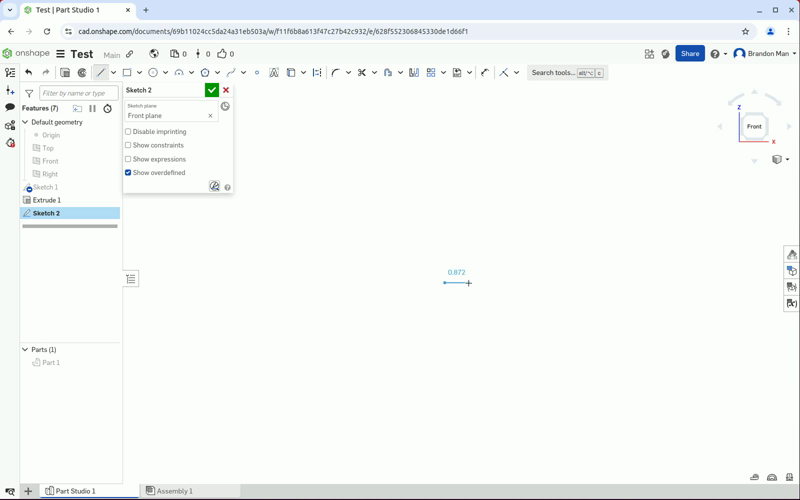
scroll(6)
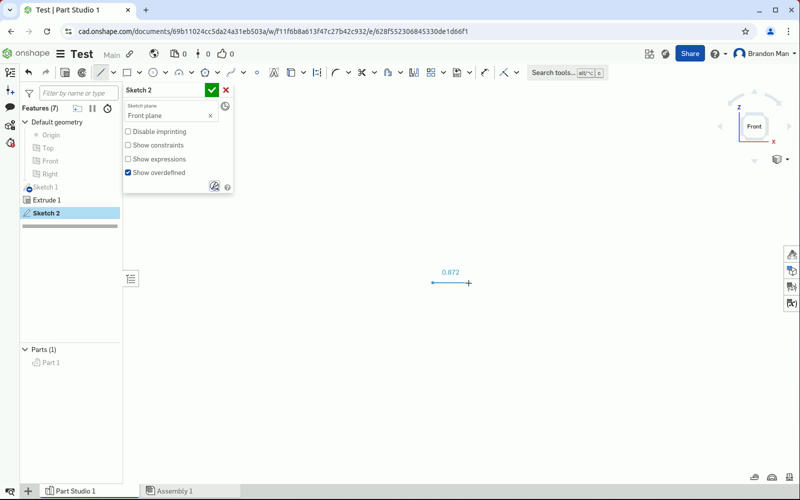
scroll(6)
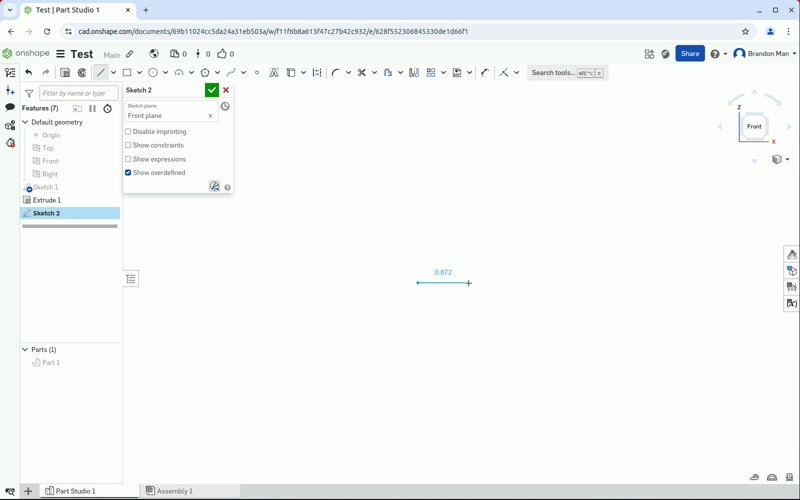
click(468, 282)
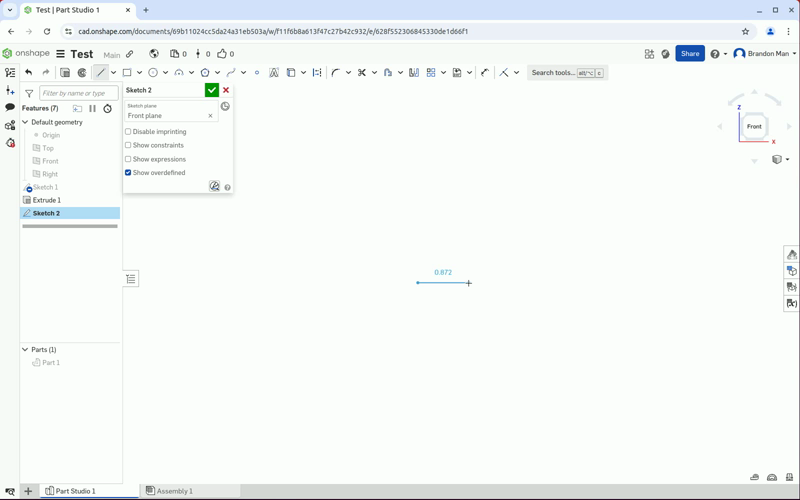
scroll(-6)
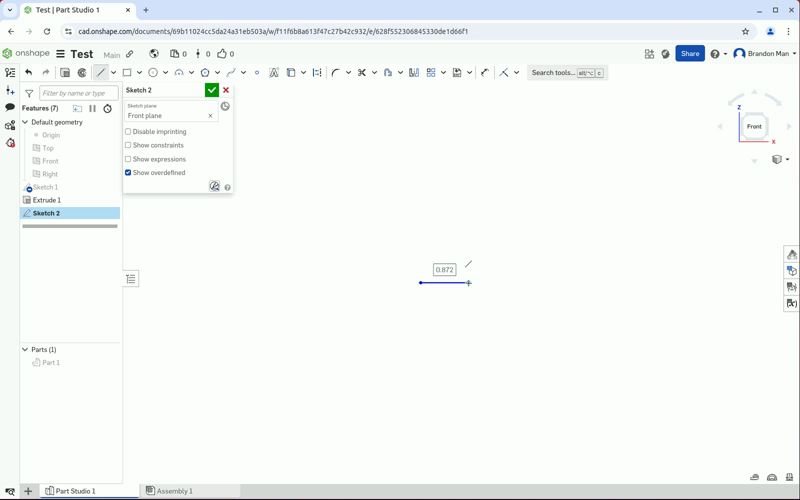
scroll(-6)
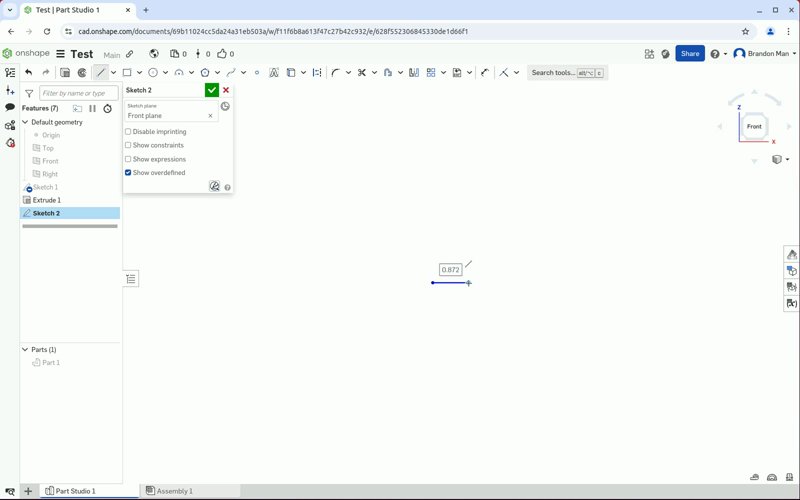
scroll(-6)
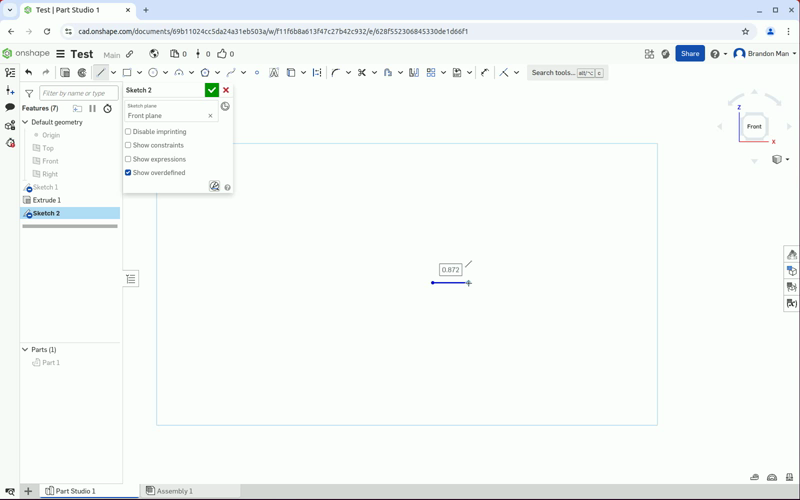
scroll(-6)
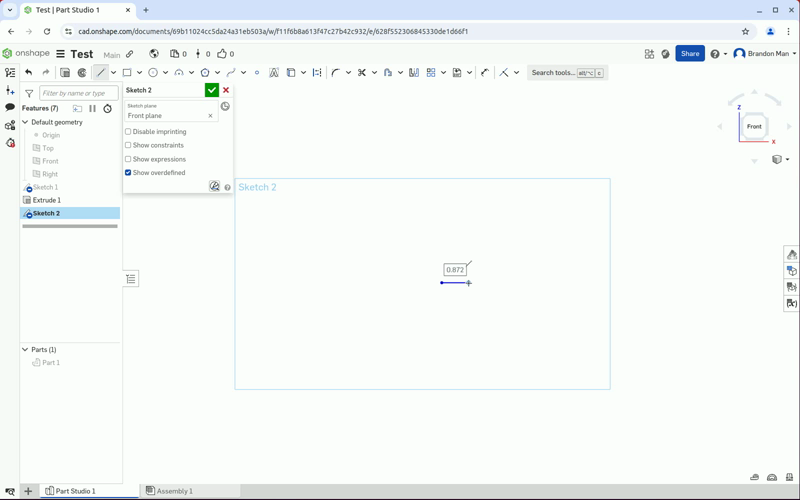
scroll(-6)
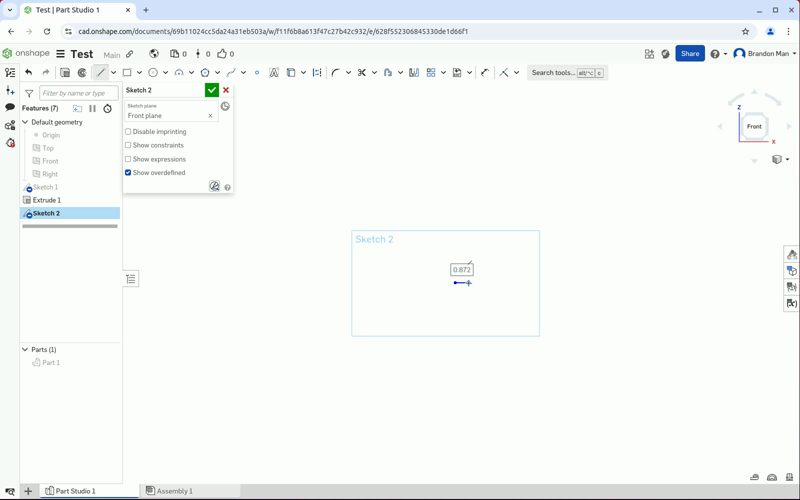
scroll(-6)
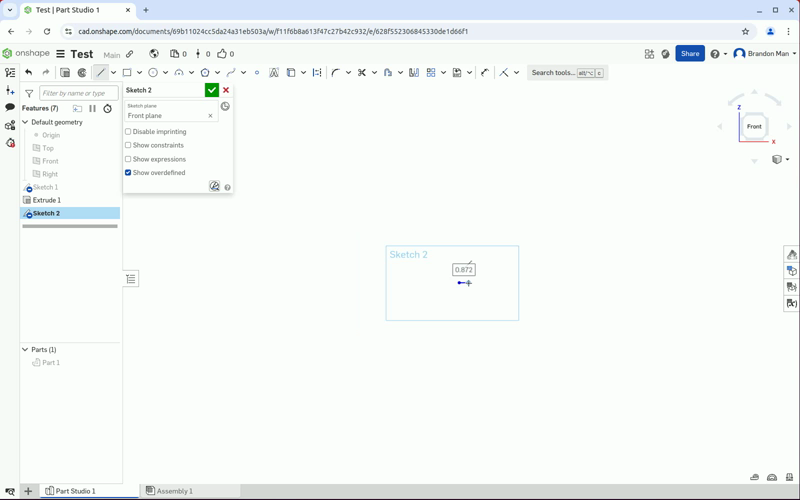
scroll(-6)
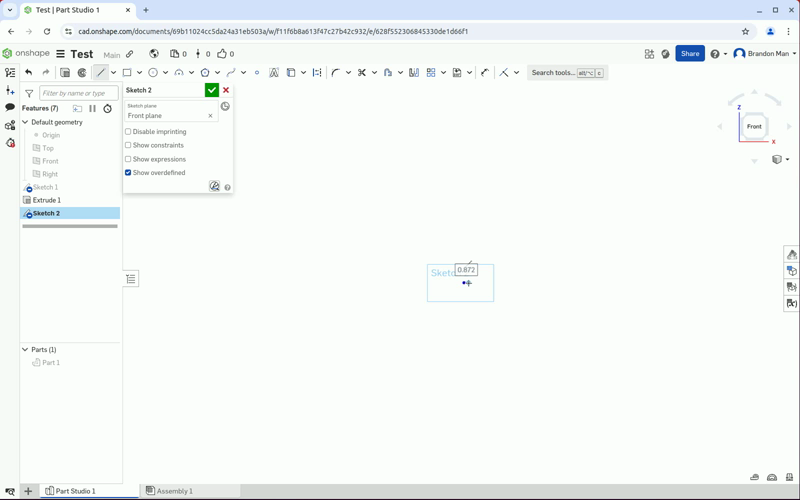
key_up(shift)
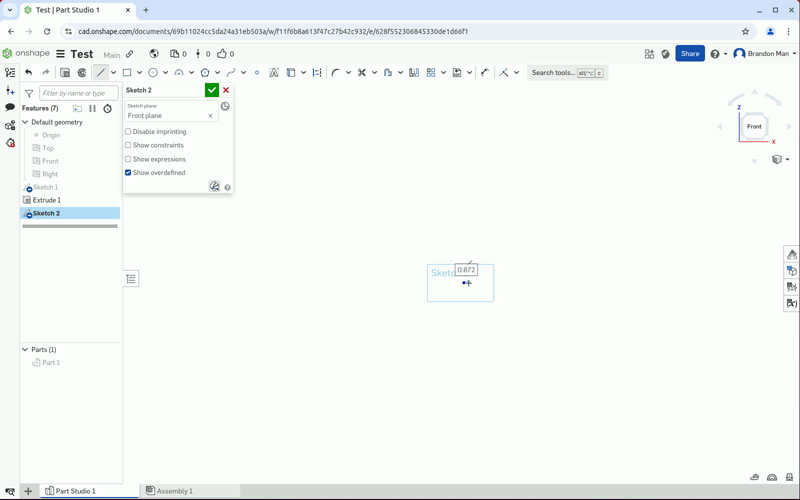
key_down(shift)
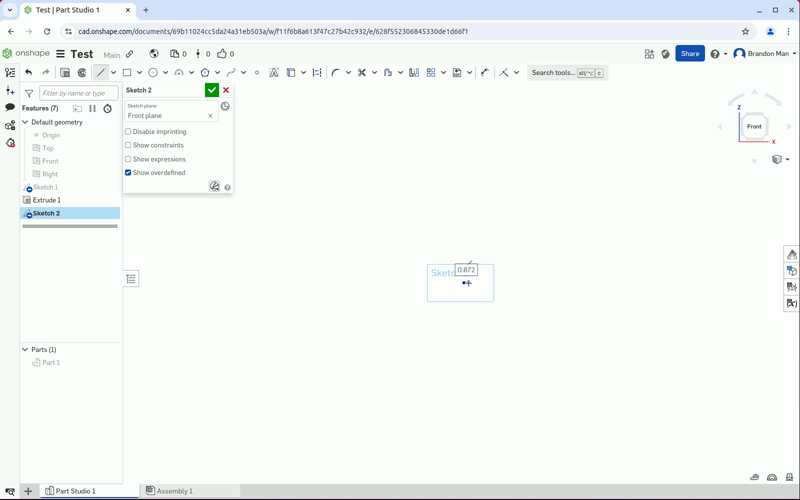
key_up(shift)
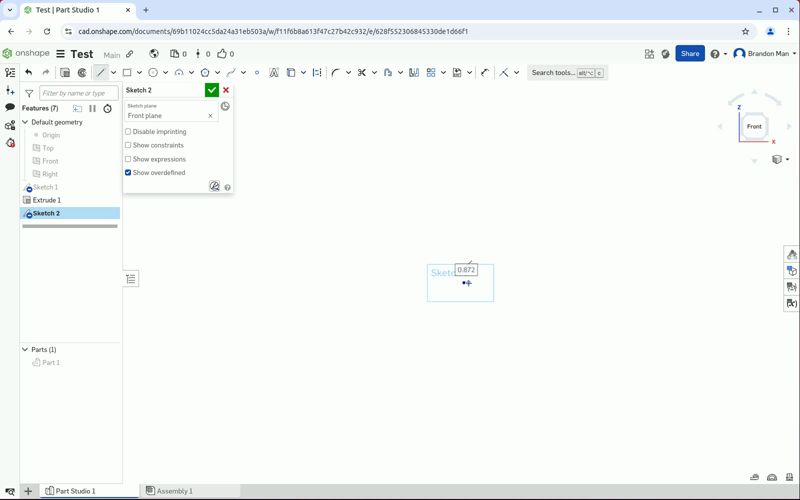
key_down(shift)
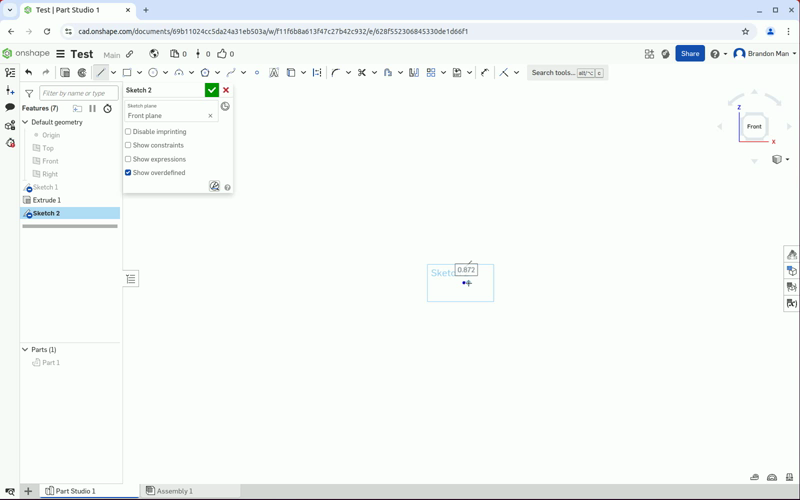
mouse_move(498, 282)
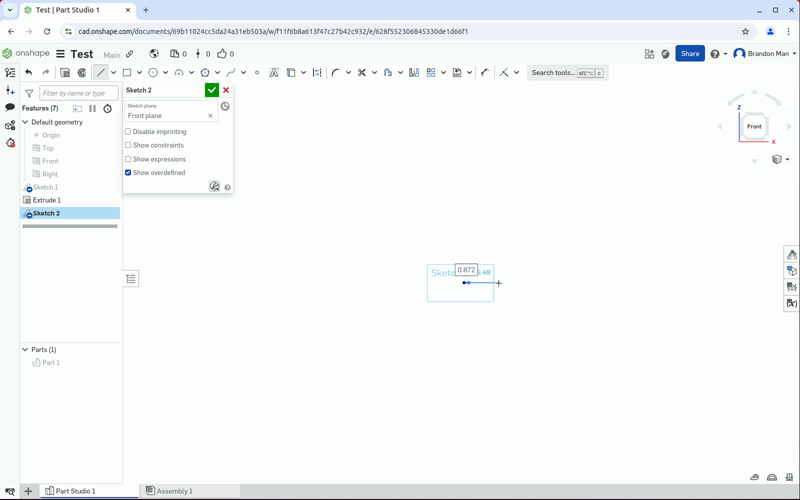
mouse_move(464, 282)
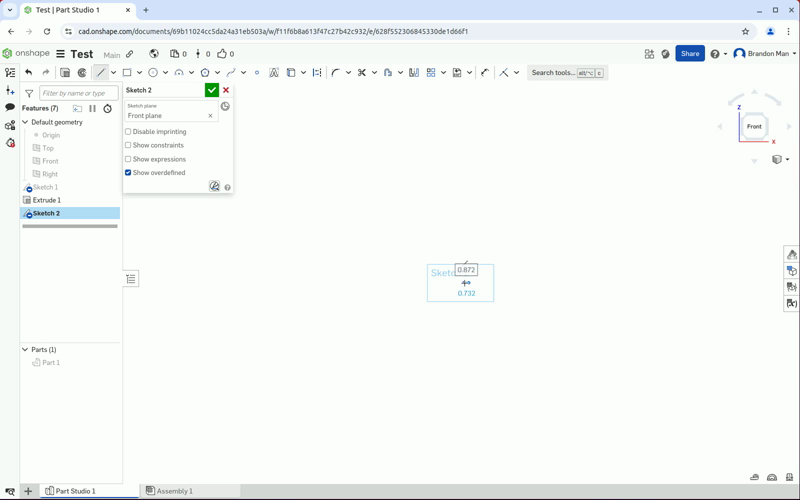
scroll(6)
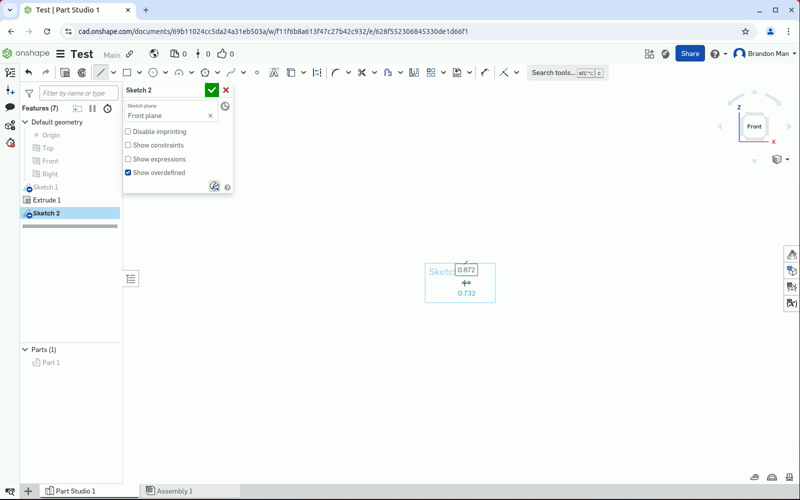
scroll(6)
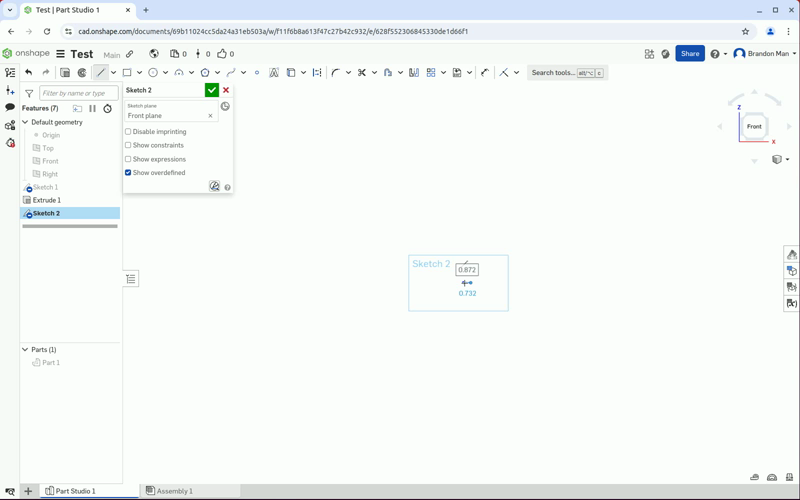
scroll(6)
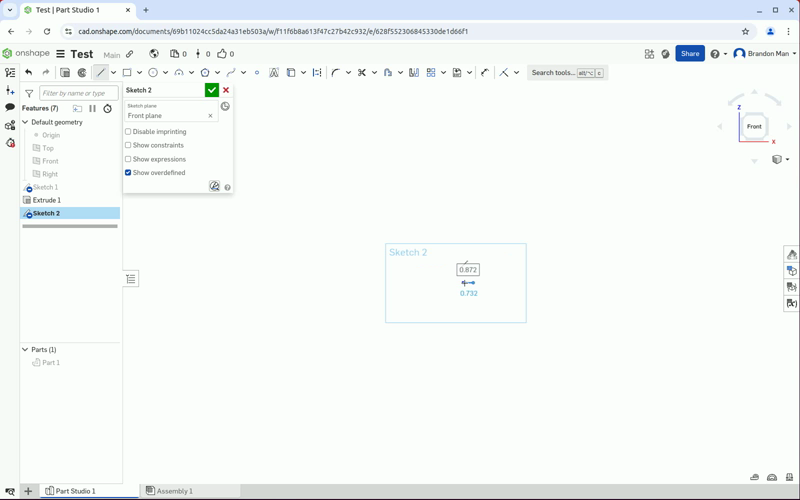
scroll(6)
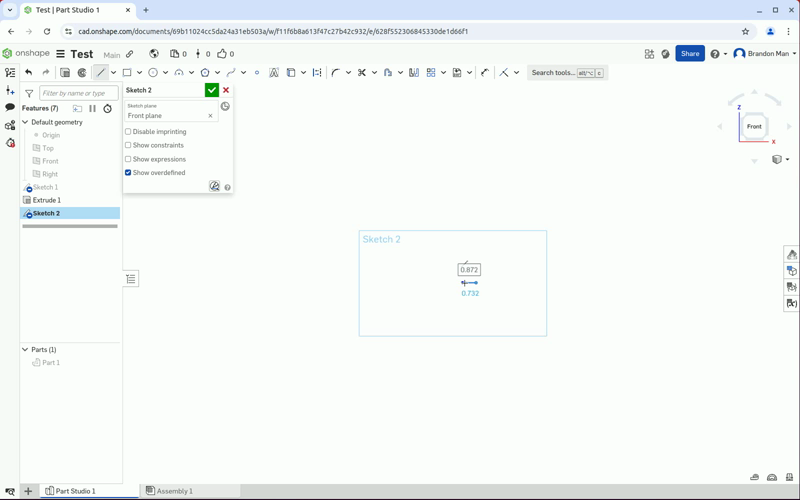
scroll(6)
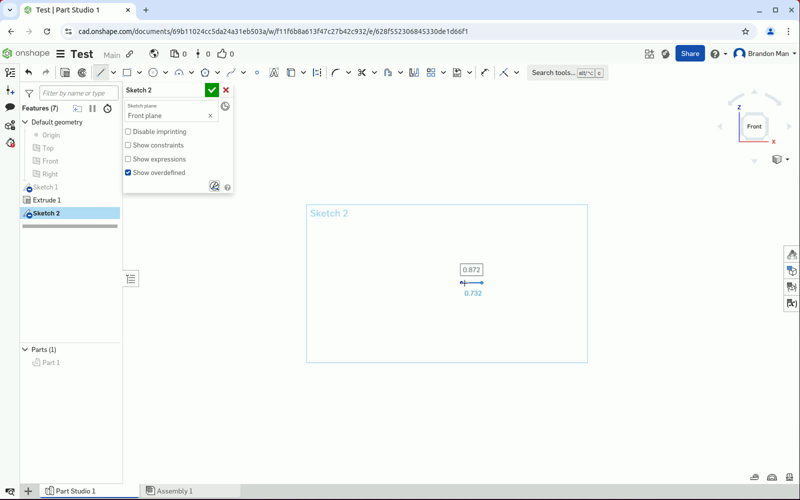
scroll(6)
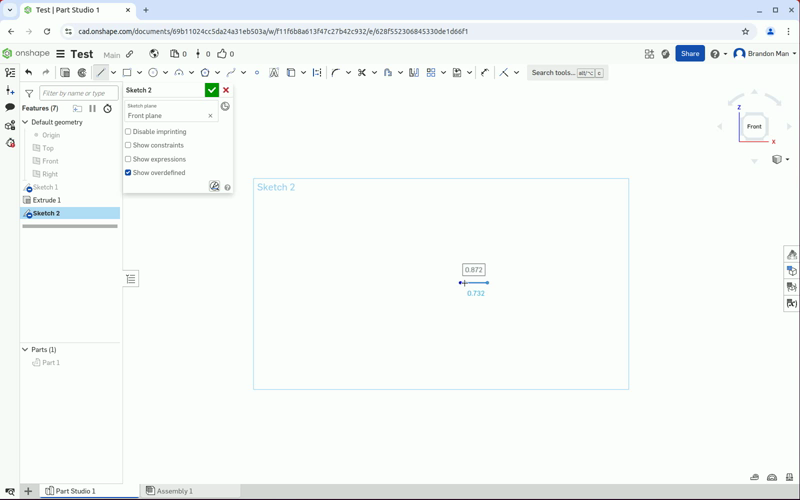
scroll(6)
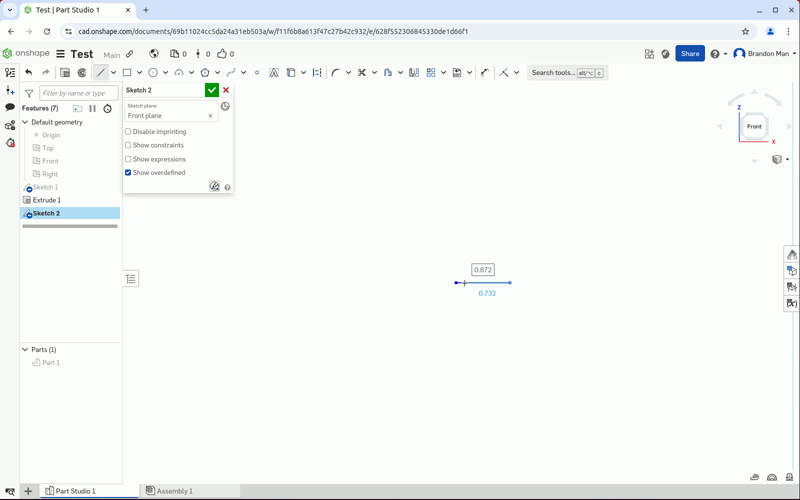
click(464, 282)
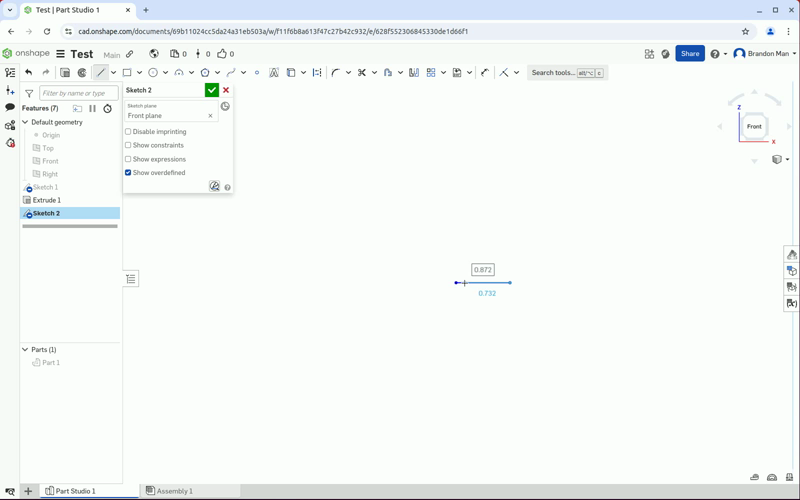
scroll(-6)
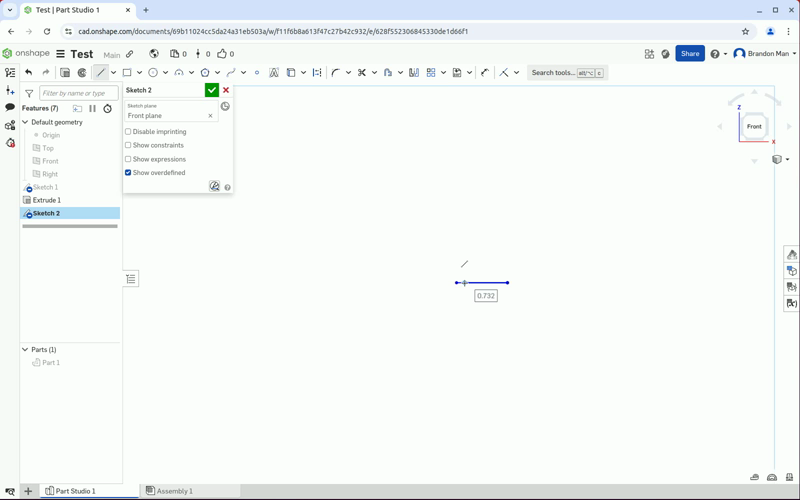
scroll(-6)
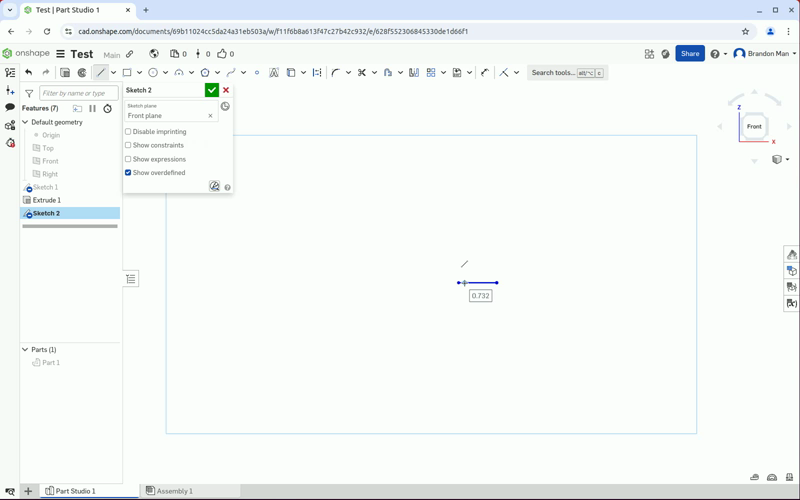
scroll(-6)
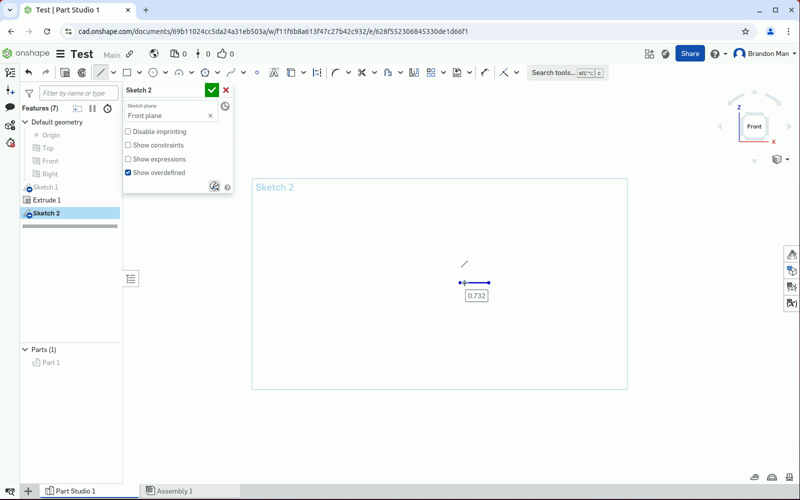
scroll(-6)
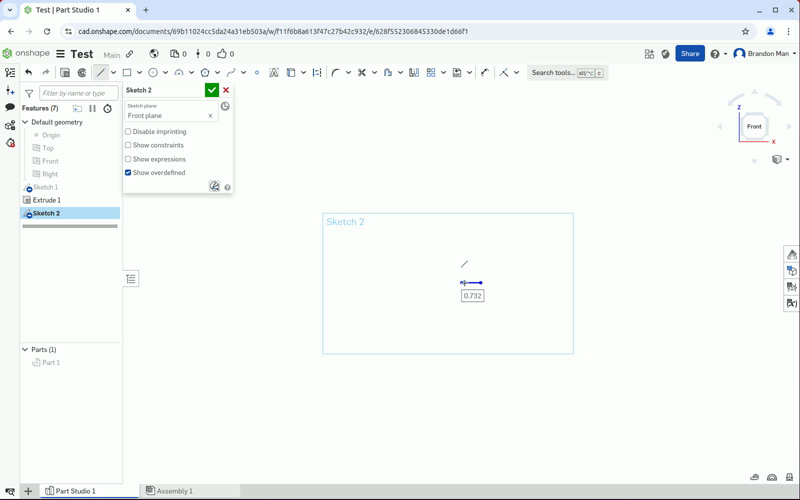
scroll(-6)
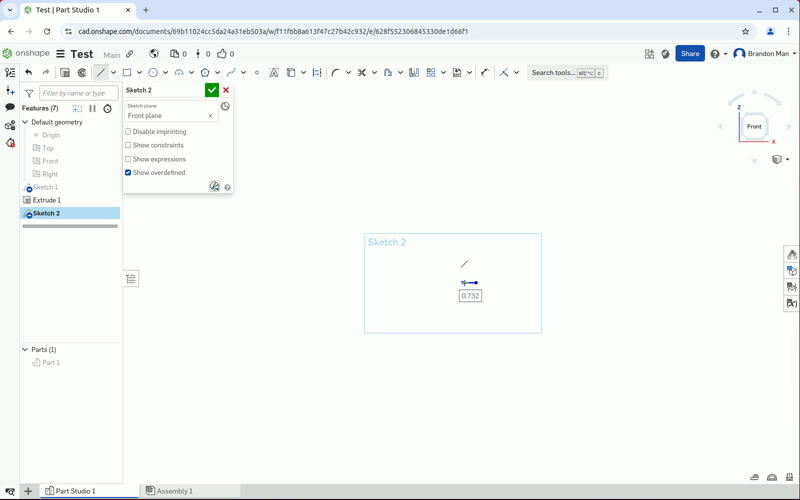
scroll(-6)
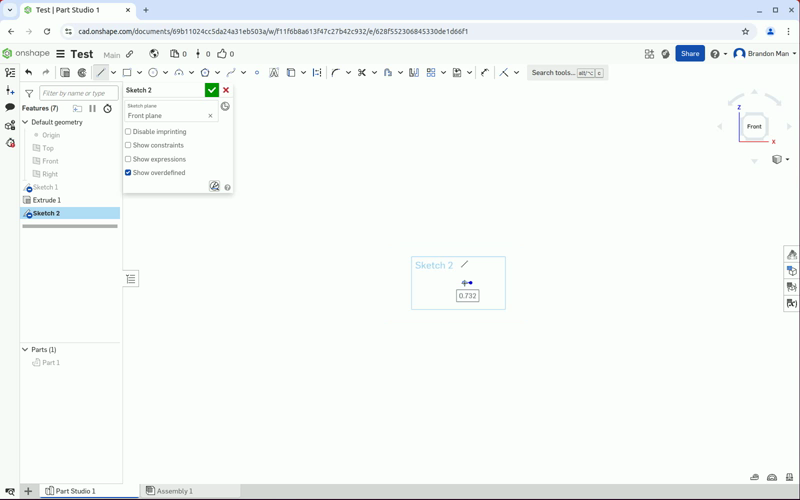
scroll(-6)
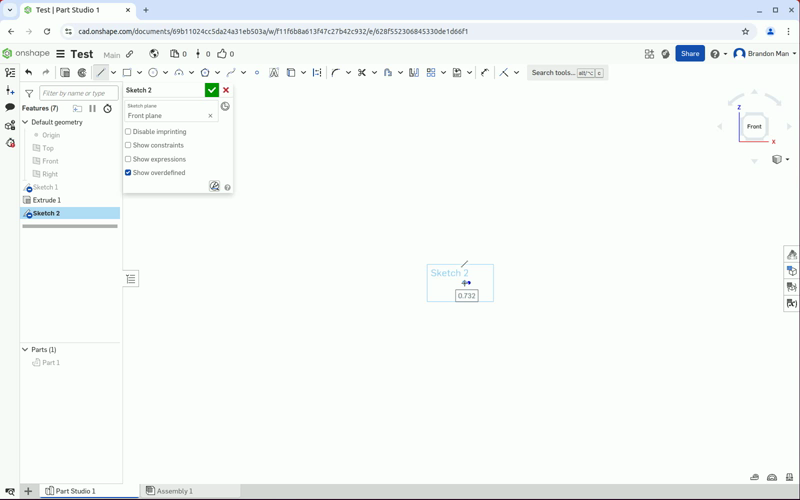
key_up(shift)
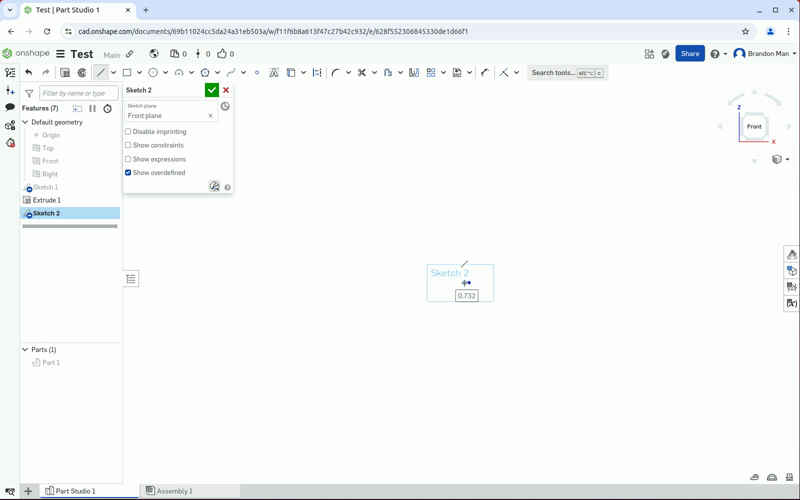
key_down(shift)
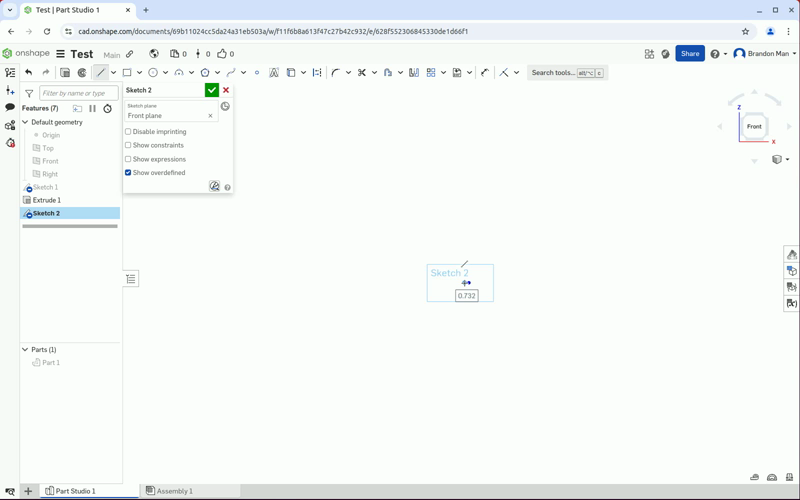
mouse_move(494, 282)
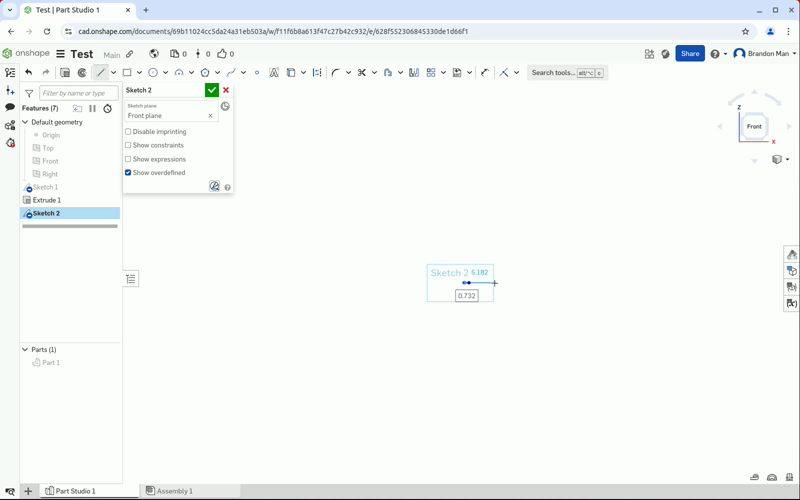
mouse_move(464, 278)
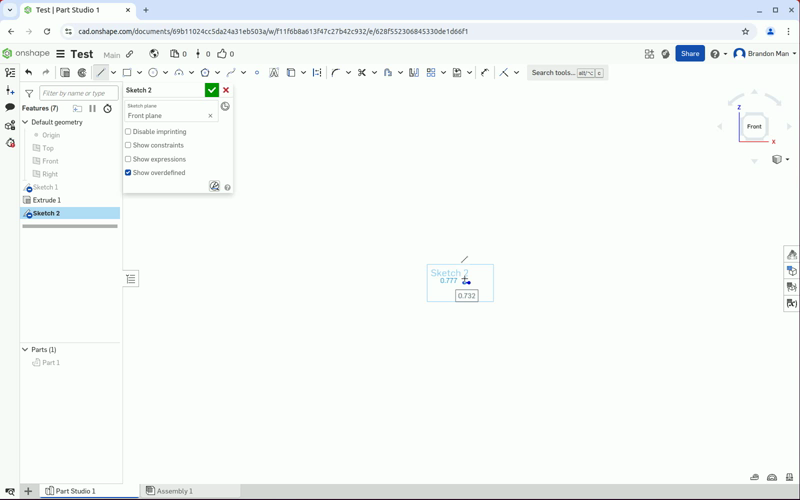
scroll(6)
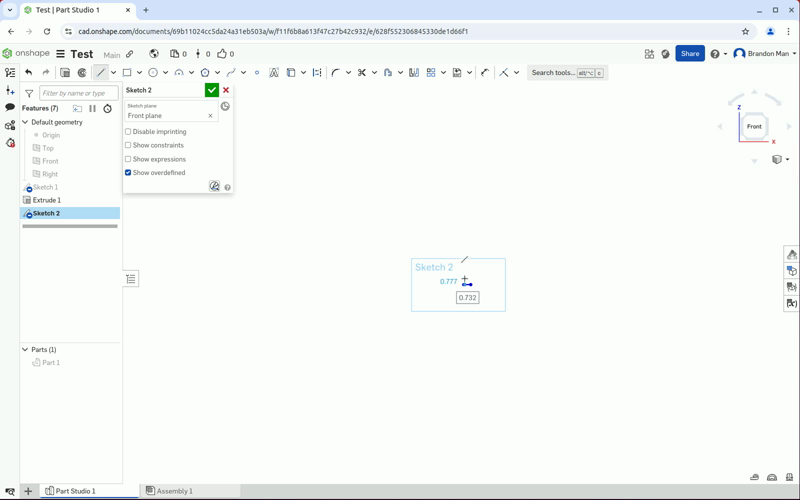
scroll(6)
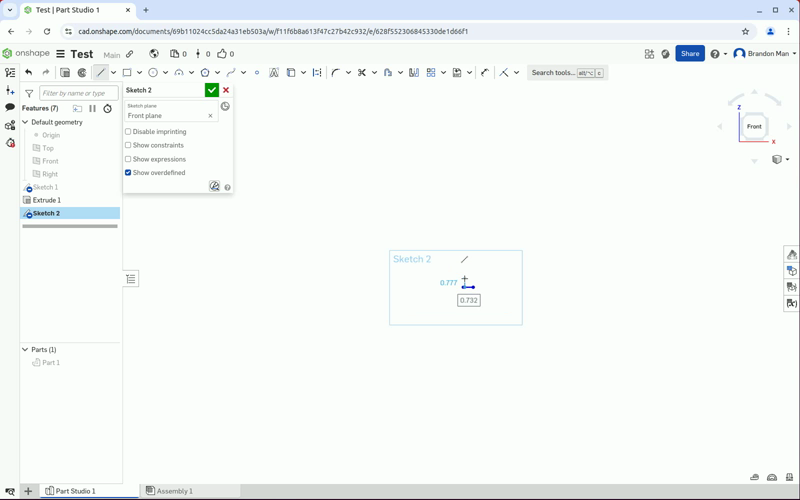
scroll(6)
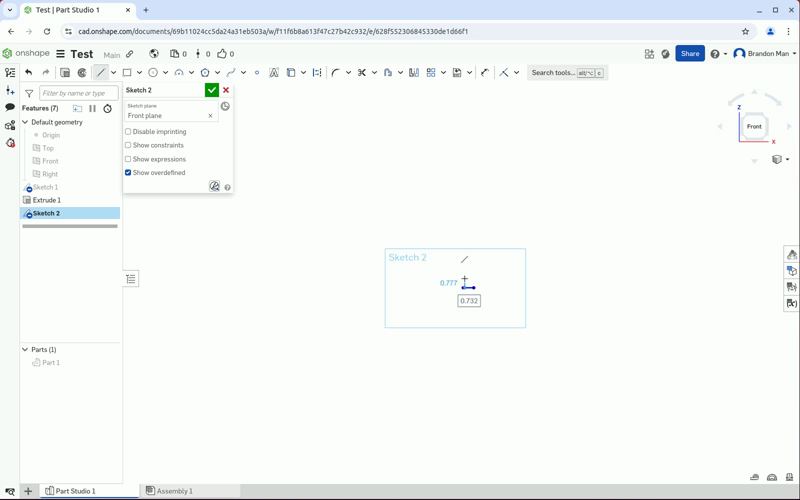
scroll(6)
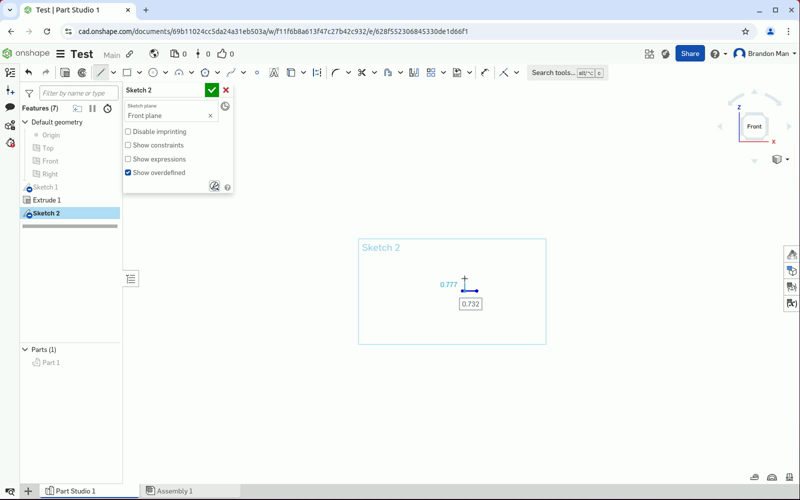
scroll(6)
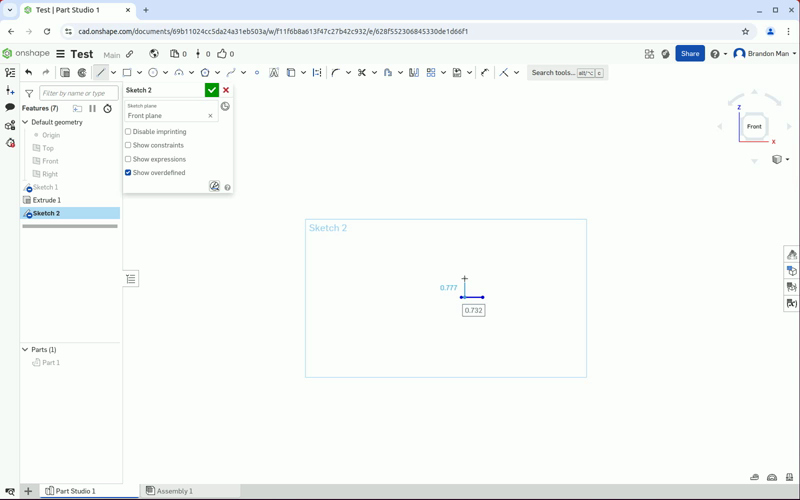
scroll(6)
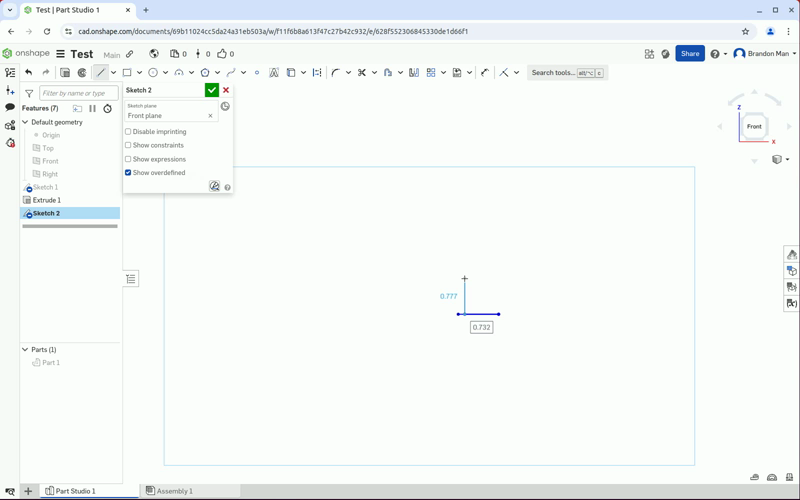
scroll(6)
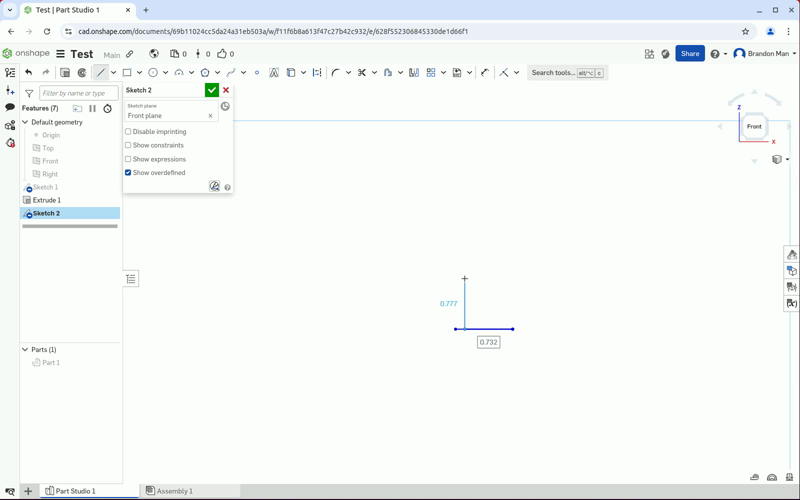
click(464, 278)
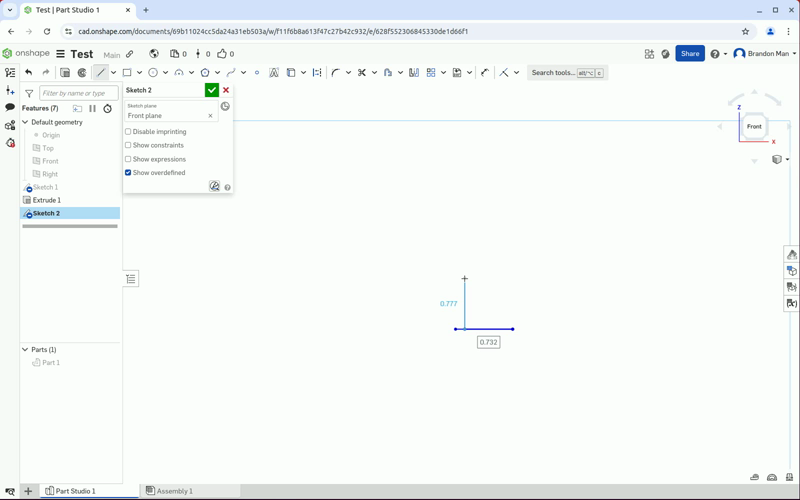
scroll(-6)
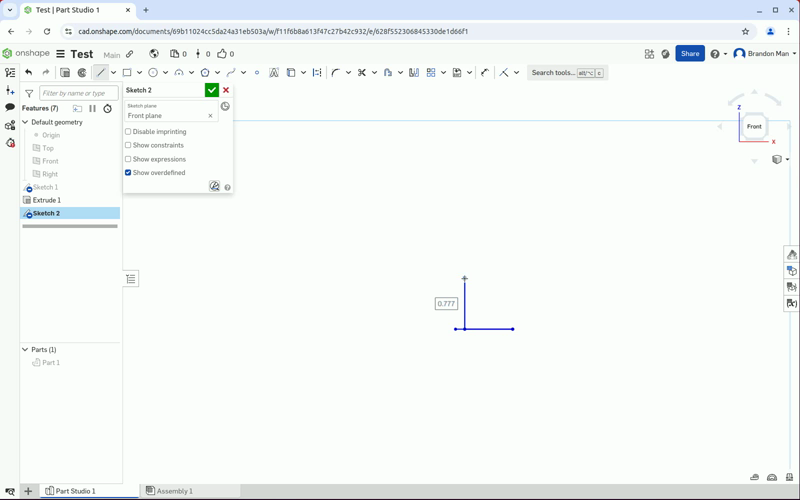
scroll(-6)
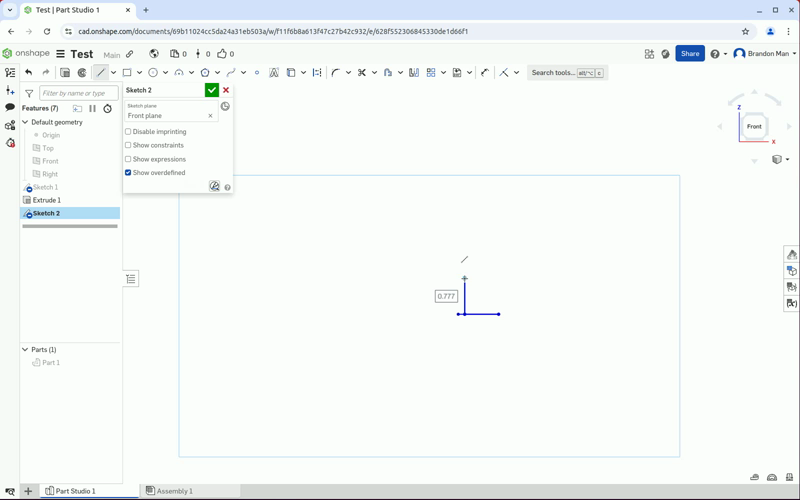
scroll(-6)
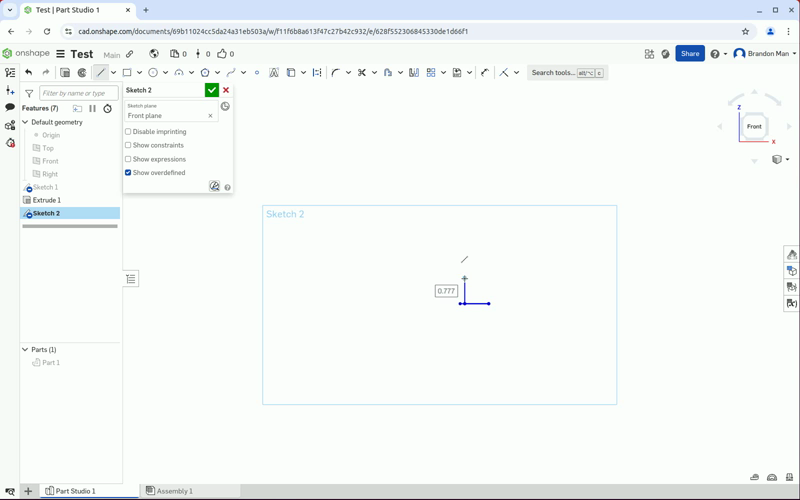
scroll(-6)
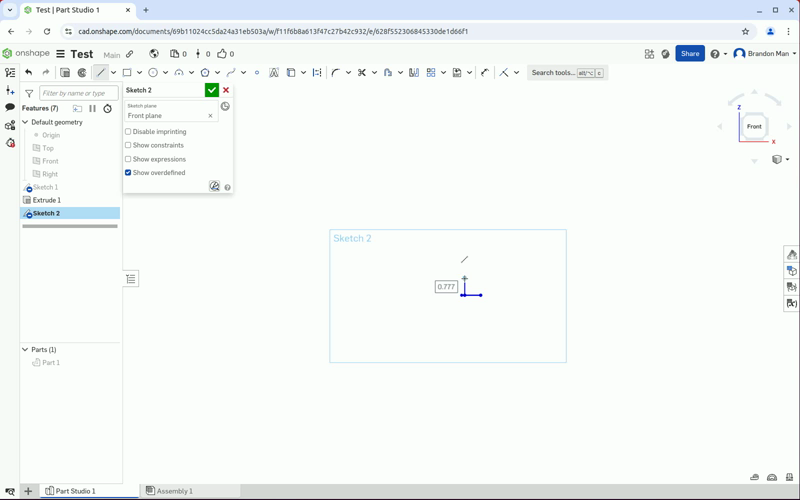
scroll(-6)
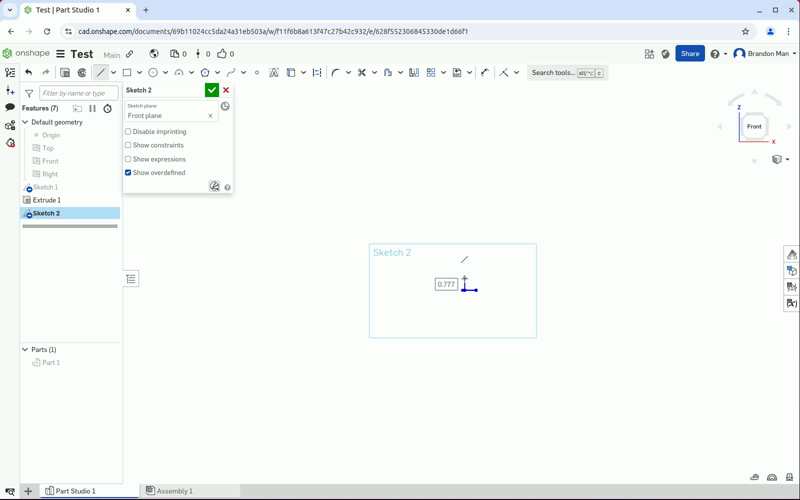
scroll(-6)
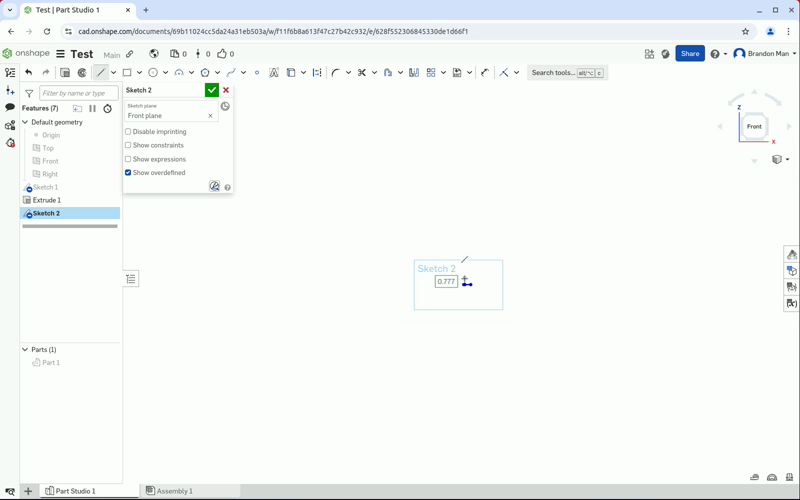
scroll(-6)
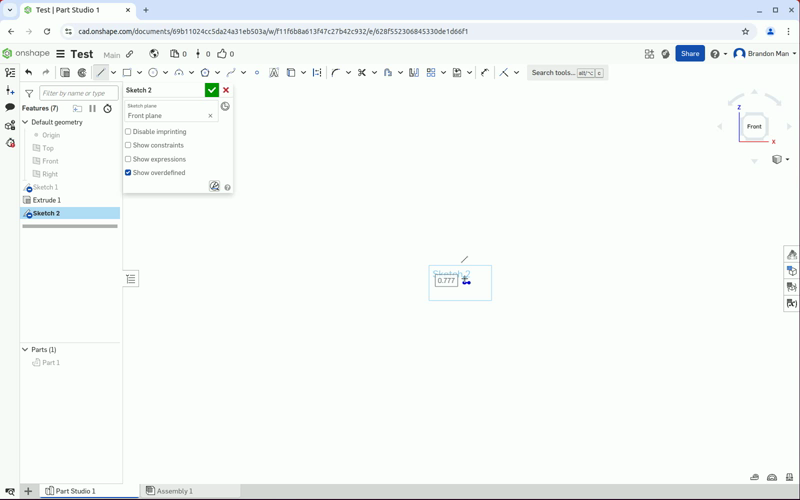
key_up(shift)
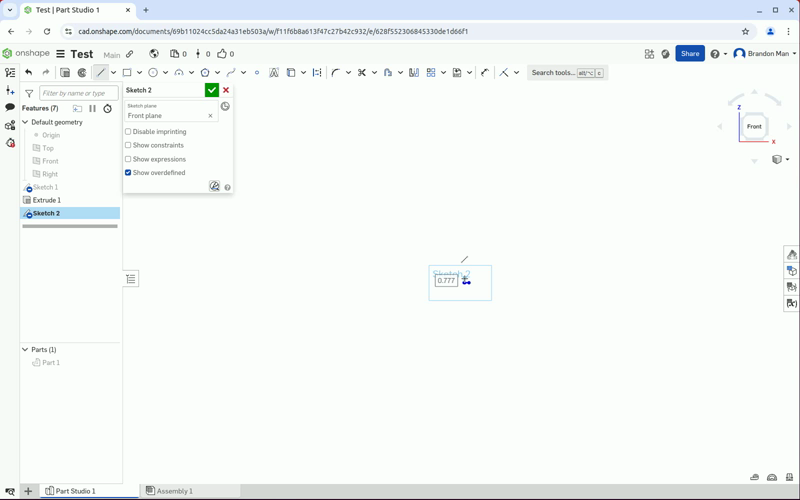
key_down(shift)
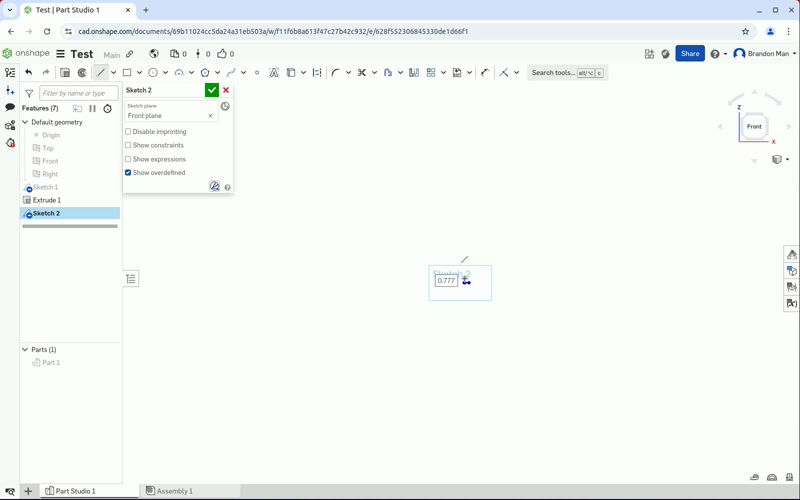
mouse_move(494, 278)
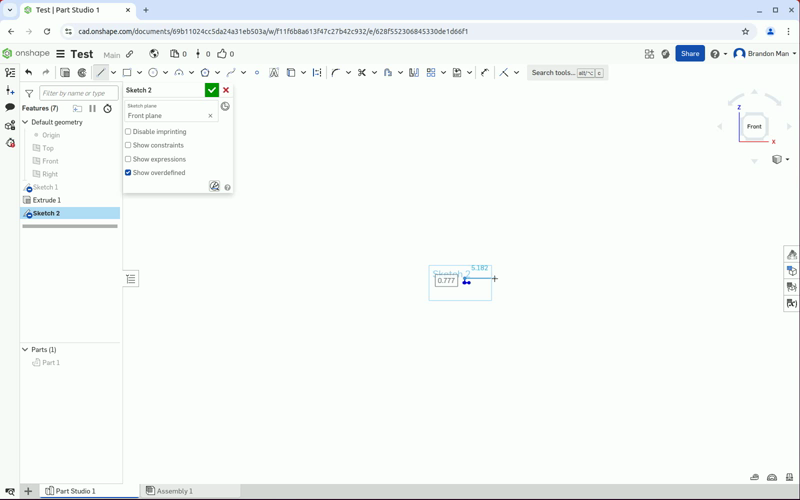
mouse_move(464, 278)
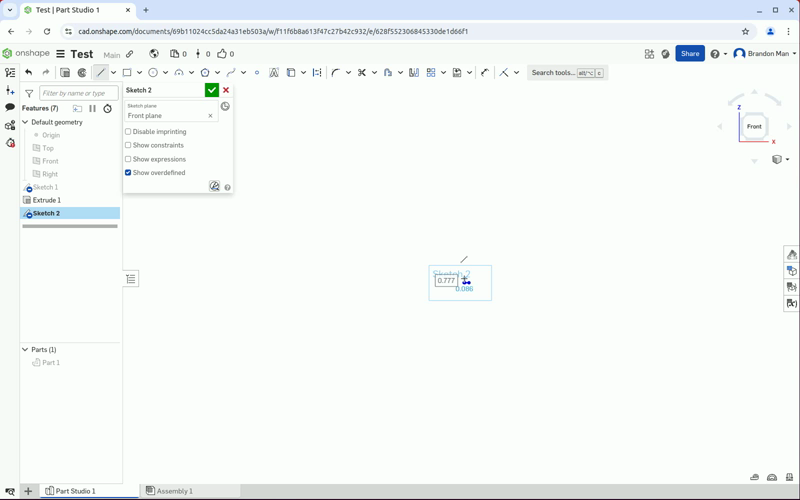
scroll(6)
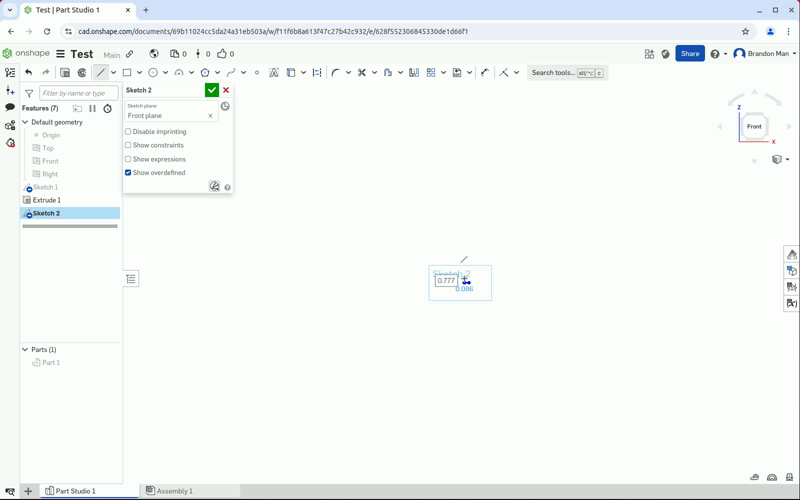
scroll(6)
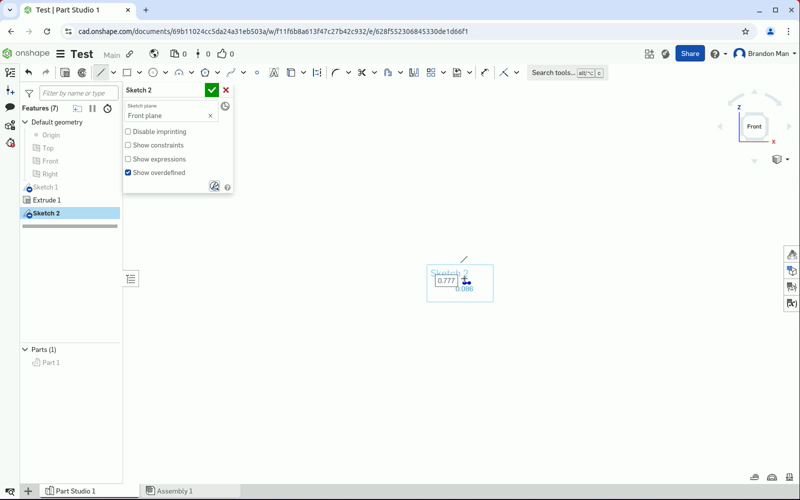
scroll(6)
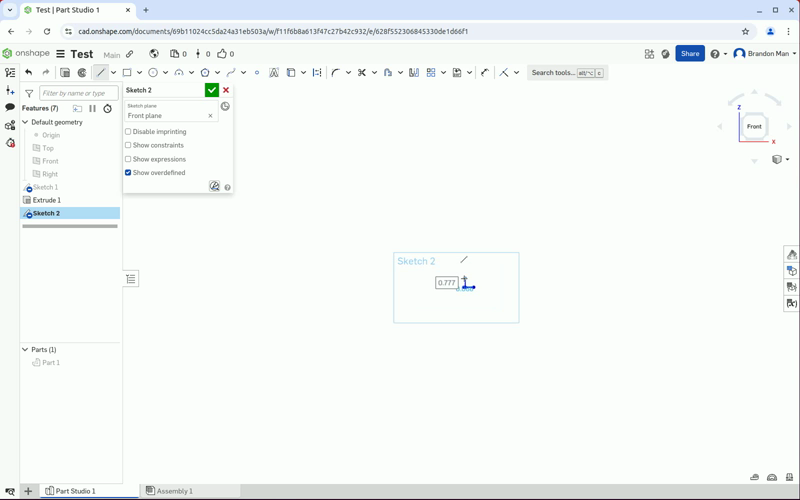
scroll(6)
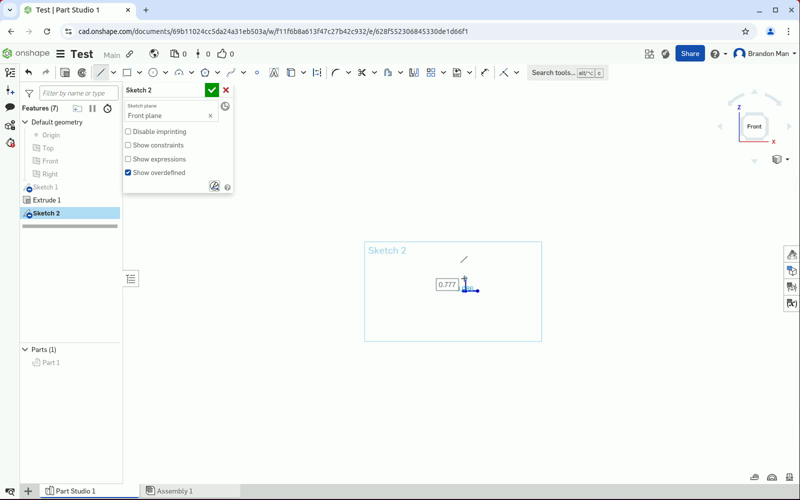
scroll(6)
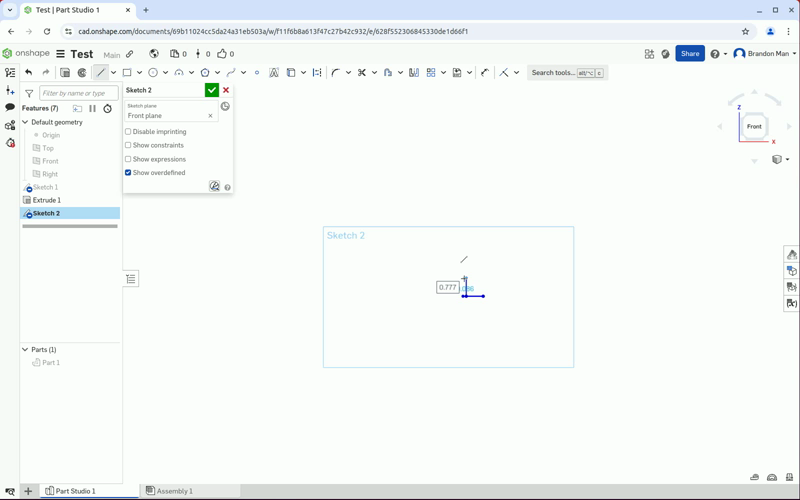
scroll(6)
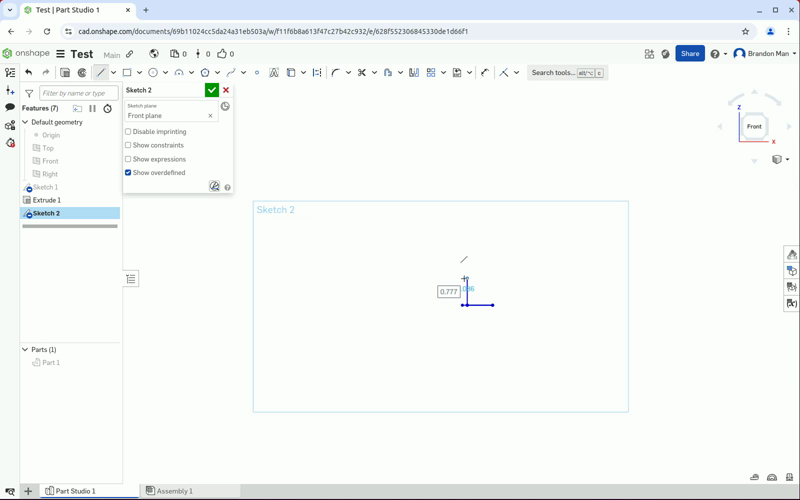
scroll(6)
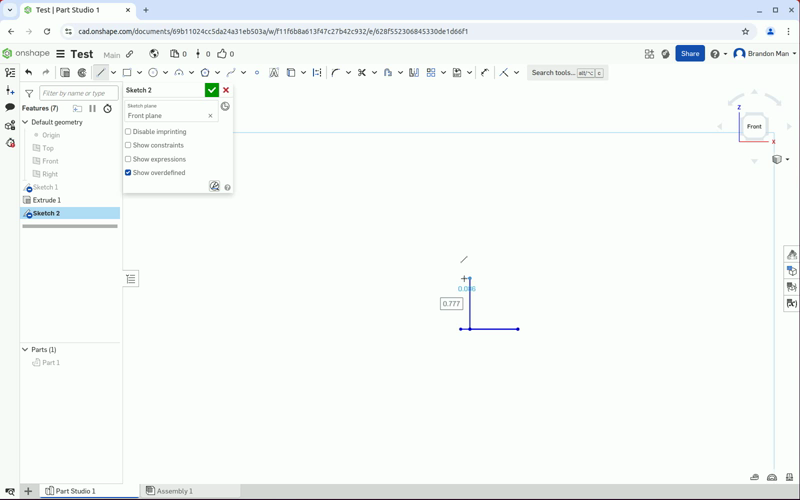
click(464, 278)
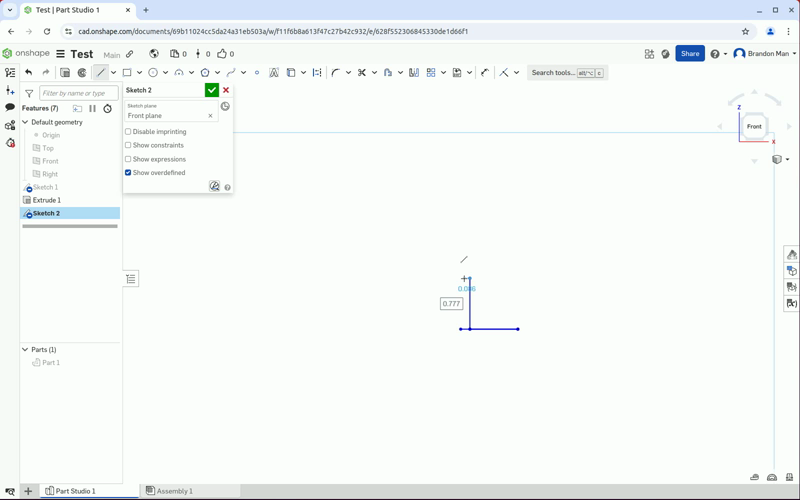
scroll(-6)
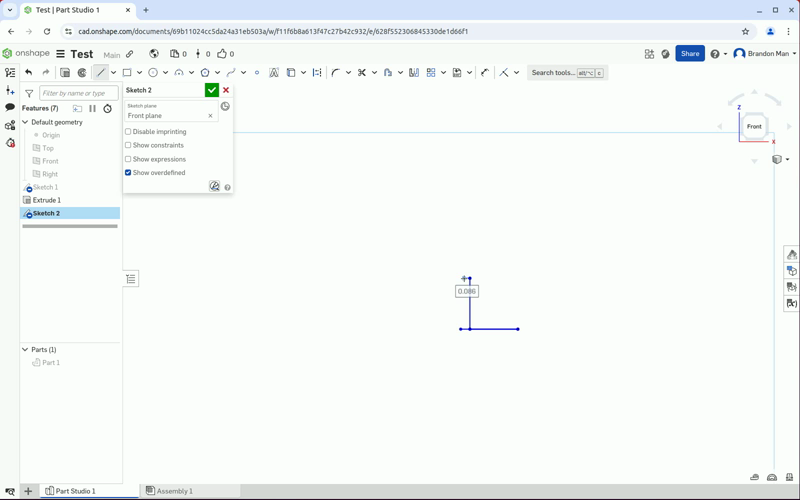
scroll(-6)
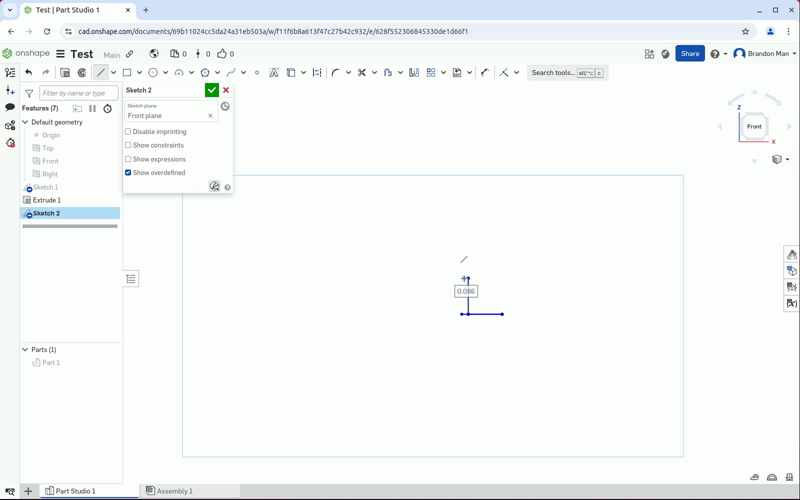
scroll(-6)
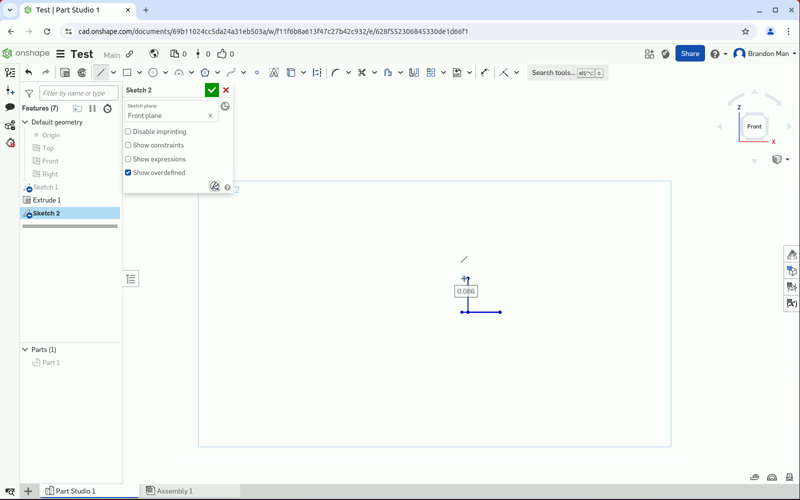
scroll(-6)
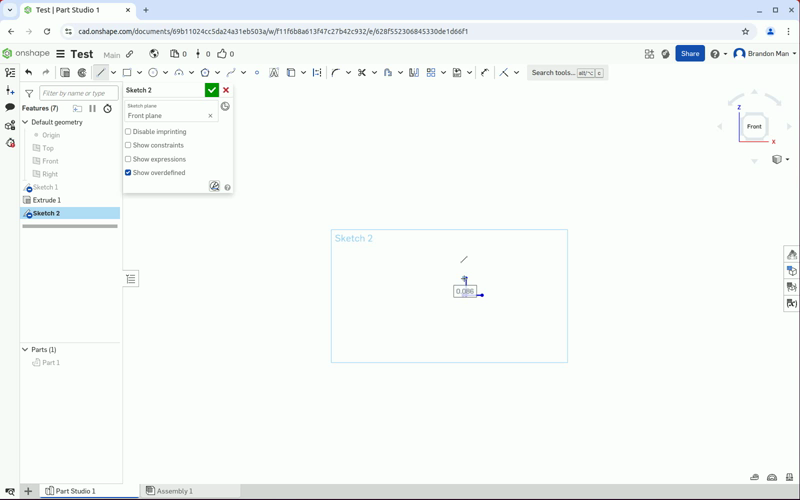
scroll(-6)
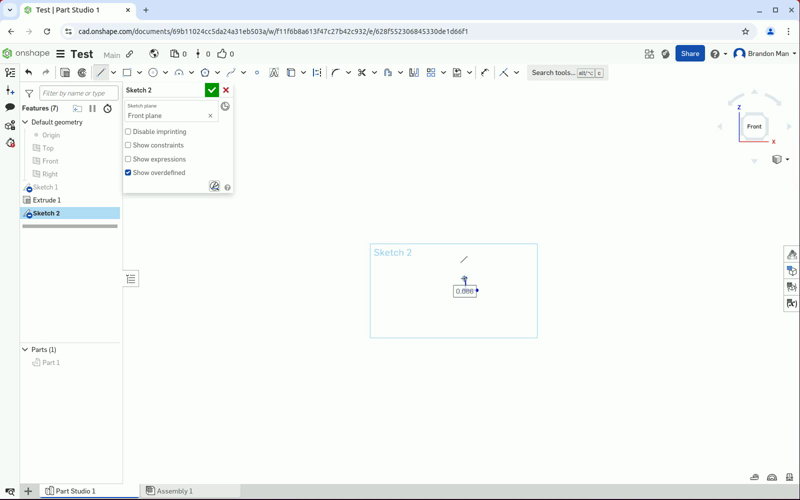
scroll(-6)
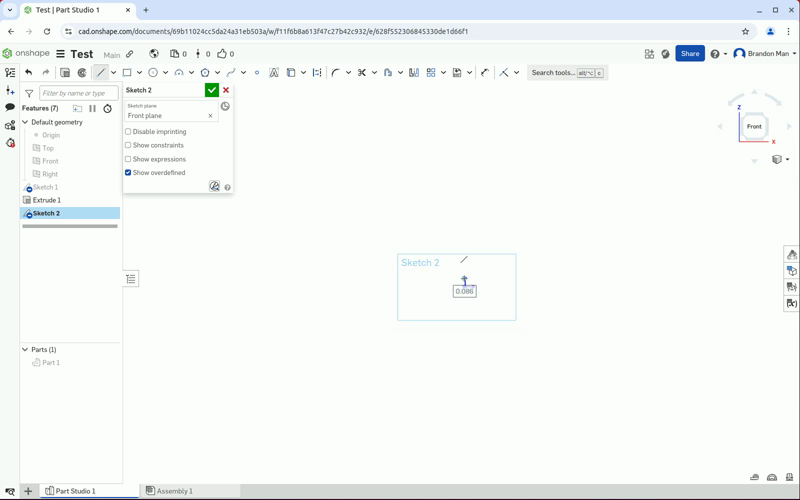
scroll(-6)
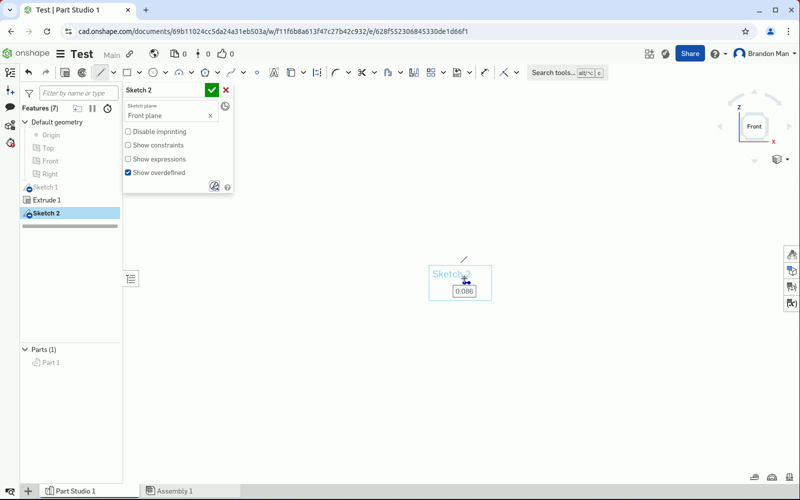
key_up(shift)
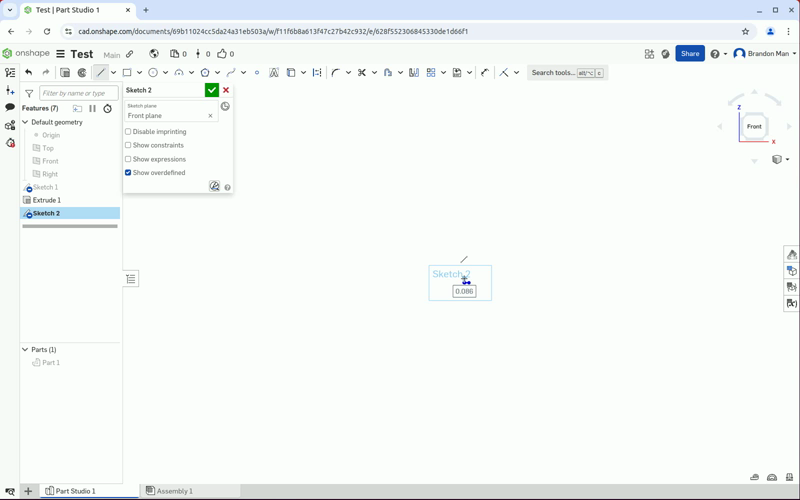
mouse_move(494, 278)
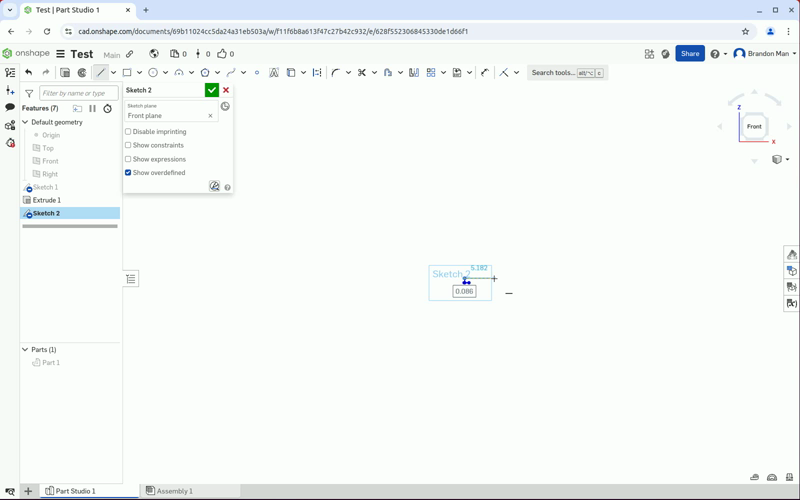
key_down(shift)
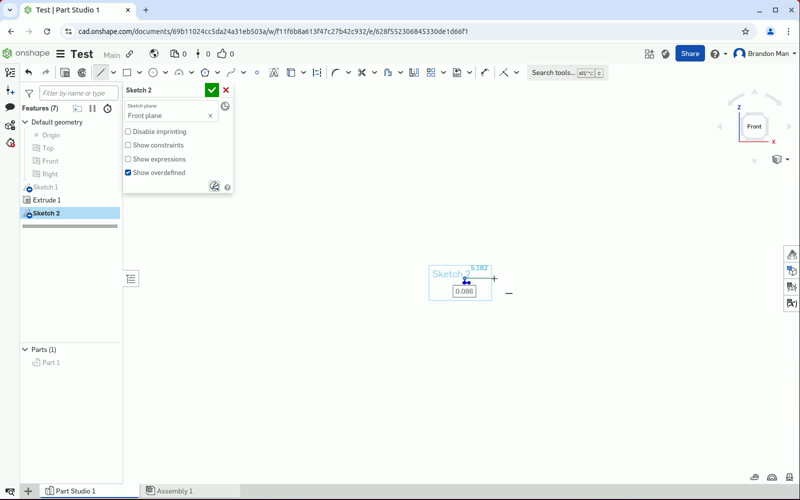
mouse_move(464, 282)
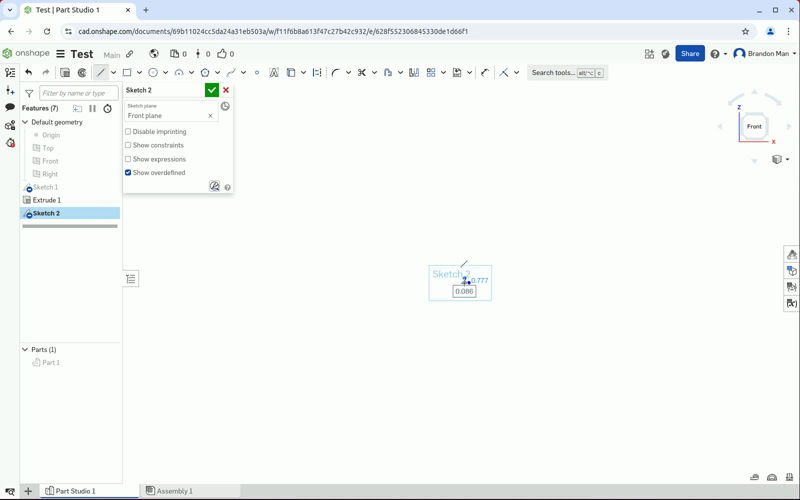
scroll(6)
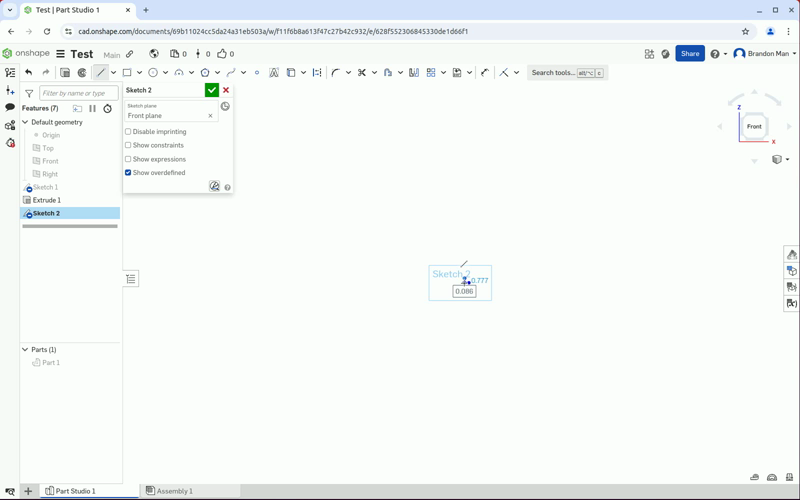
scroll(6)
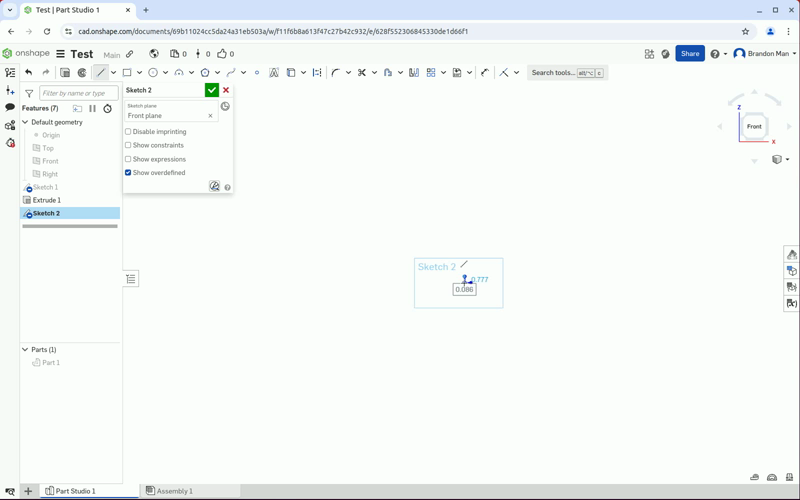
scroll(6)
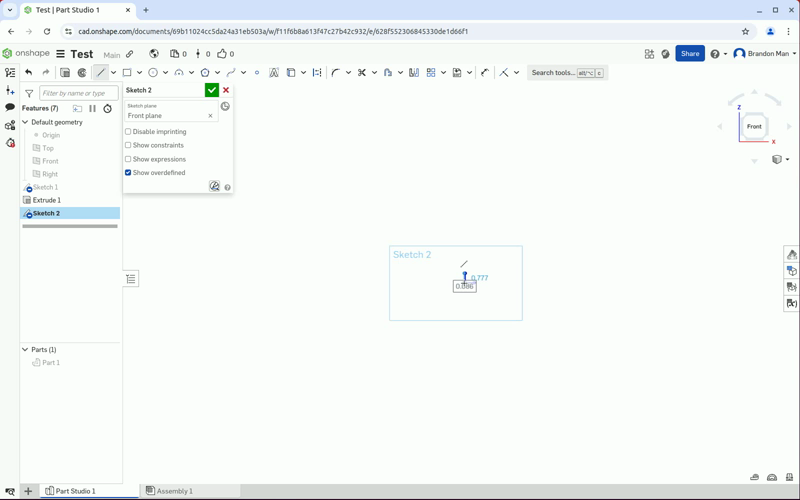
scroll(6)
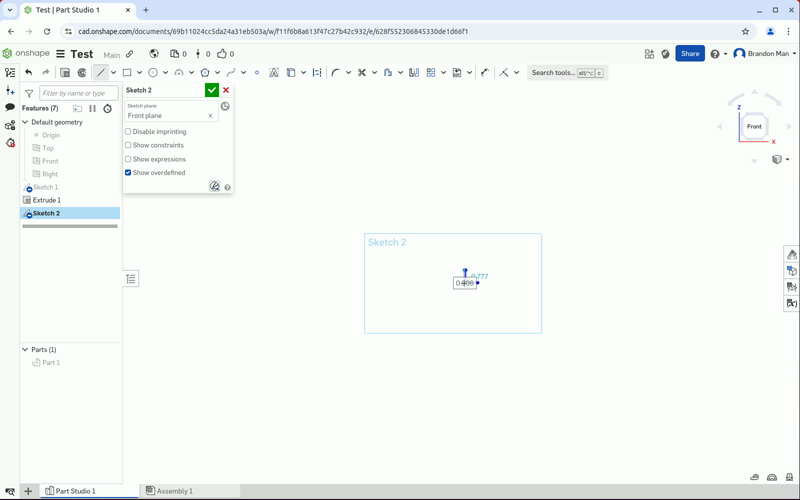
scroll(6)
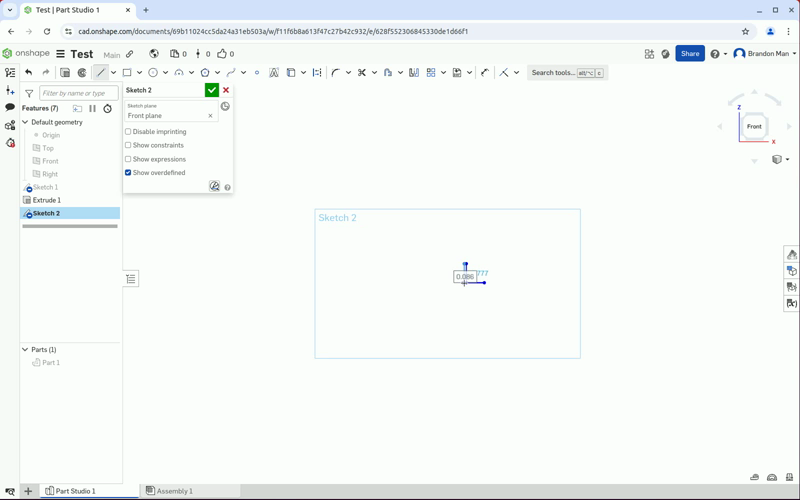
scroll(6)
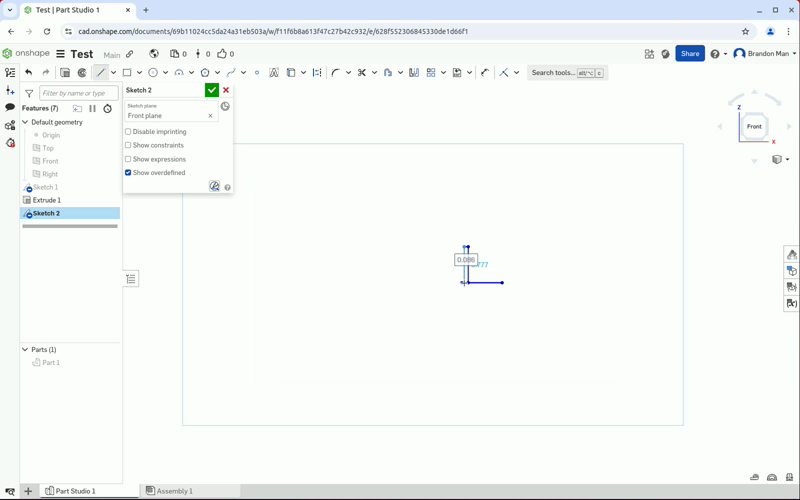
scroll(6)
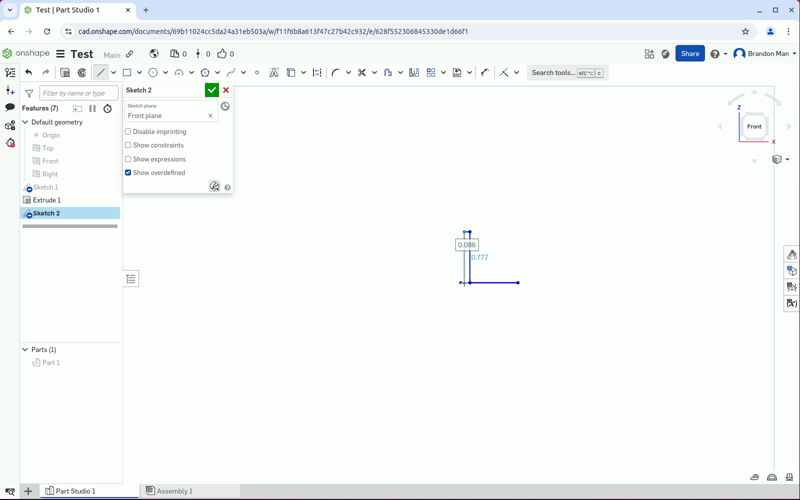
key_up(shift)
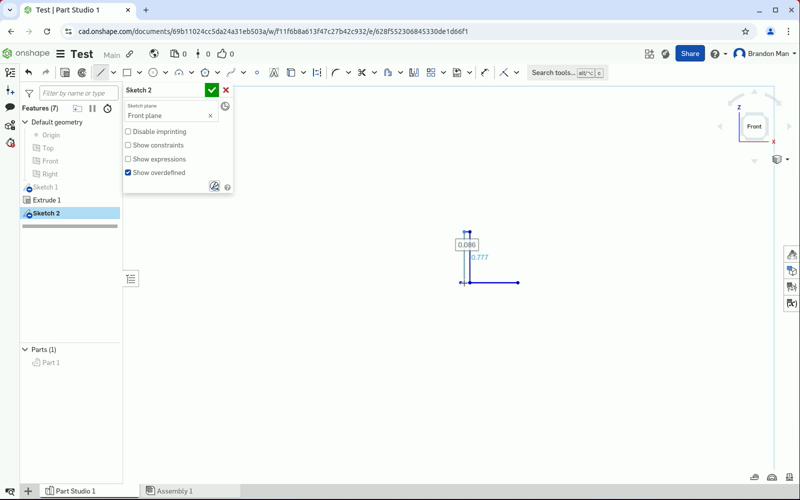
click(464, 282)
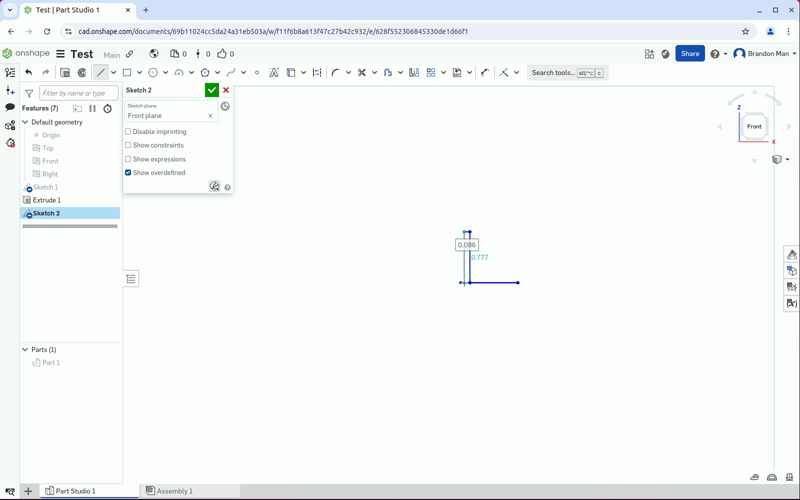
scroll(-6)
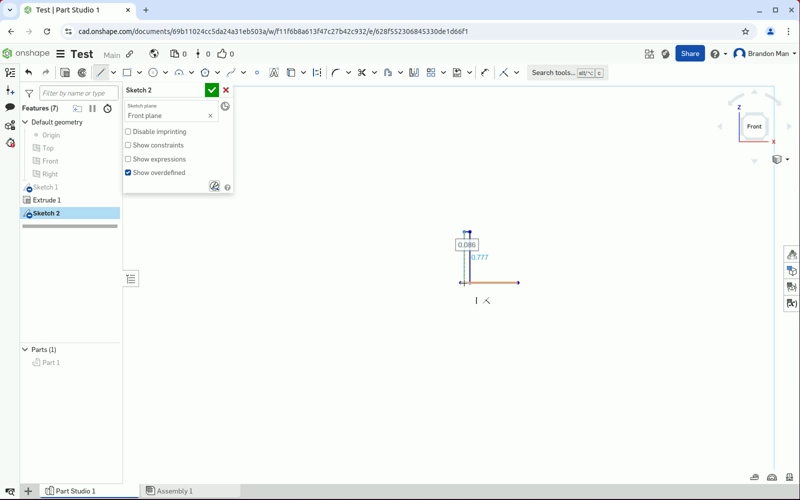
scroll(-6)
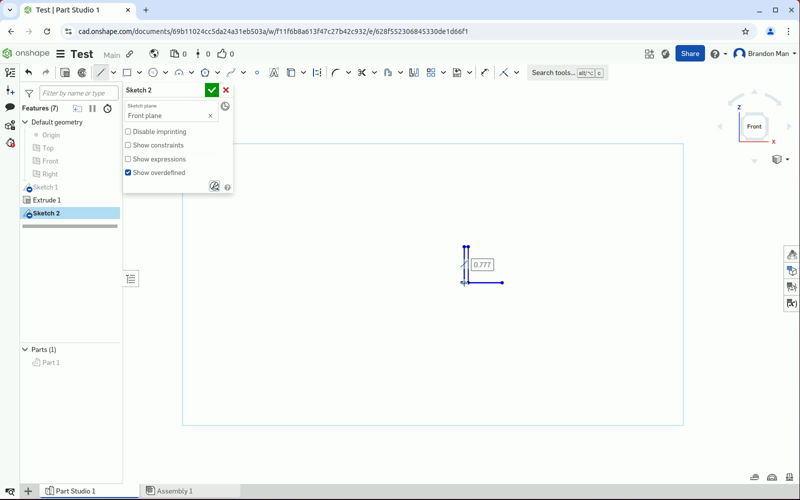
scroll(-6)
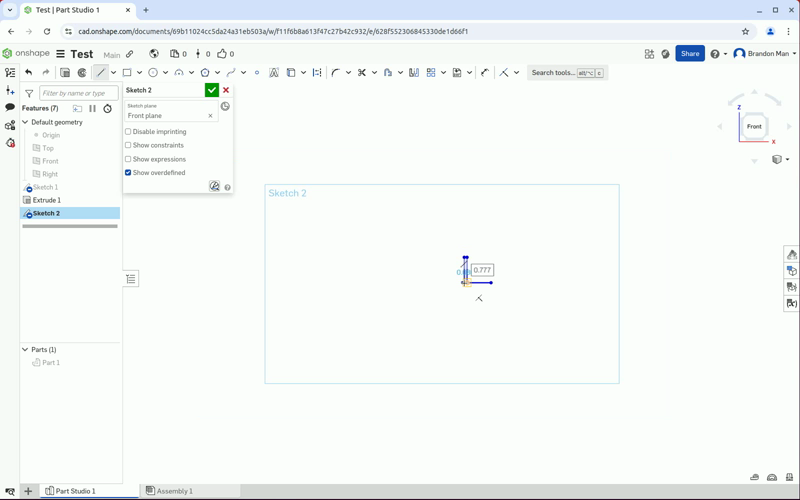
scroll(-6)
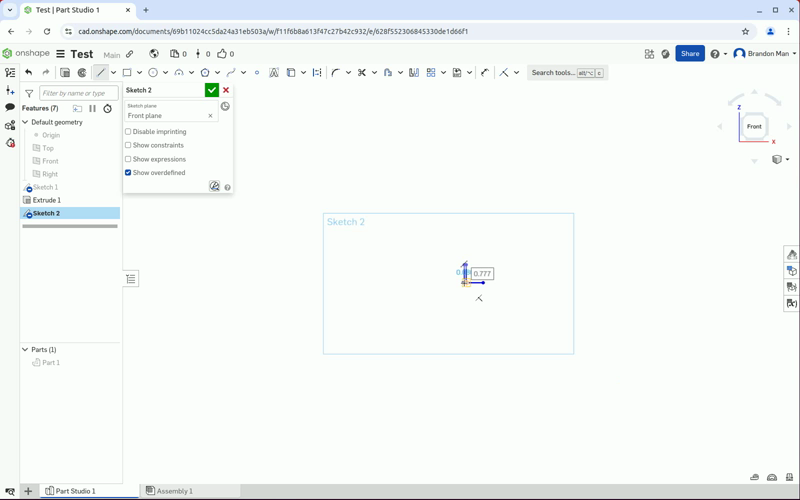
scroll(-6)
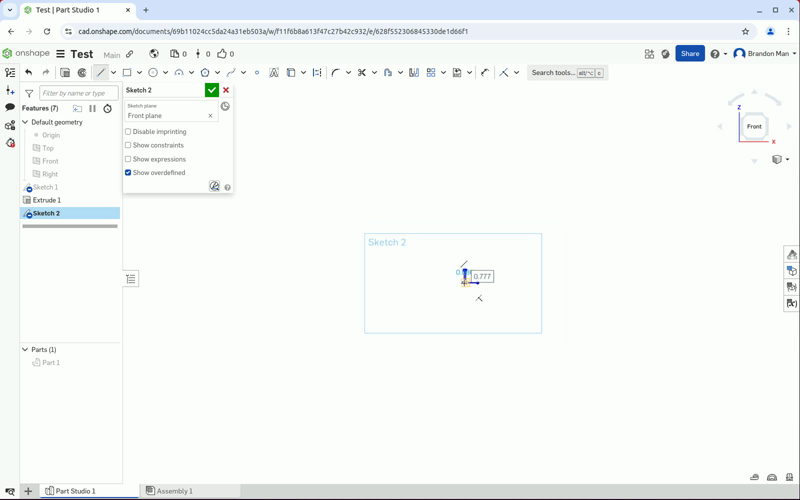
scroll(-6)
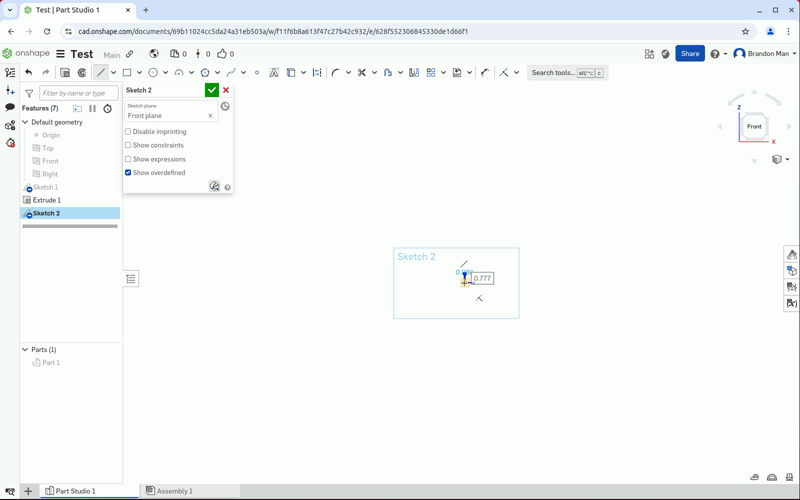
scroll(-6)
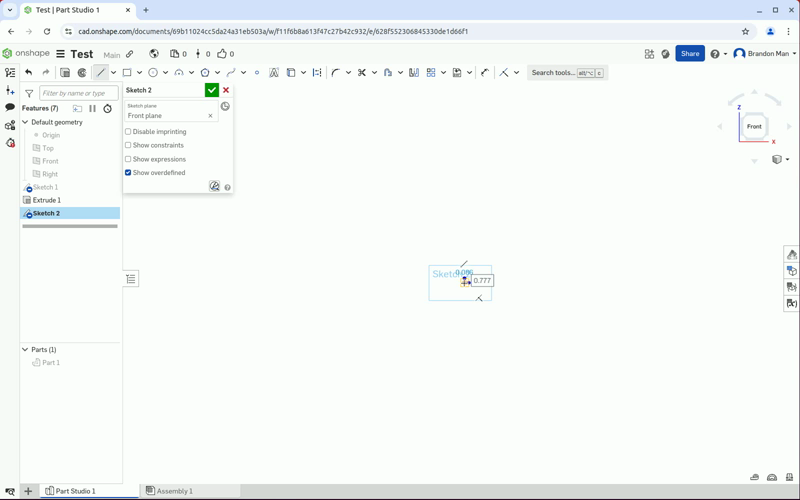
key(esc)
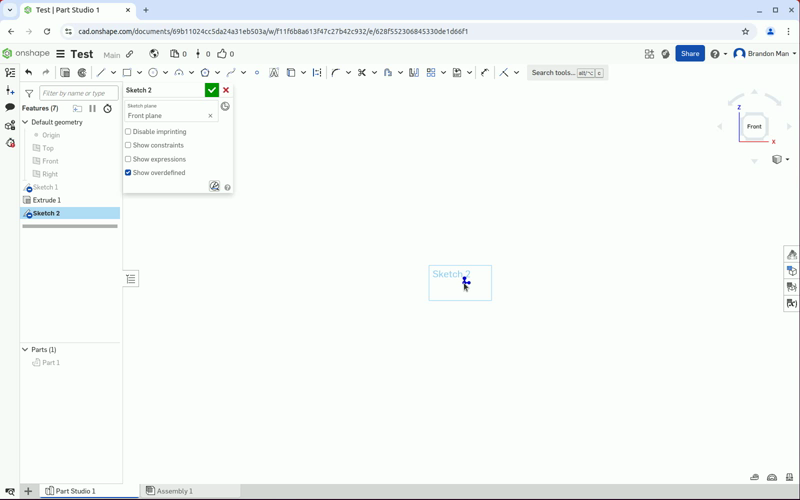
mouse_move(464, 279)
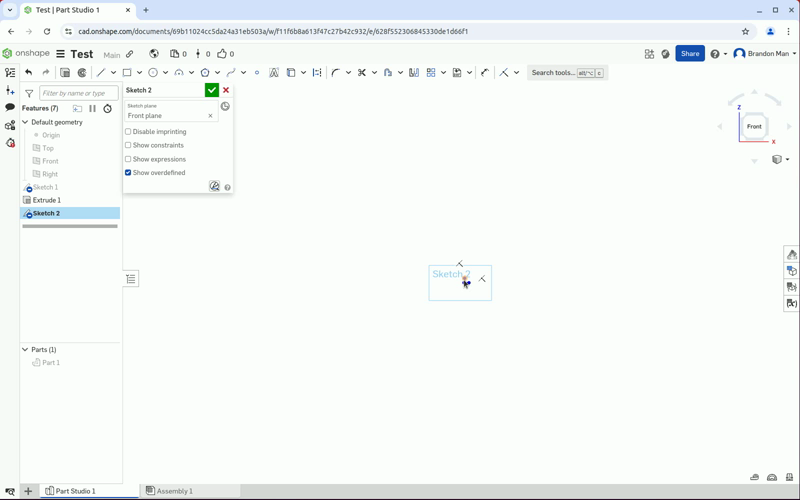
scroll(6)
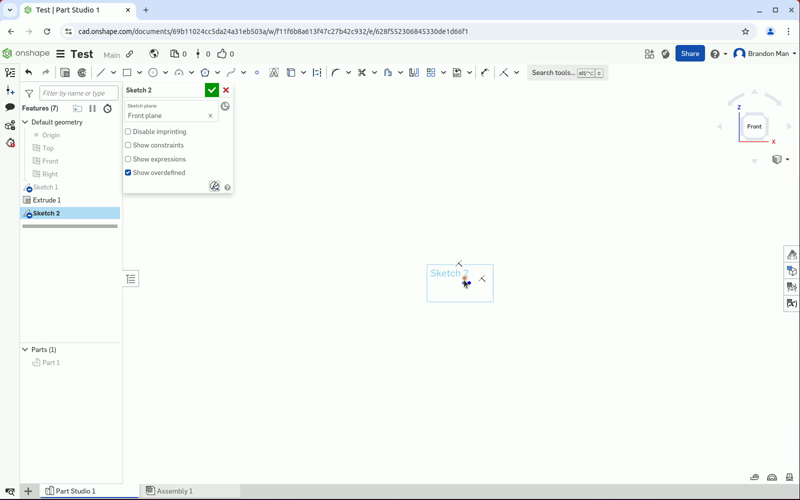
scroll(6)
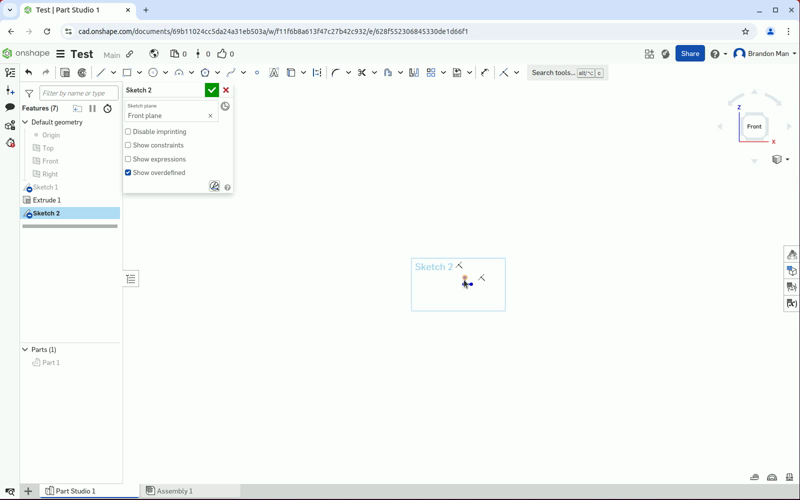
scroll(6)
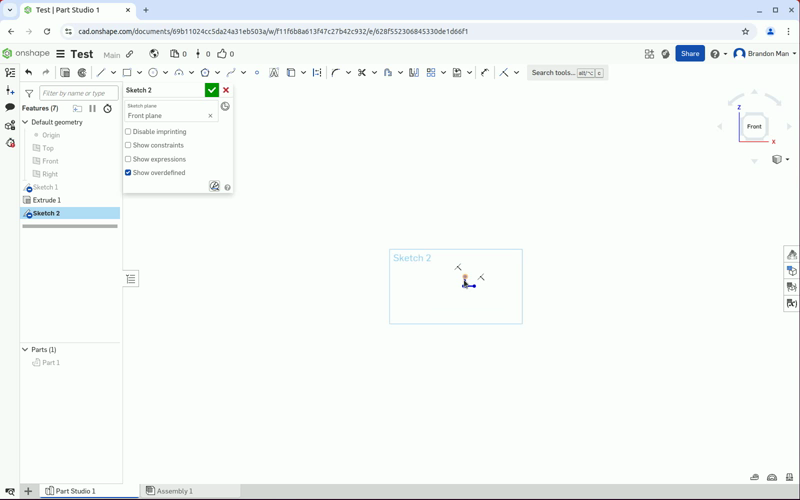
scroll(6)
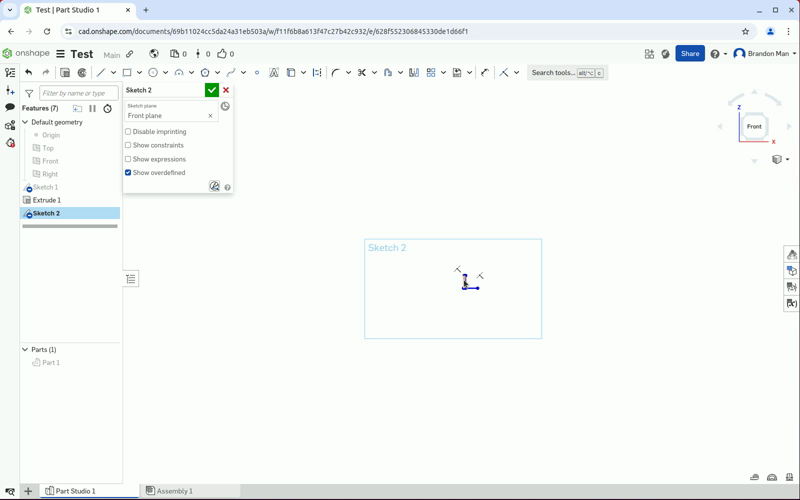
scroll(6)
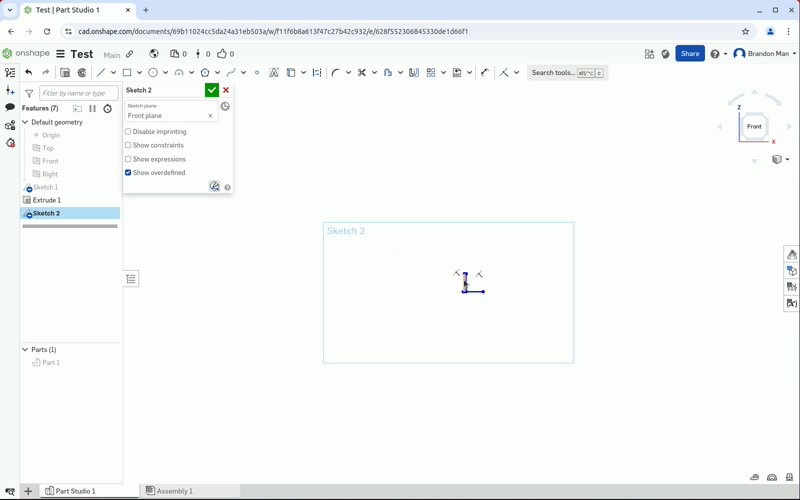
scroll(6)
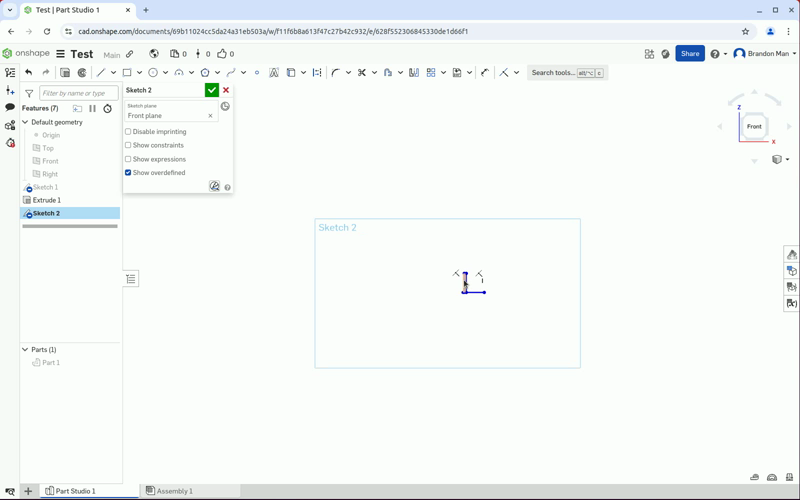
scroll(6)
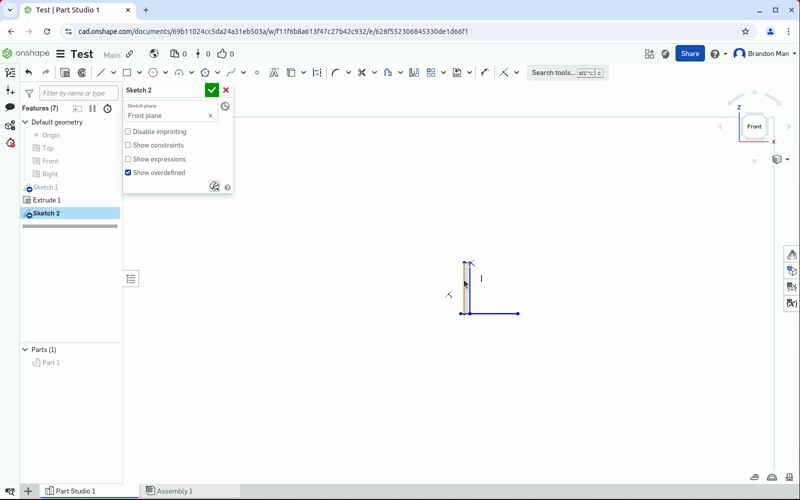
click(464, 279)
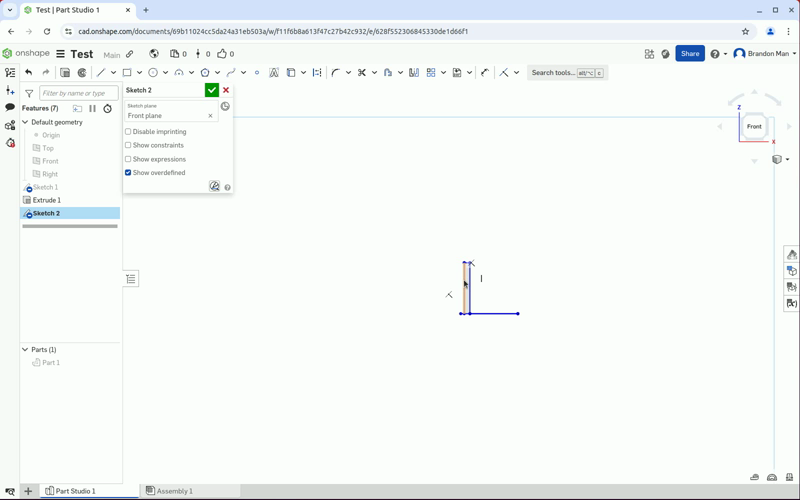
scroll(-6)
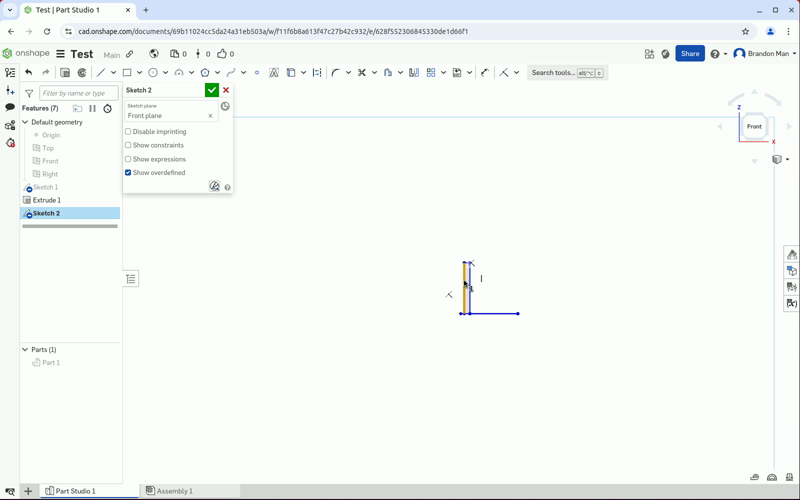
scroll(-6)
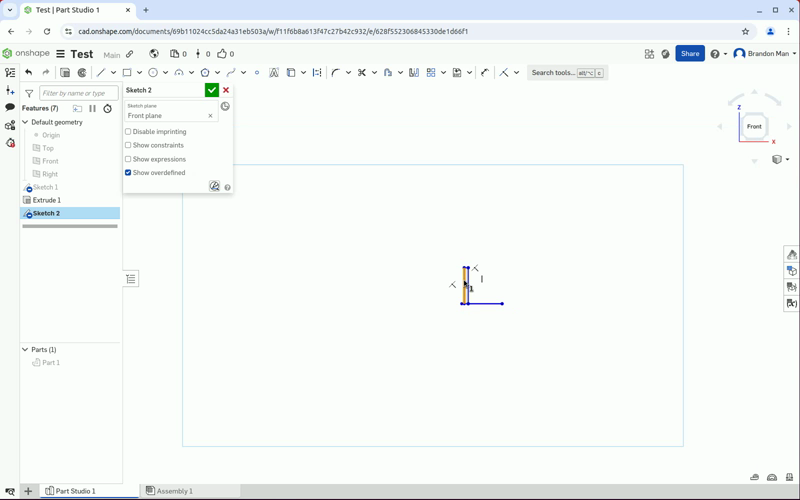
scroll(-6)
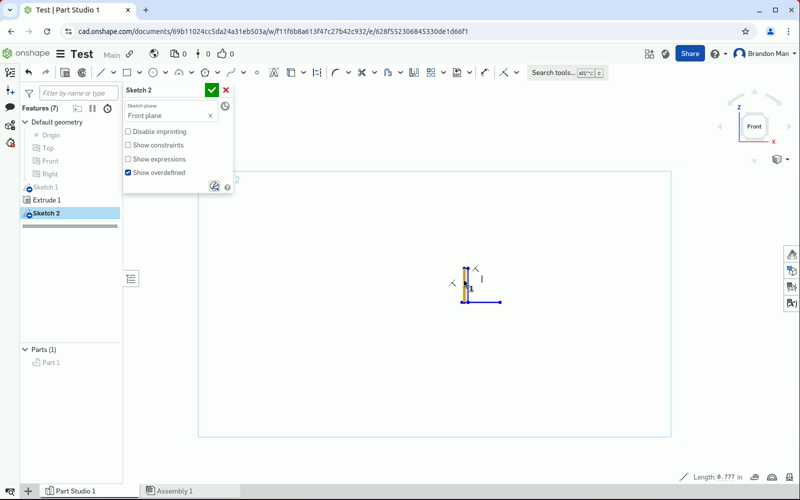
scroll(-6)
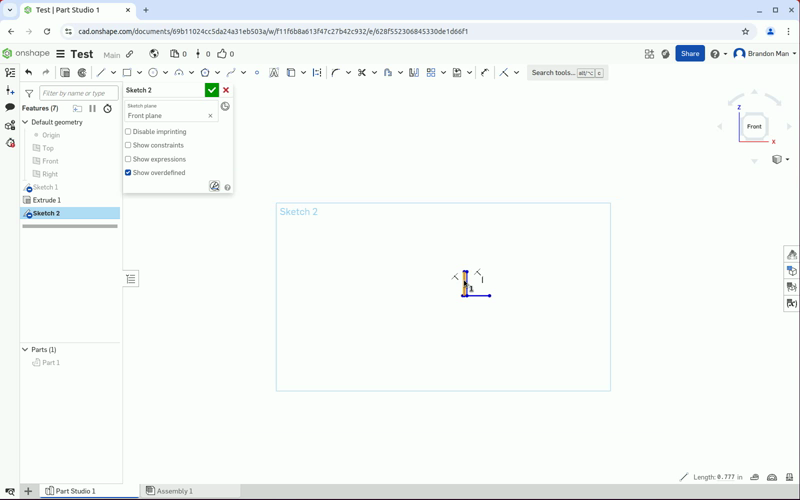
scroll(-6)
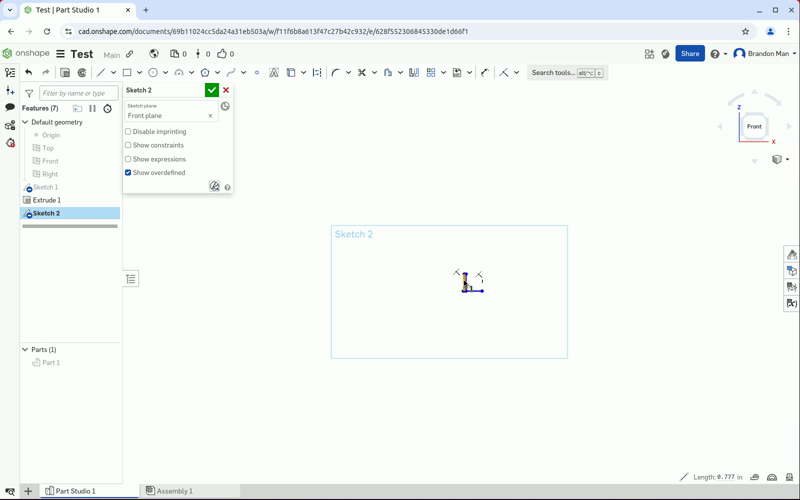
scroll(-6)
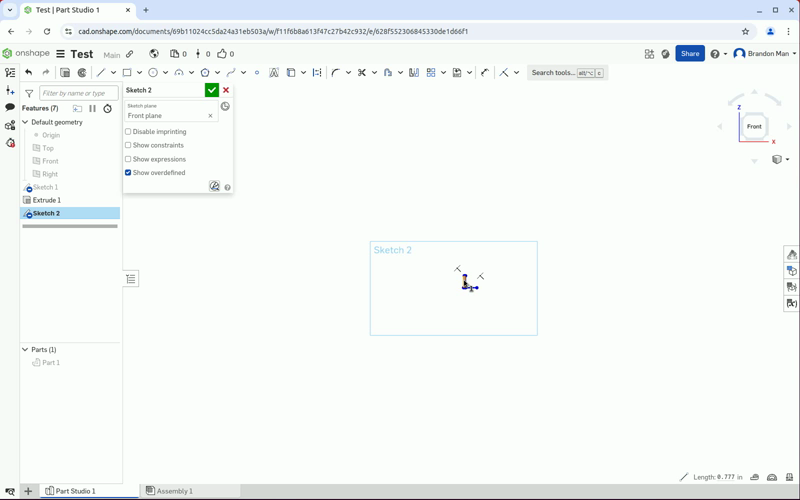
scroll(-6)
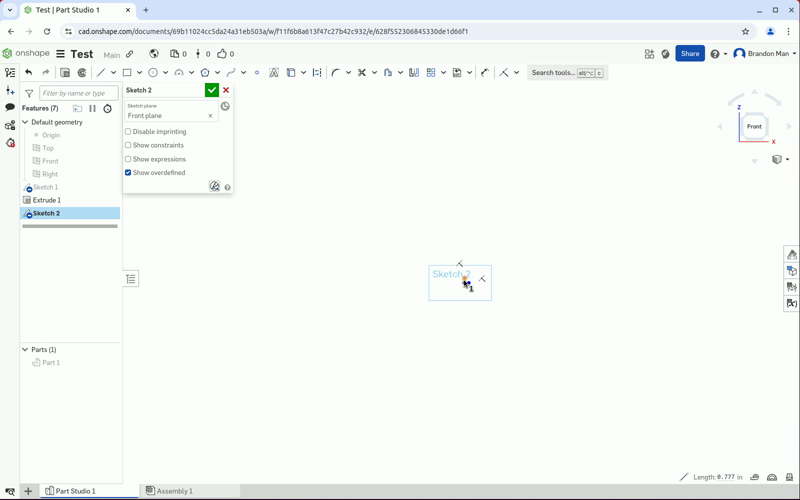
mouse_move(73, 352)
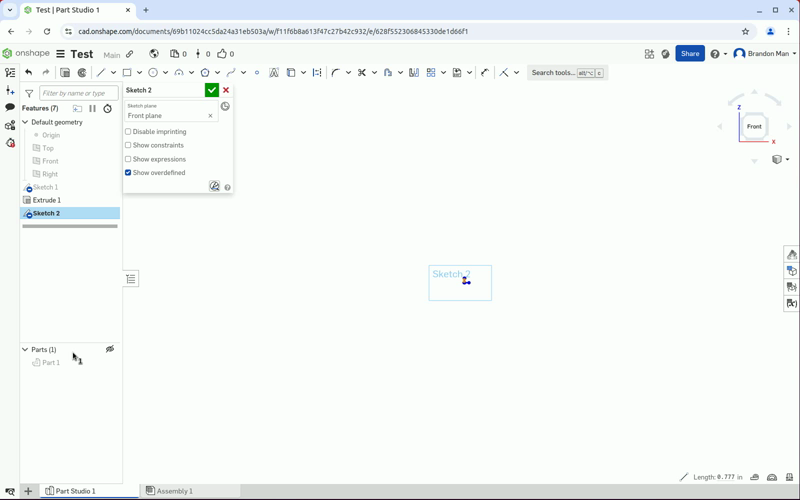
key(shift+y)
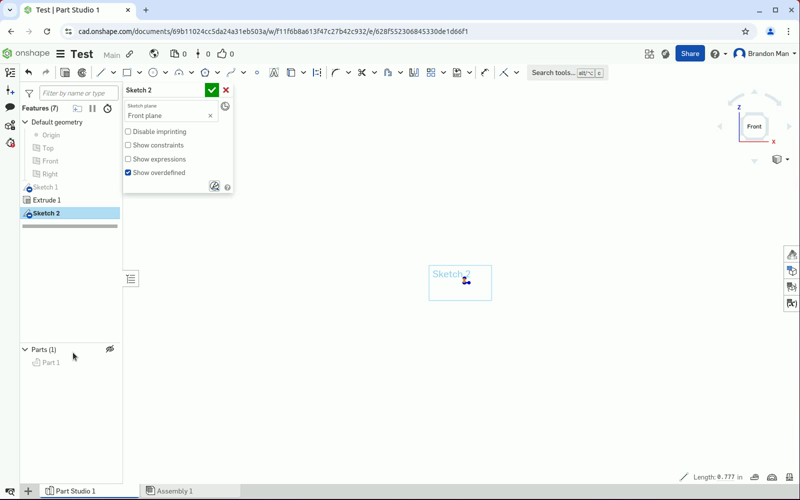
key(shift+e)
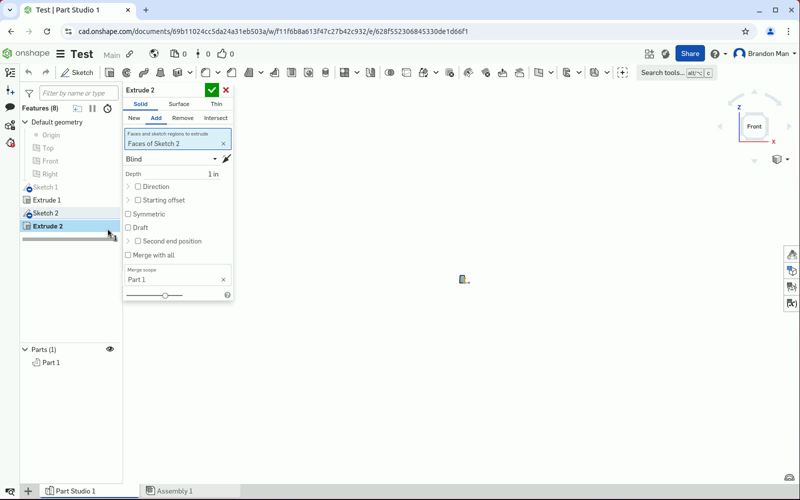
mouse_move(143, 106)
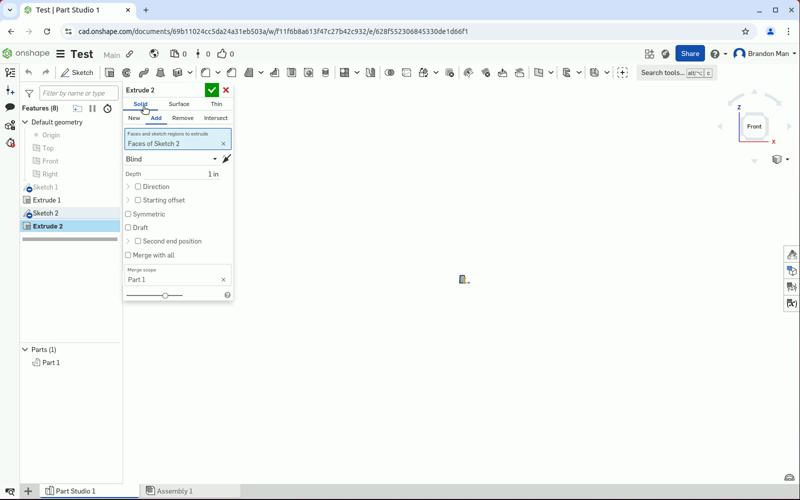
click(143, 106)
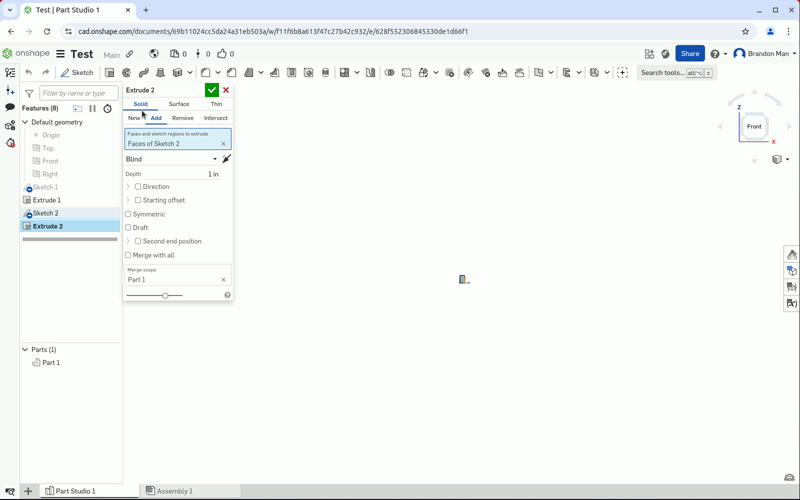
mouse_move(137, 120)
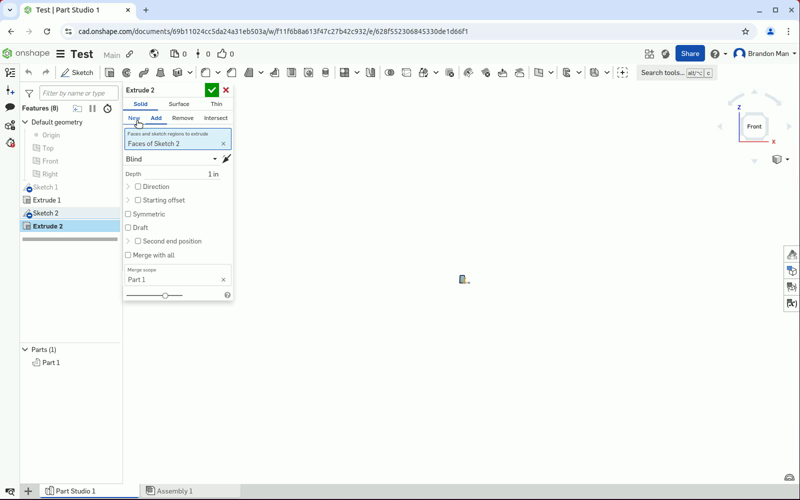
click(137, 120)
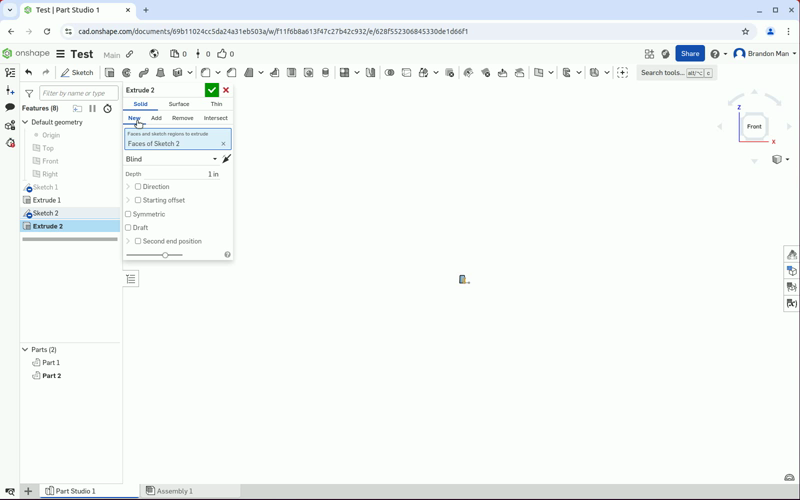
key(tab, 4)
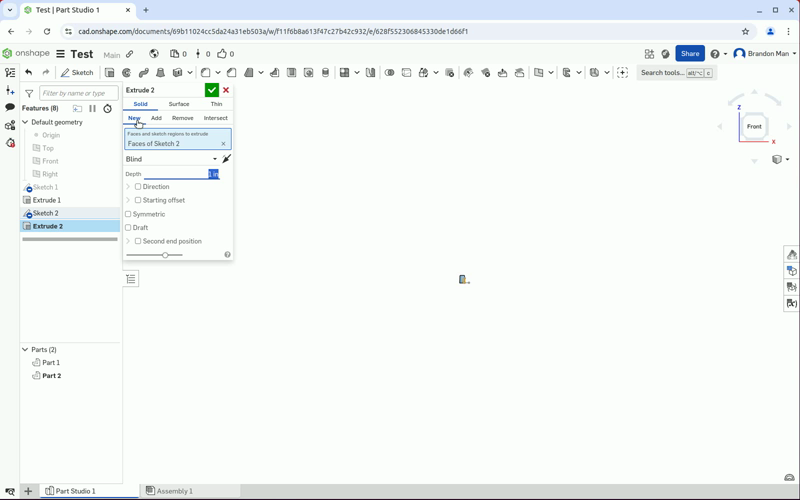
text(23.108)
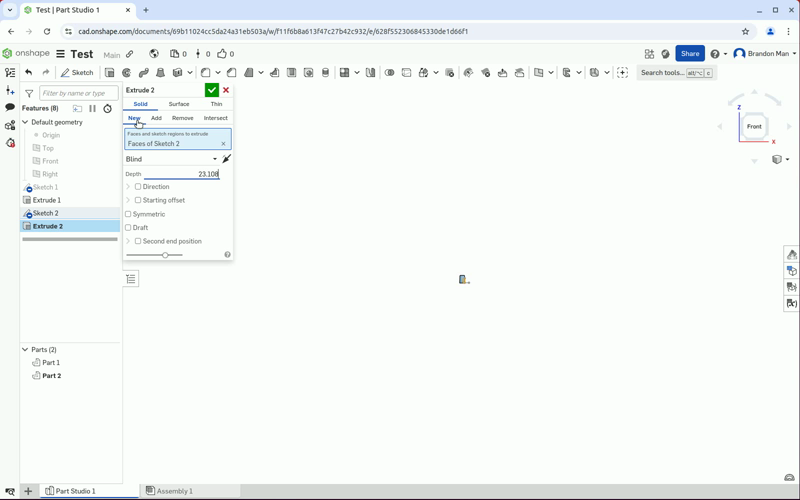
key(enter)
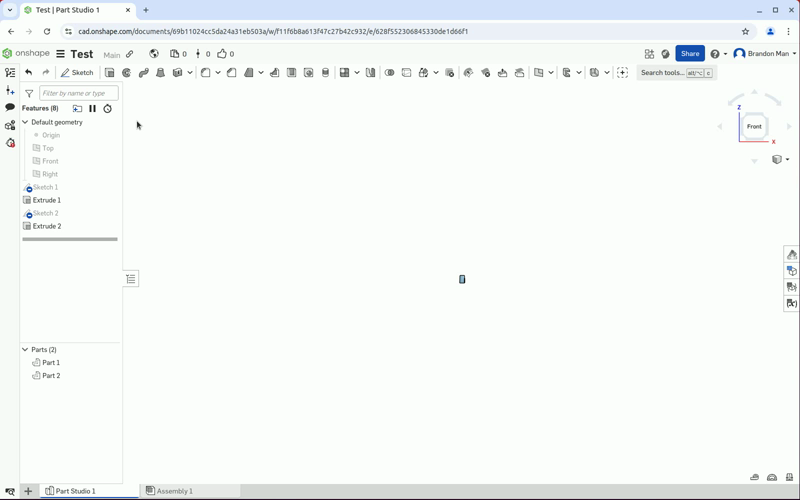
key(shift+h)
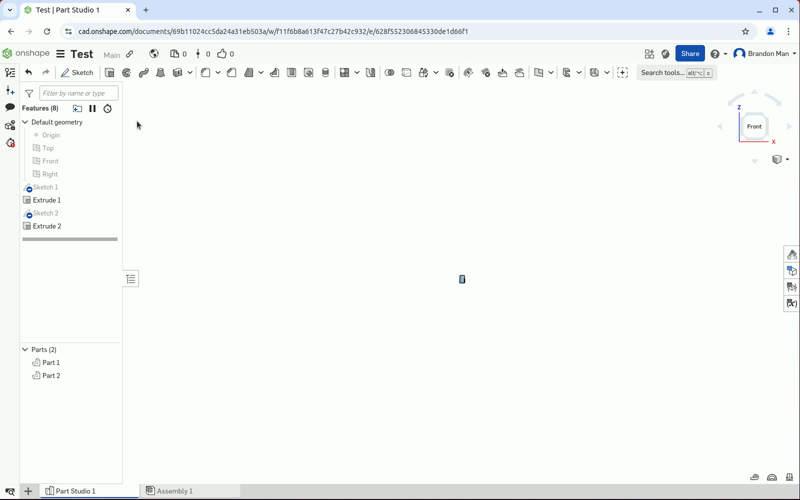
key(shift+h)
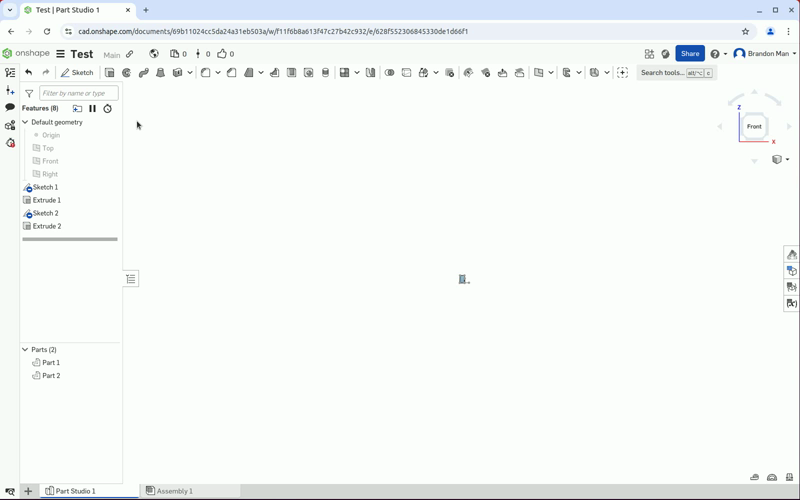
key(shift+7)
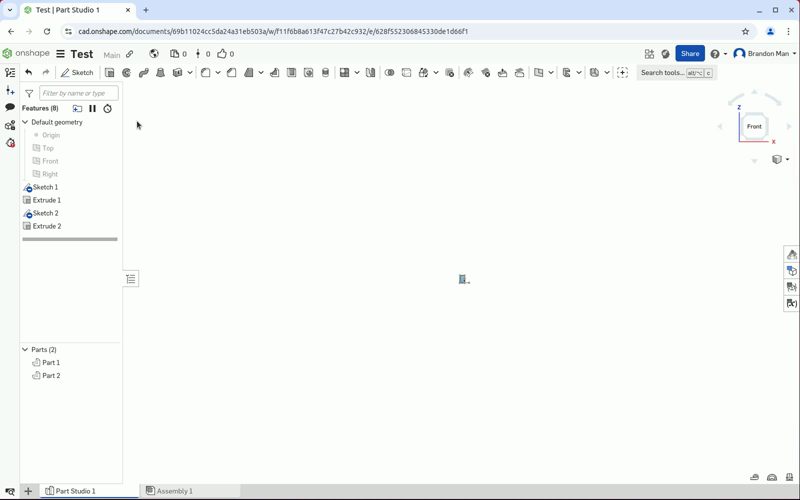
key(left, 2)
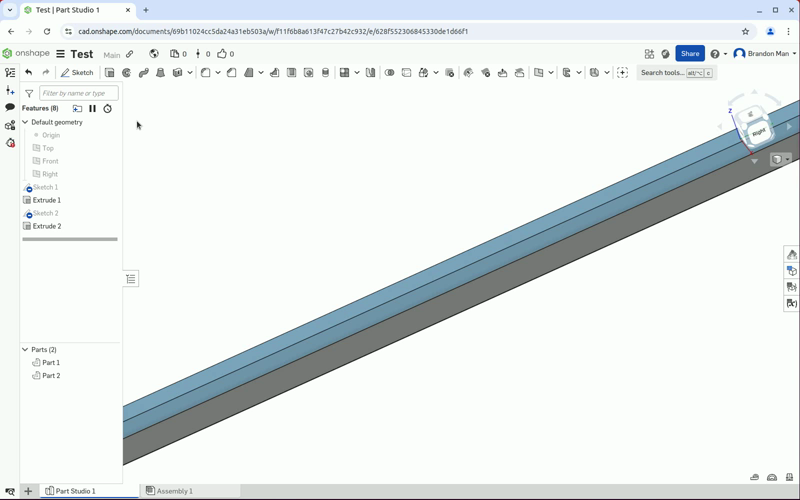
key(down, 2)
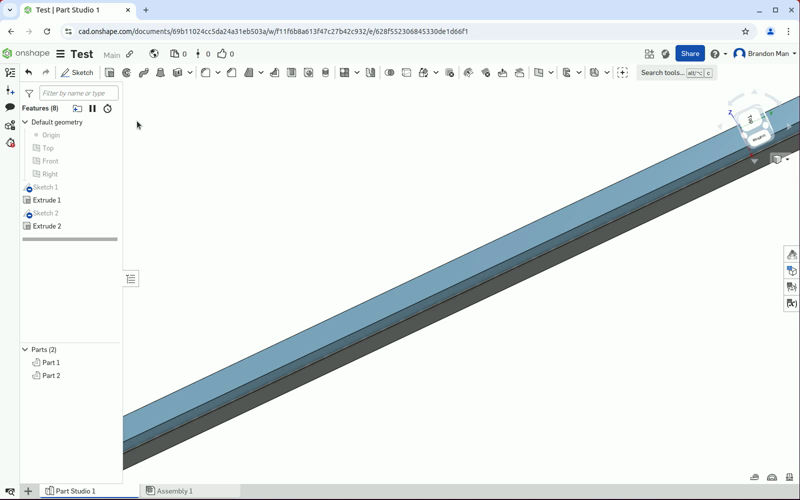
key(up, 2)
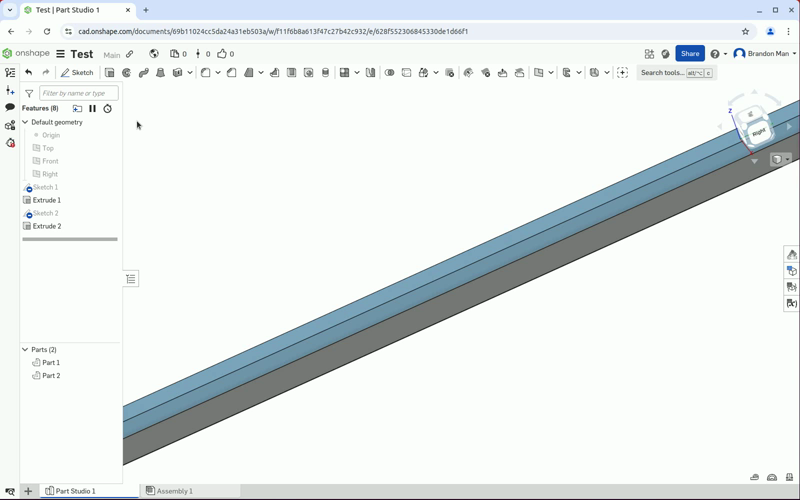
key(right, 2)
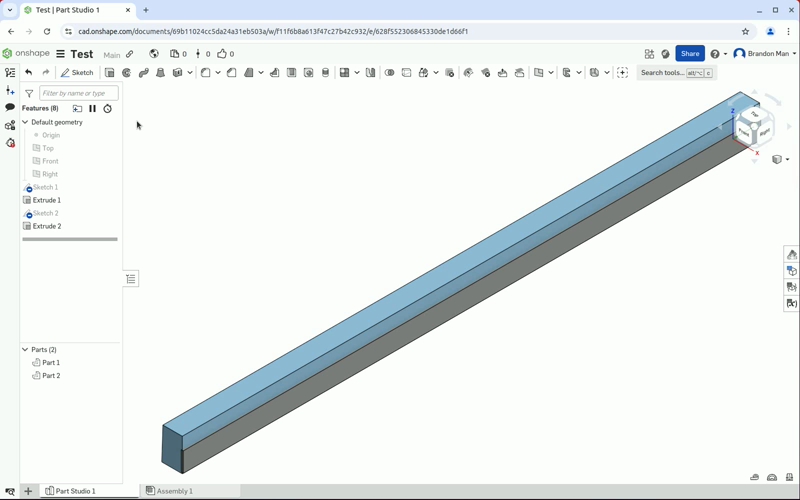
mouse_move(73, 189)
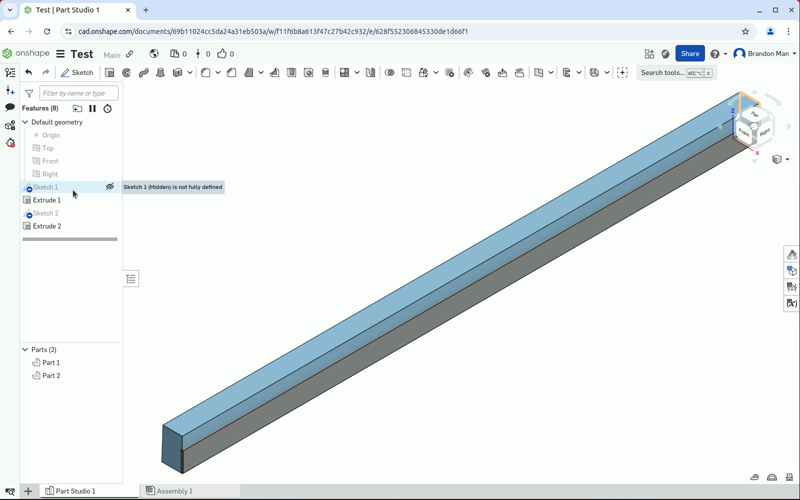
click(73, 189)